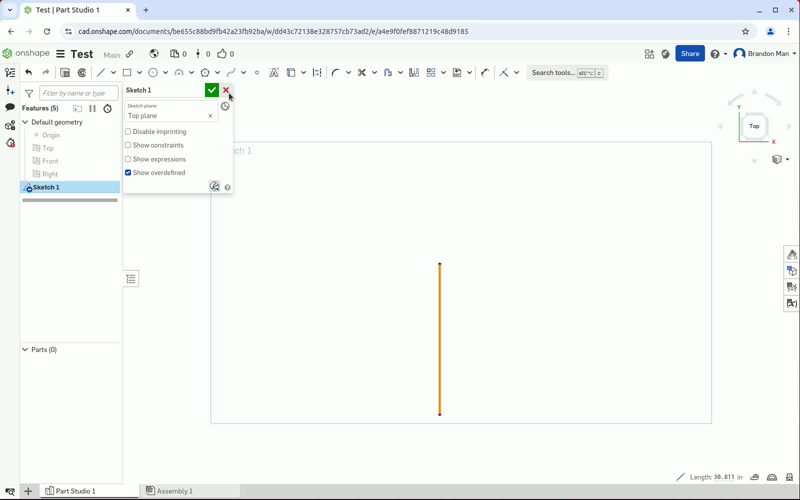
key(shift+h)
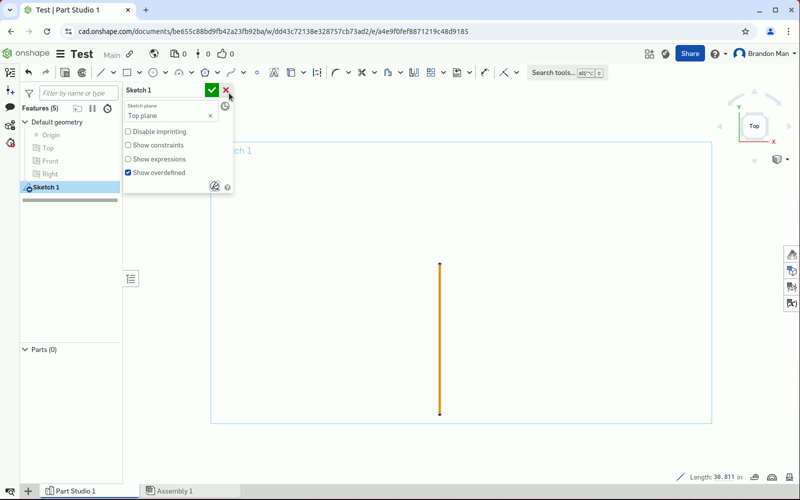
key(shift+s)
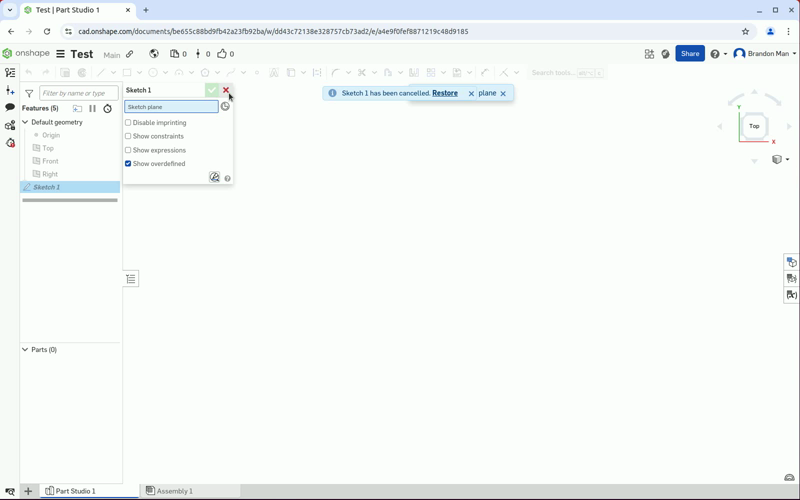
mouse_move(73, 150)
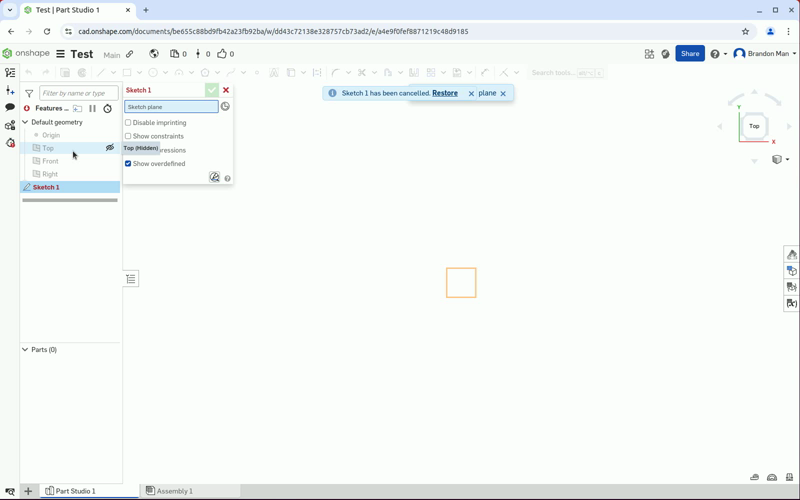
click(73, 150)
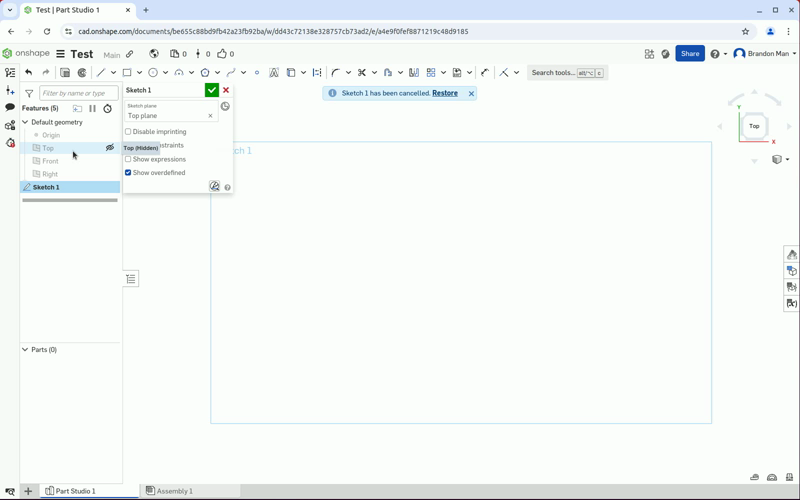
mouse_move(73, 352)
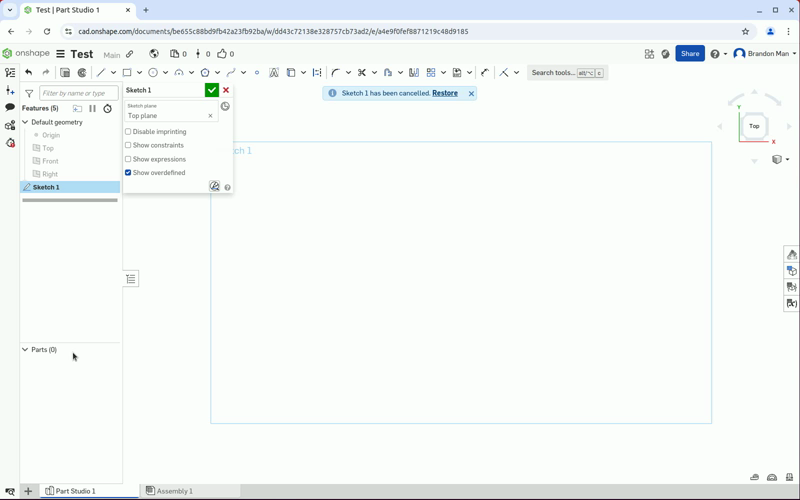
key(y)
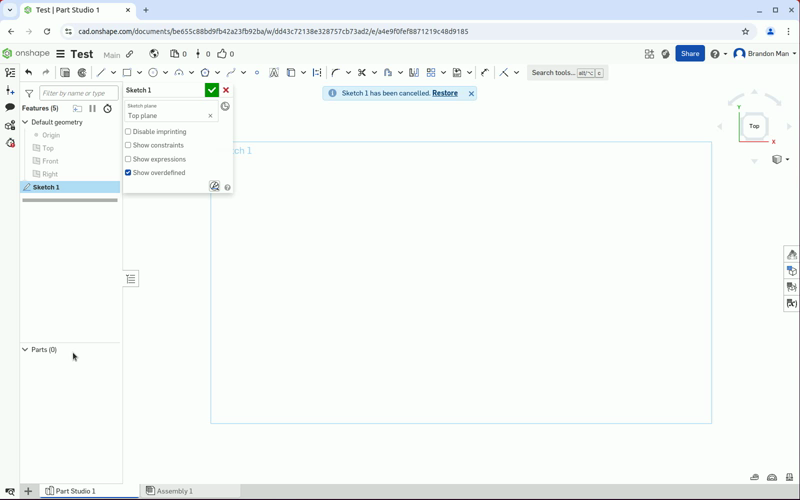
key(l)
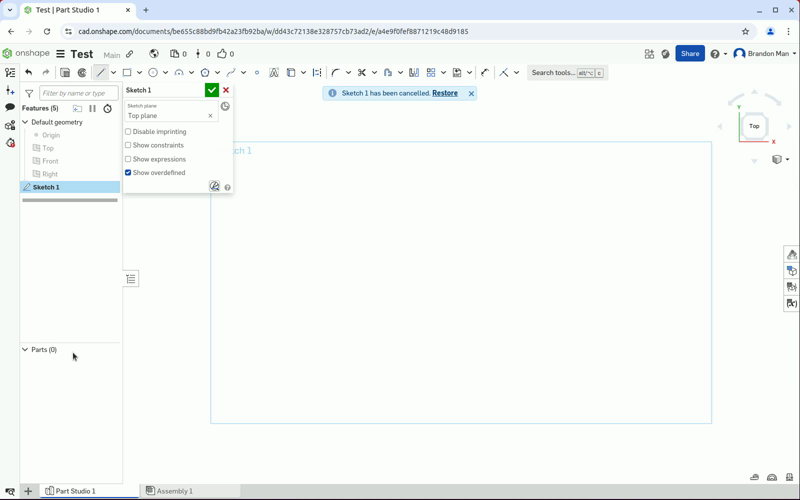
key_down(shift)
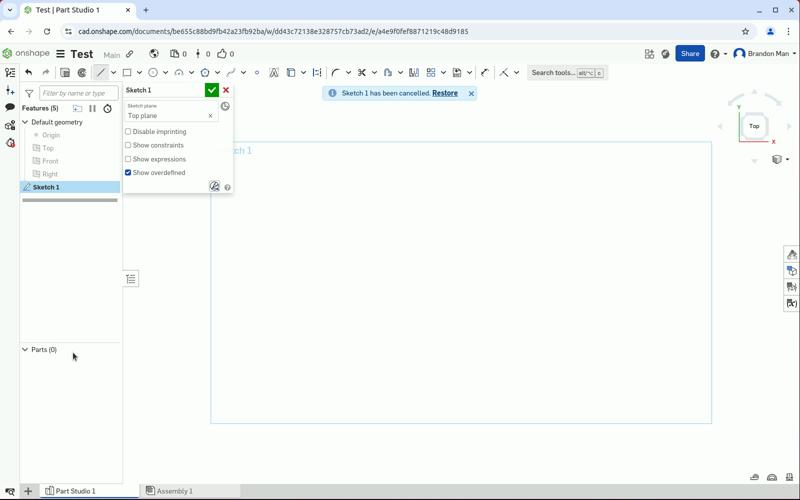
mouse_move(460, 376)
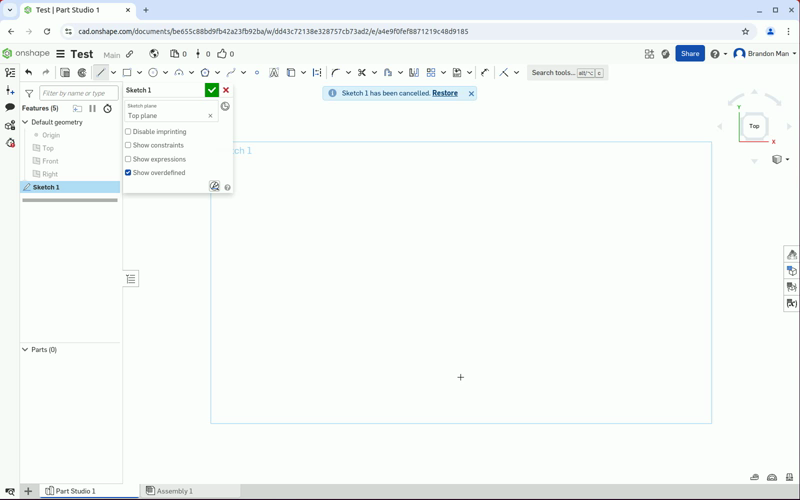
click(460, 376)
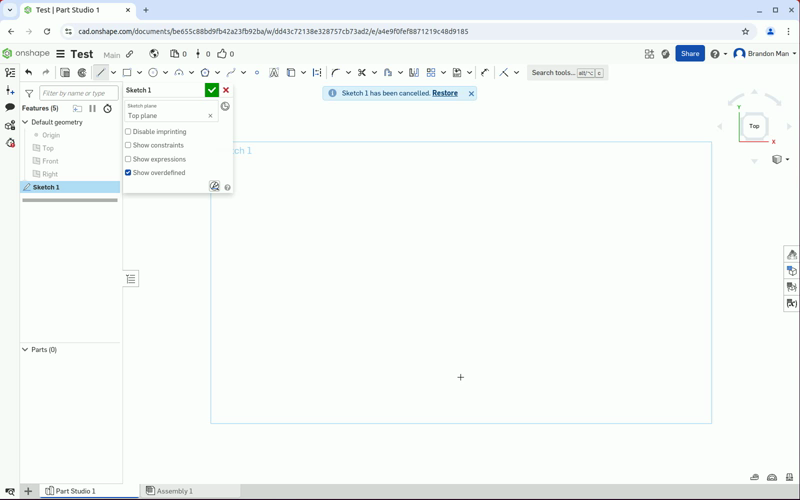
key_up(shift)
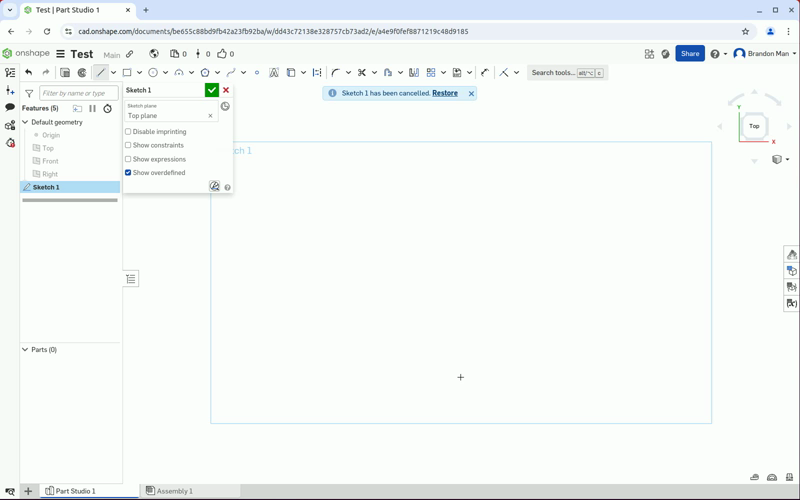
key_down(shift)
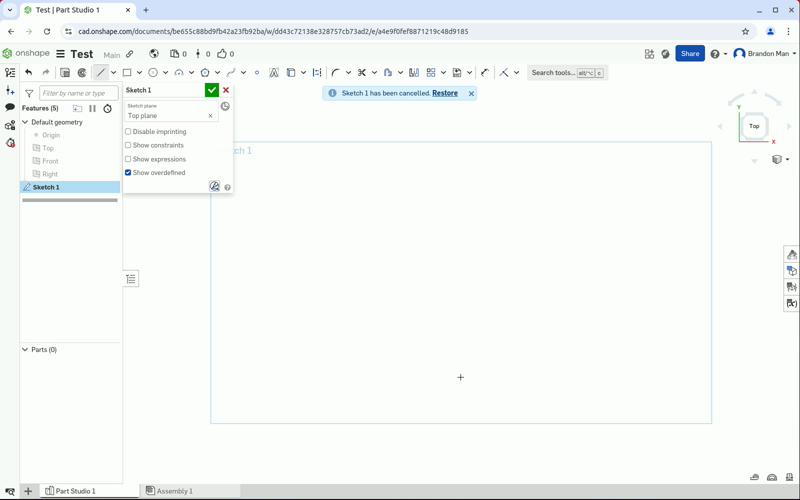
mouse_move(490, 376)
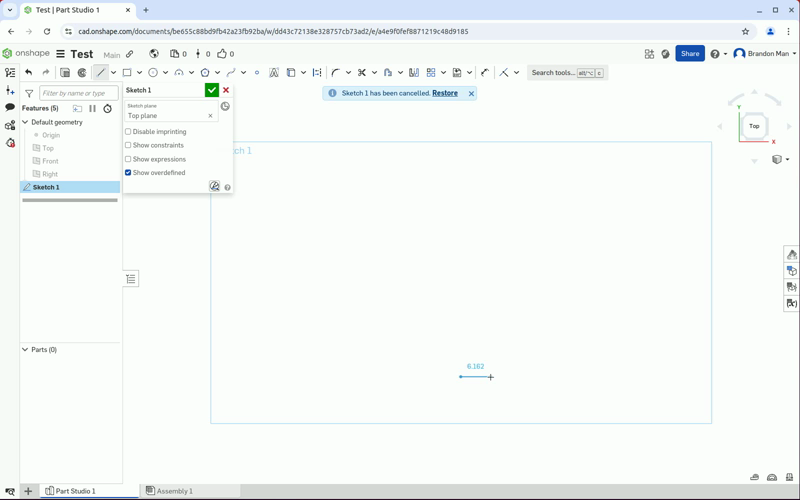
mouse_move(470, 376)
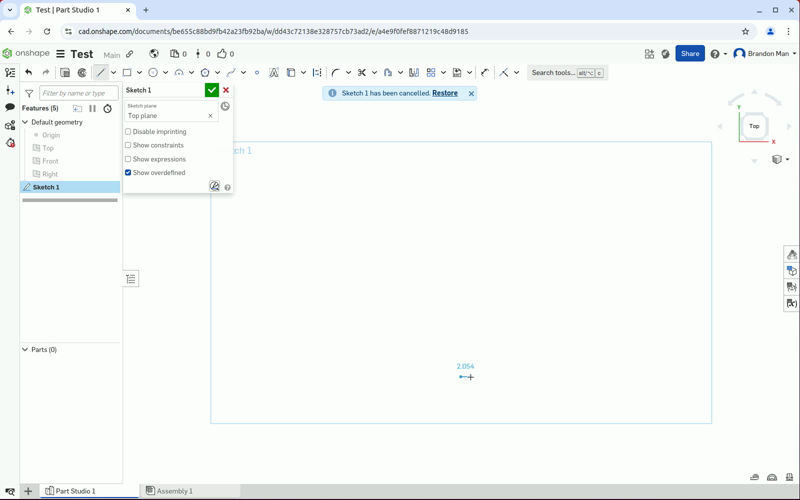
click(470, 376)
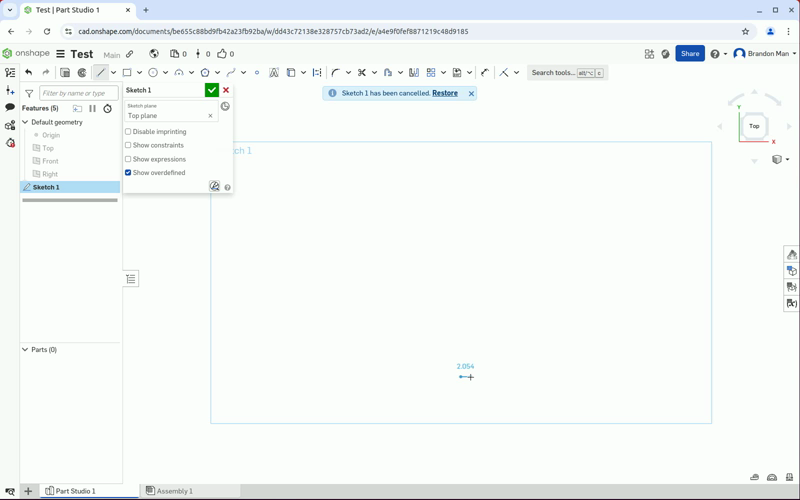
key_up(shift)
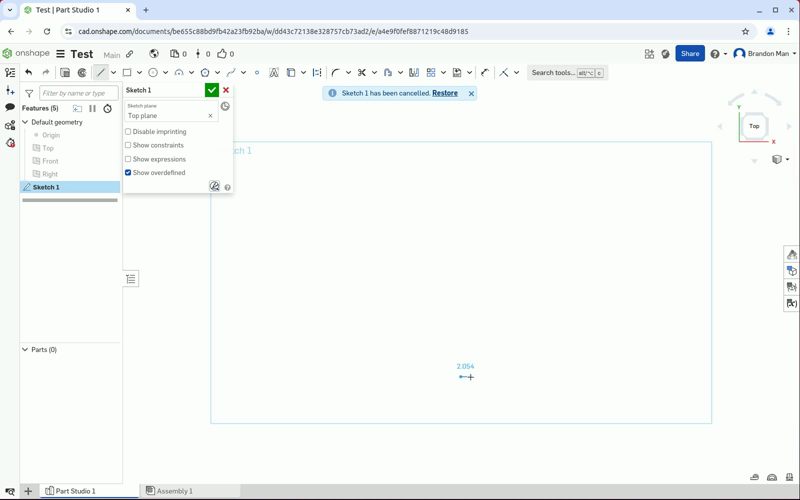
key_down(shift)
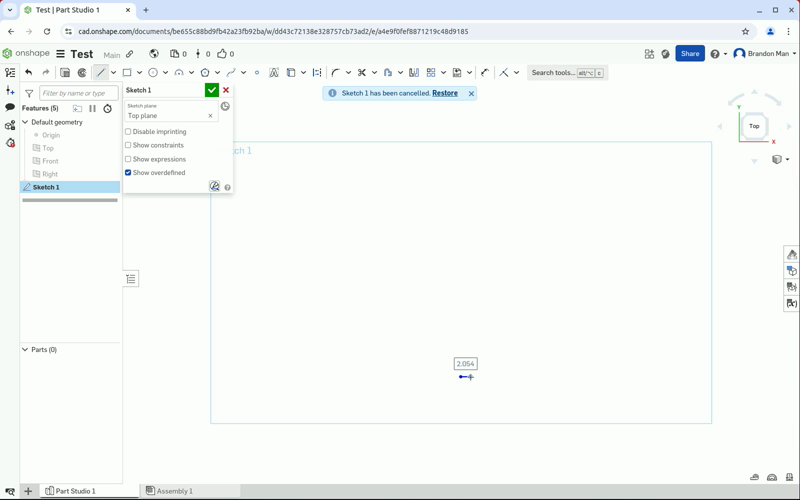
mouse_move(470, 282)
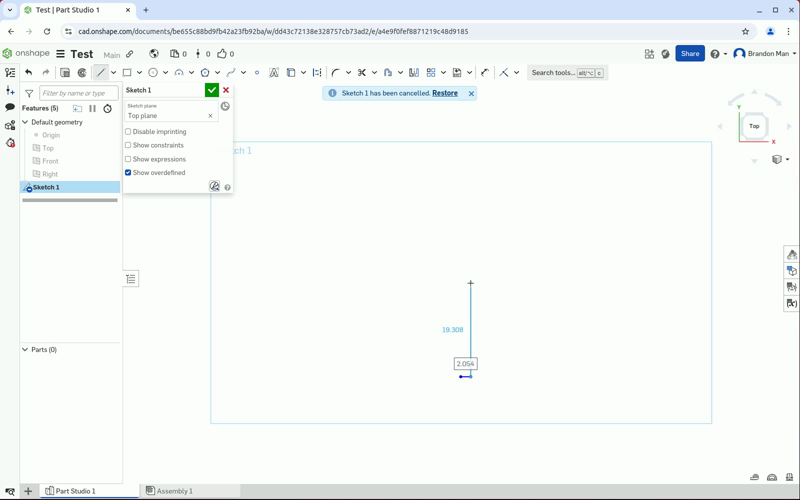
click(470, 282)
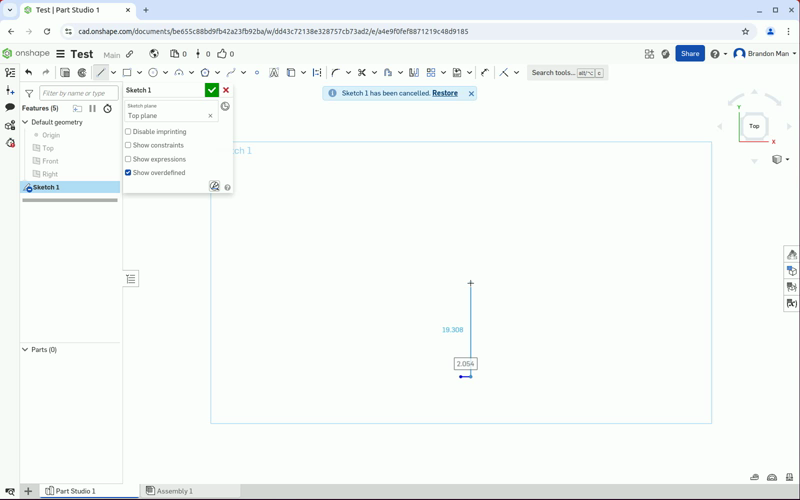
key_up(shift)
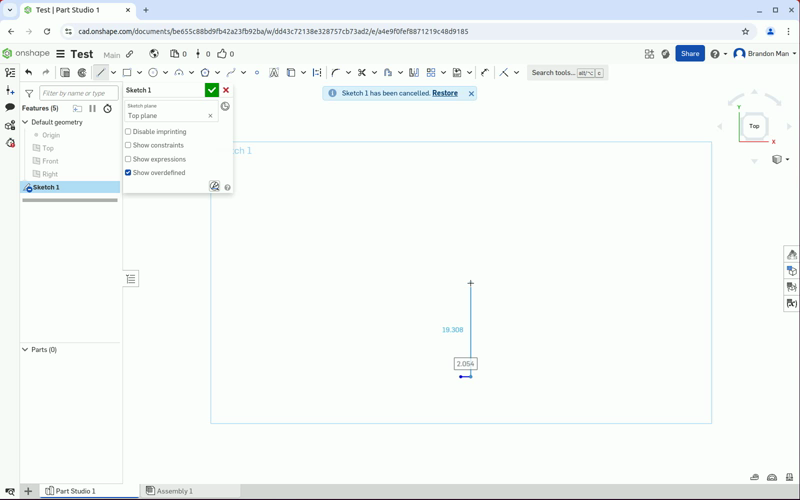
key_down(shift)
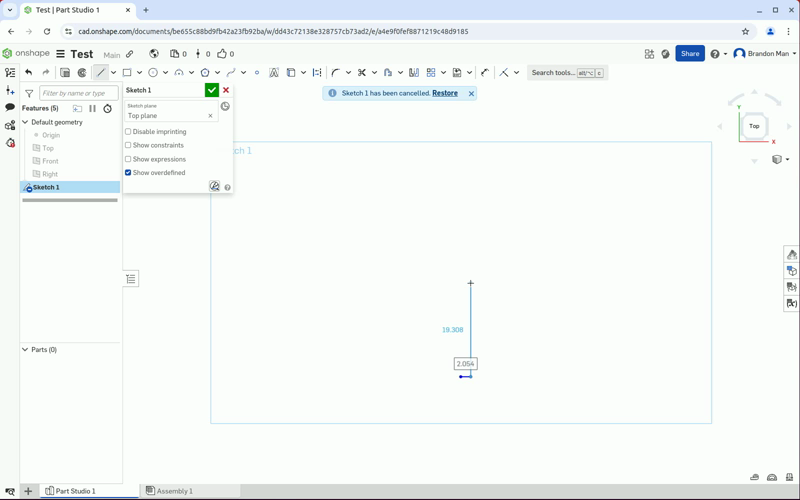
mouse_move(500, 282)
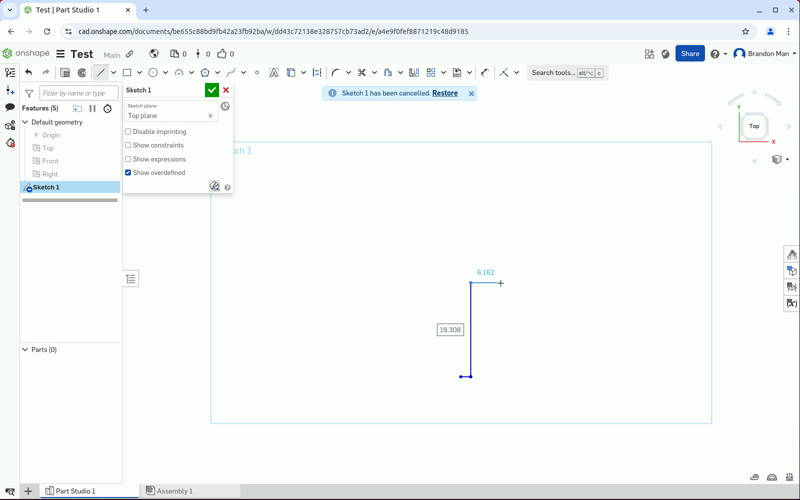
mouse_move(460, 282)
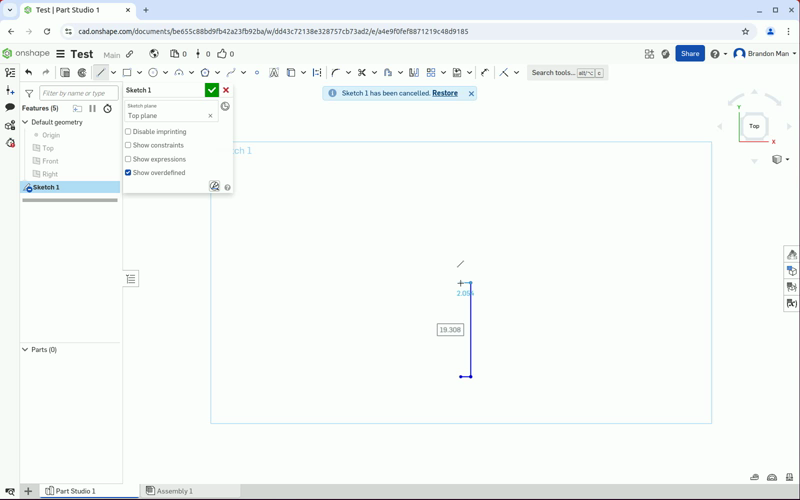
click(460, 282)
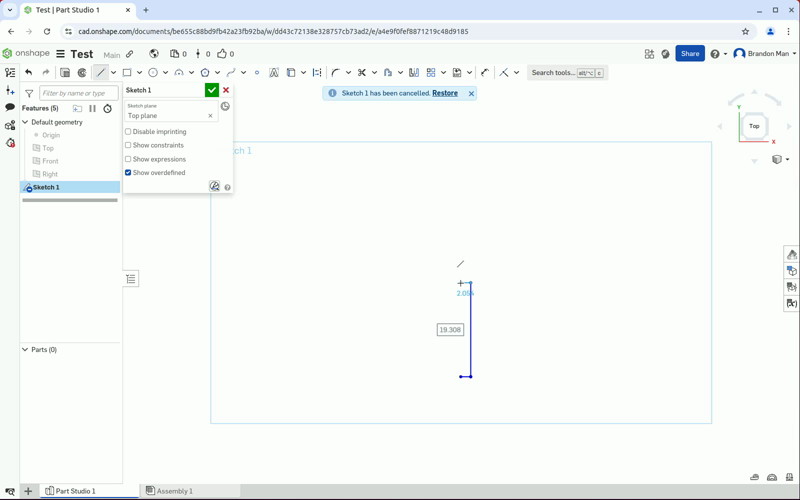
key_up(shift)
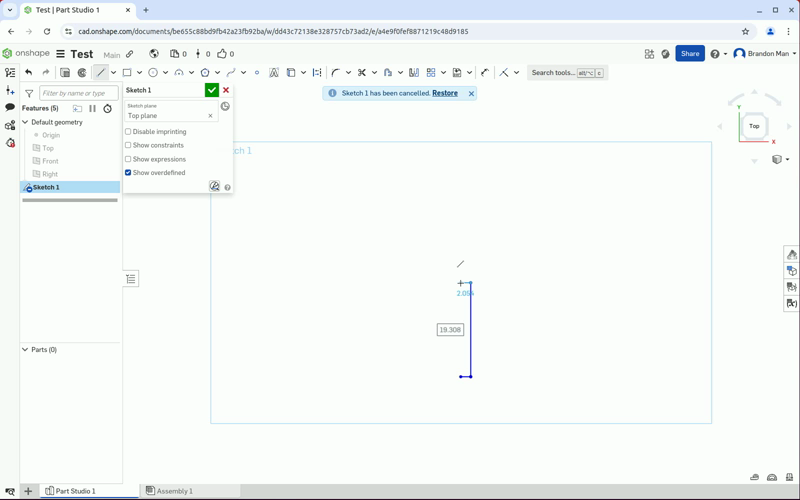
key_down(shift)
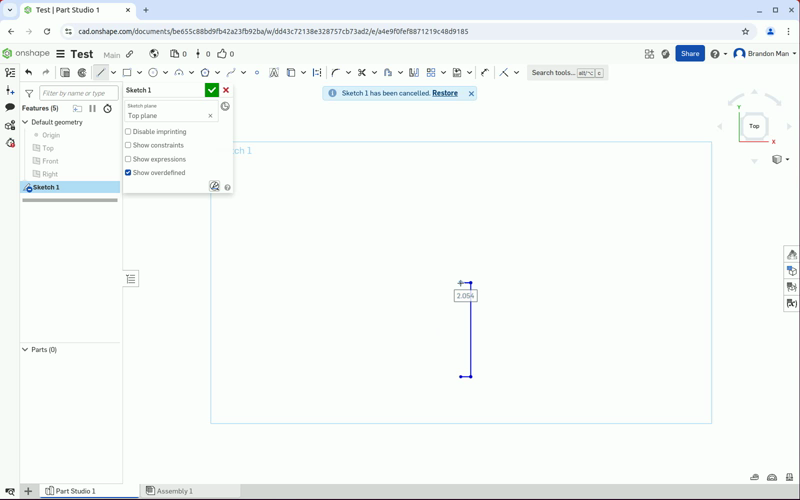
mouse_move(460, 376)
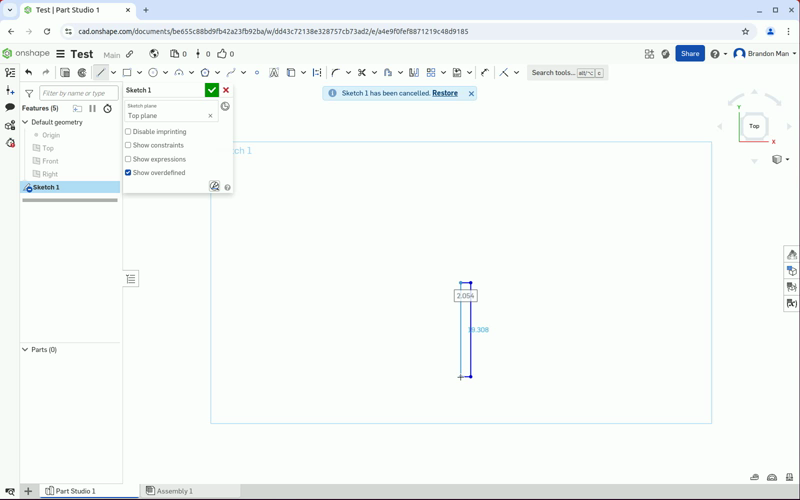
key_up(shift)
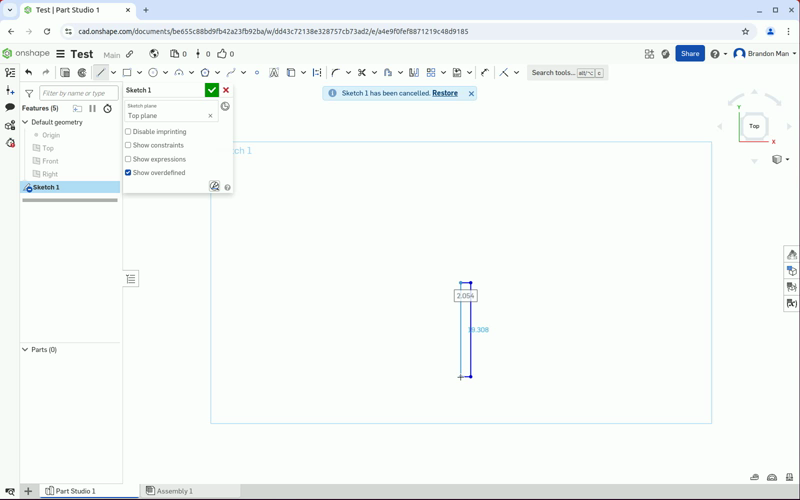
click(460, 376)
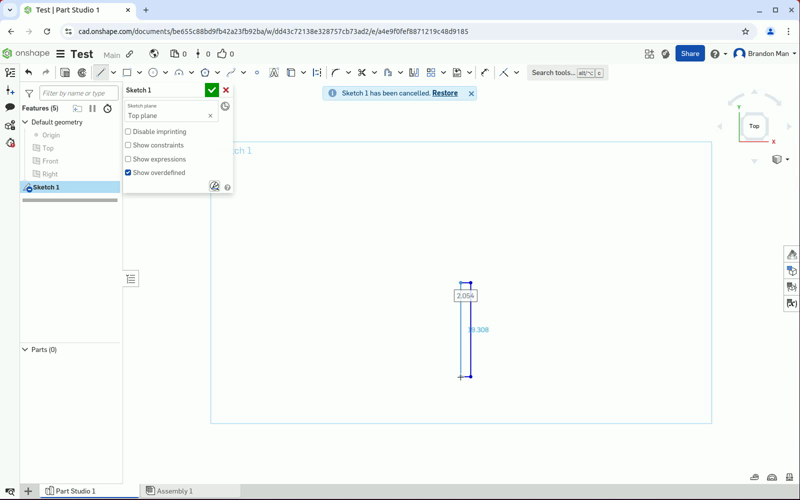
key(esc)
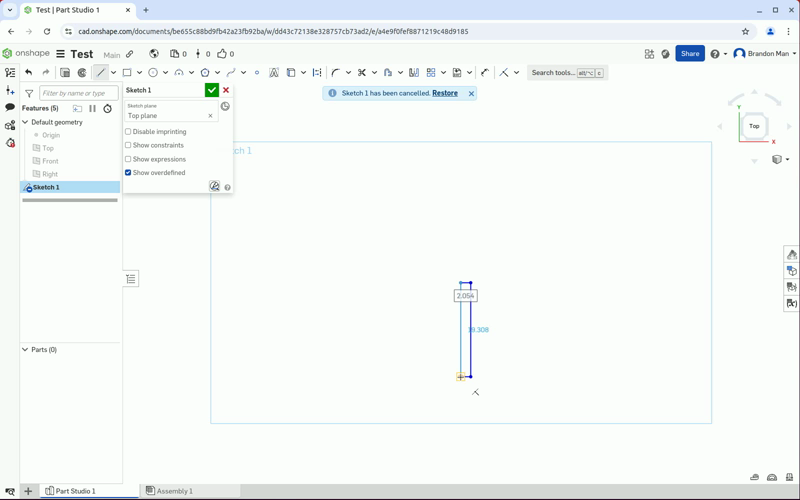
mouse_move(464, 307)
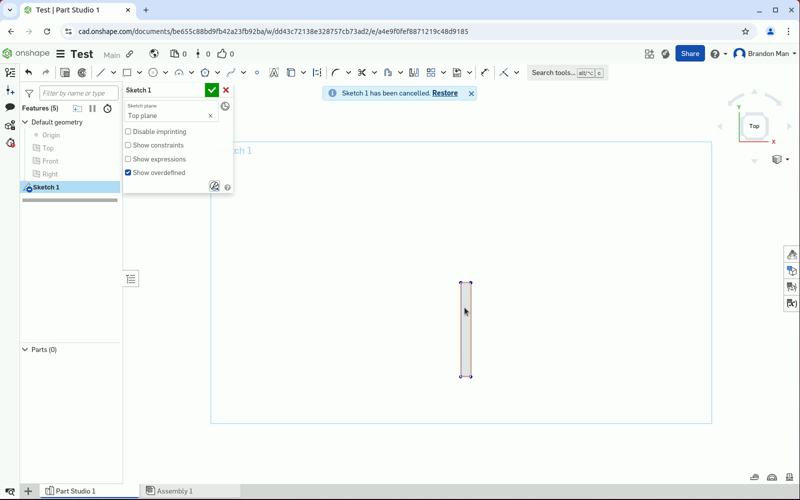
scroll(6)
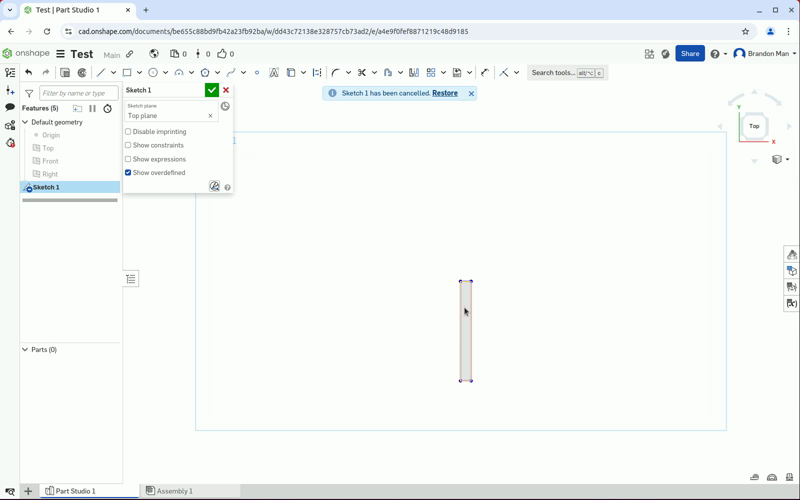
scroll(6)
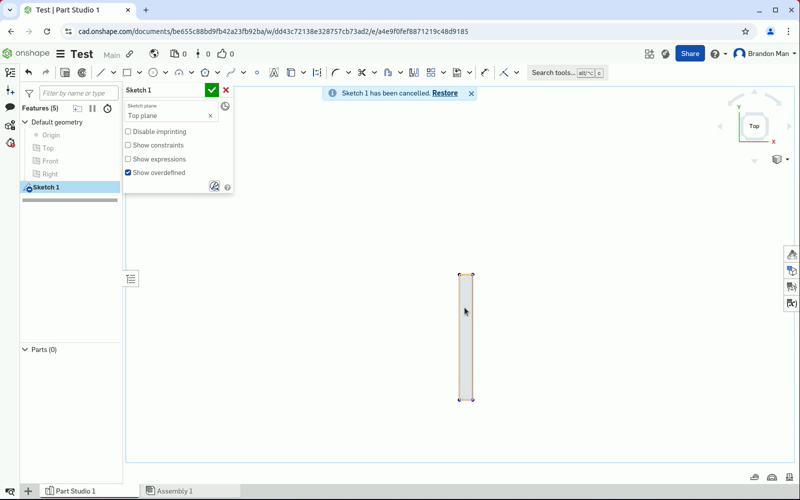
scroll(6)
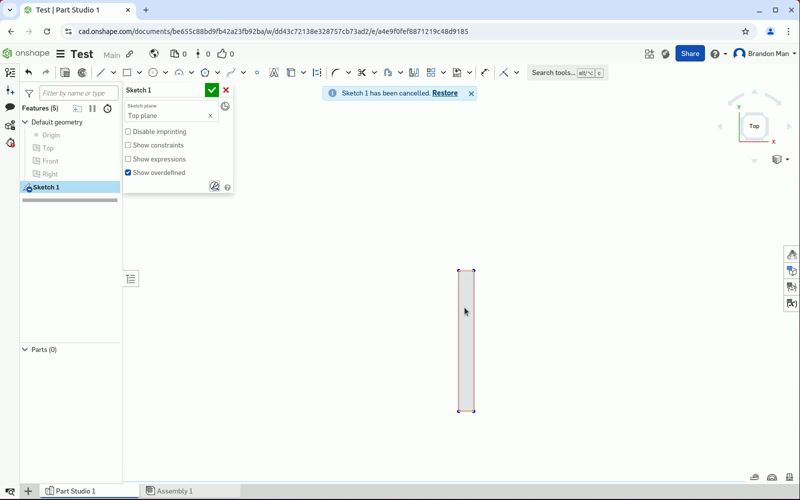
scroll(6)
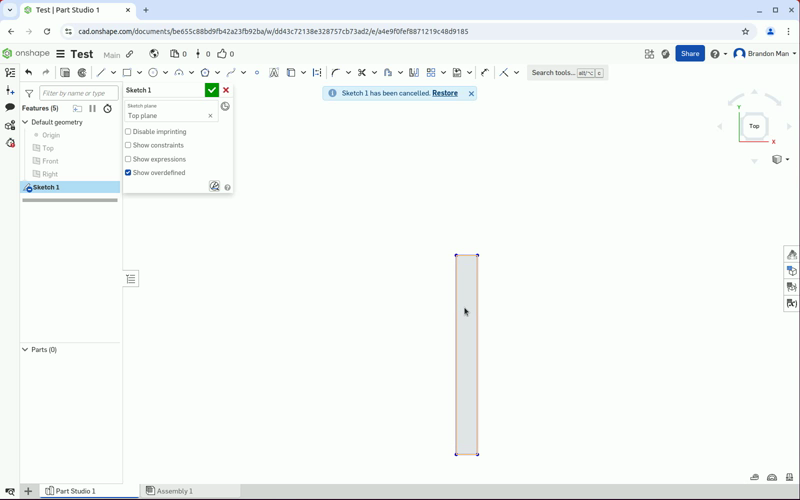
scroll(6)
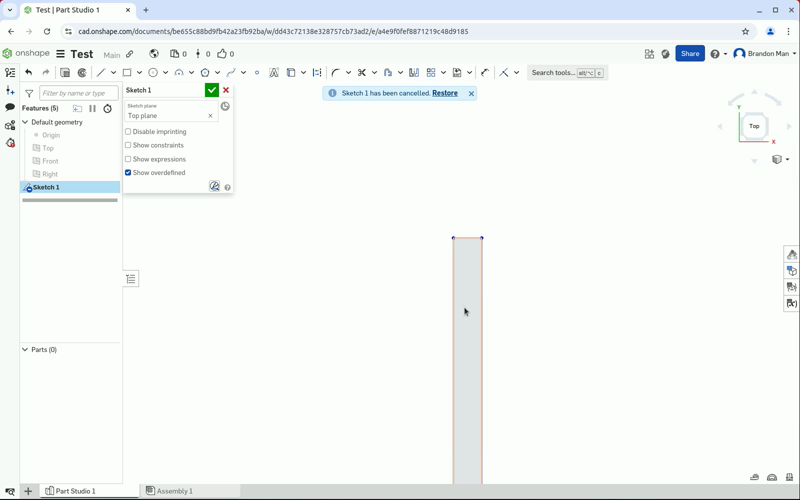
scroll(6)
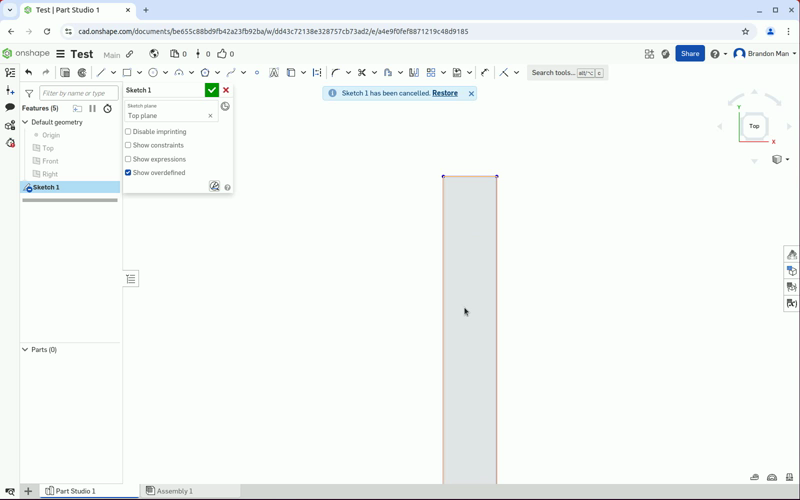
scroll(6)
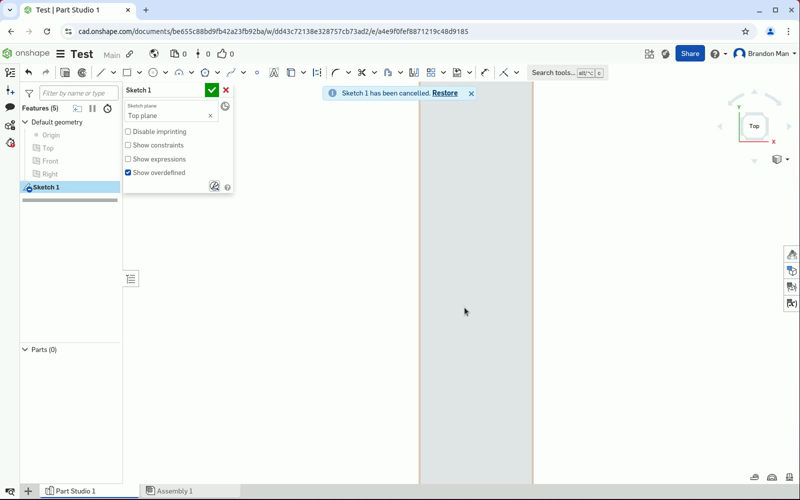
click(464, 307)
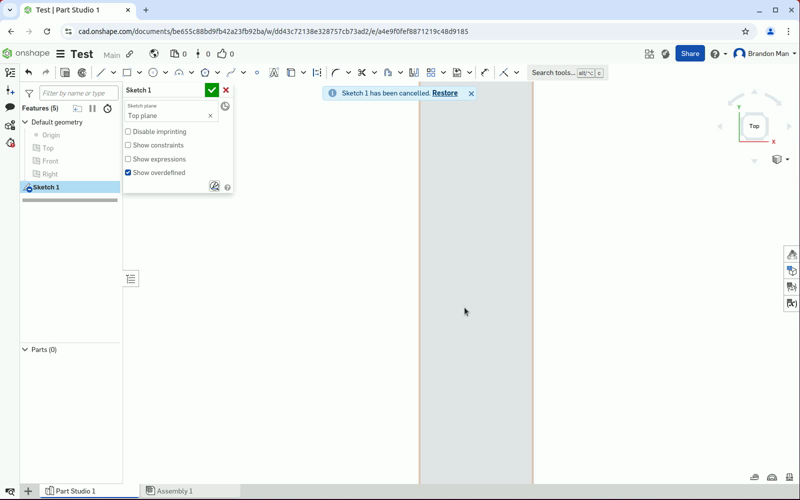
scroll(-6)
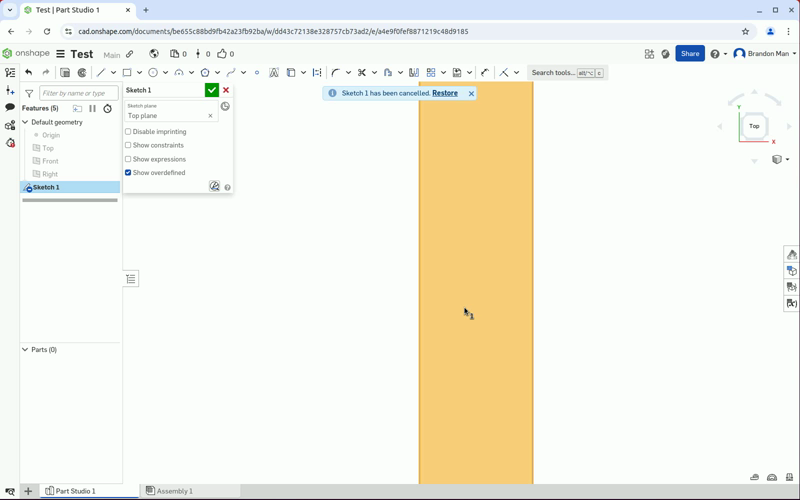
scroll(-6)
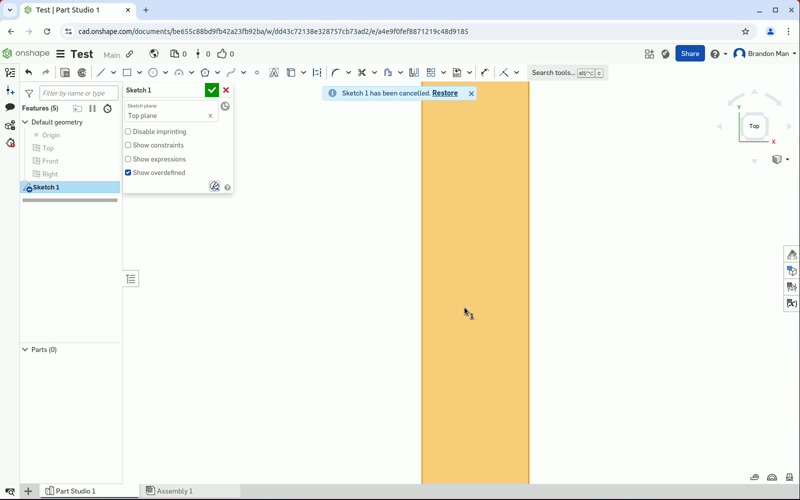
scroll(-6)
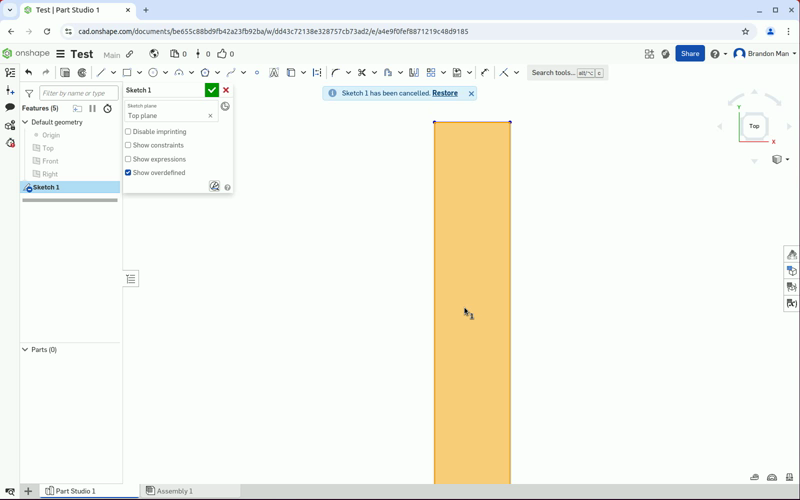
scroll(-6)
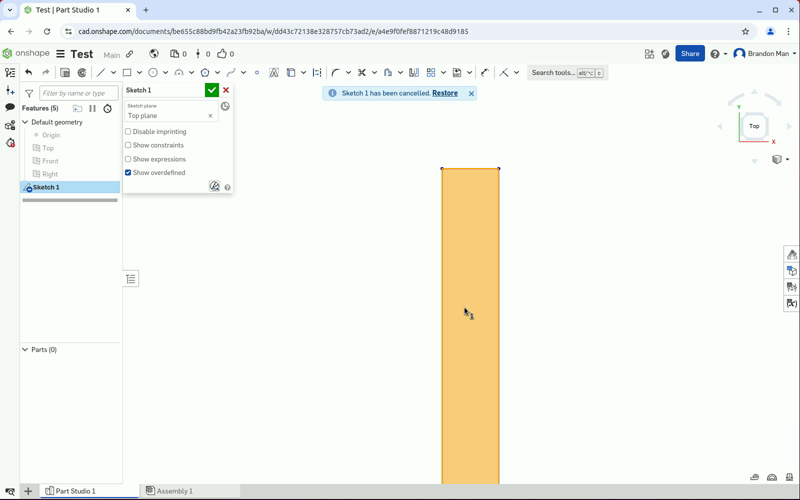
scroll(-6)
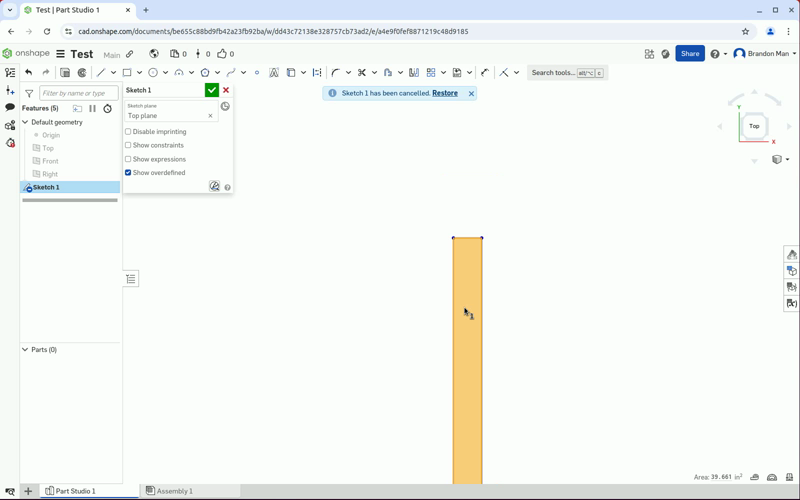
scroll(-6)
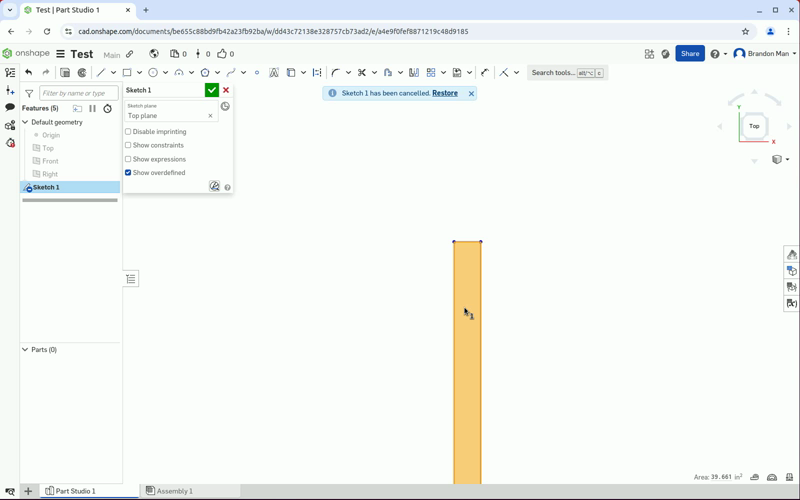
scroll(-6)
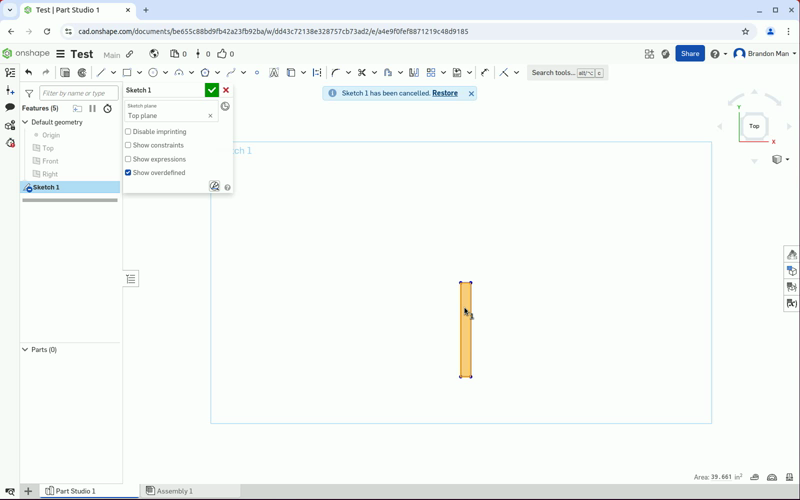
mouse_move(73, 352)
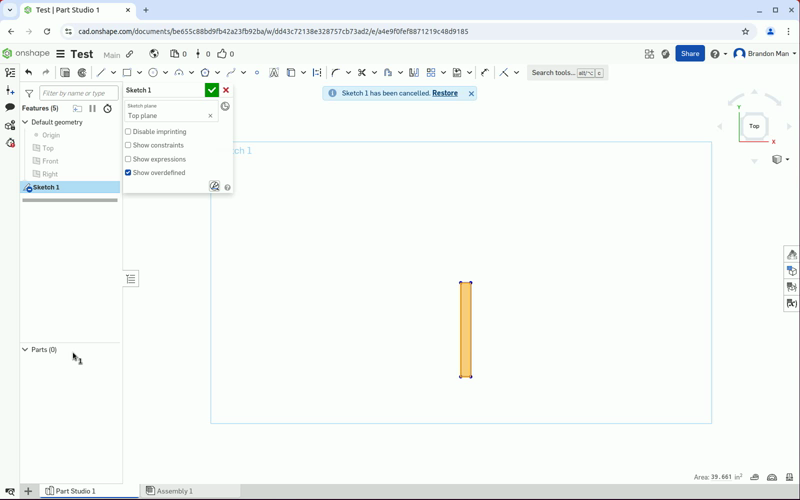
key(shift+y)
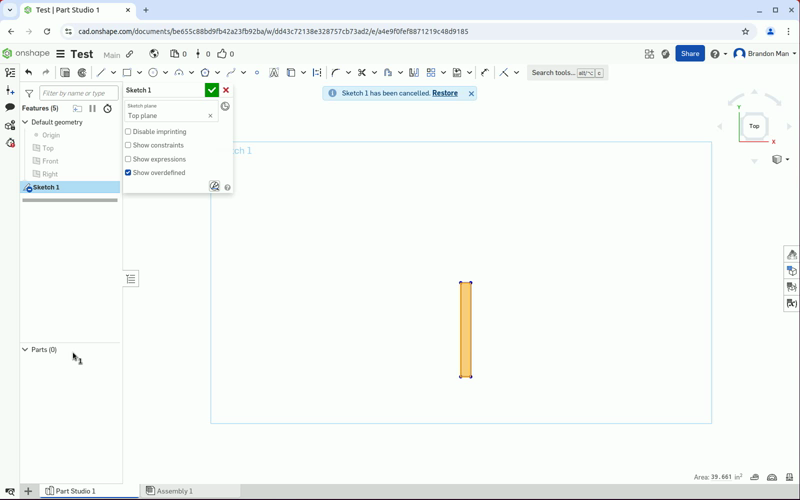
key(shift+e)
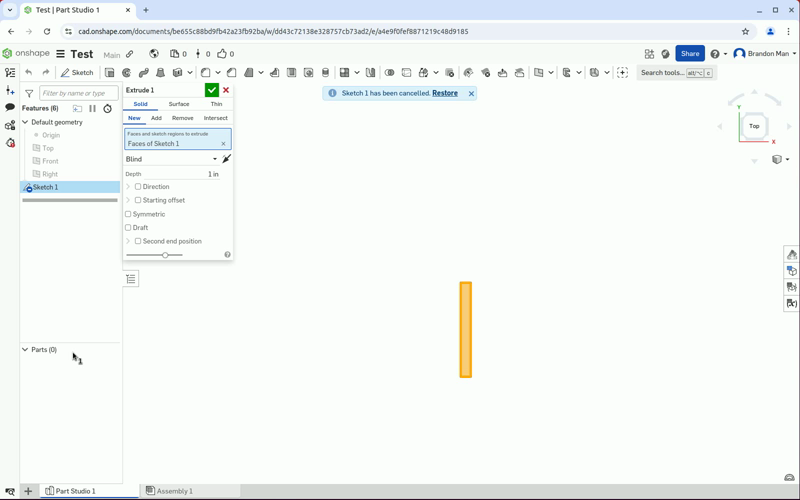
mouse_move(143, 106)
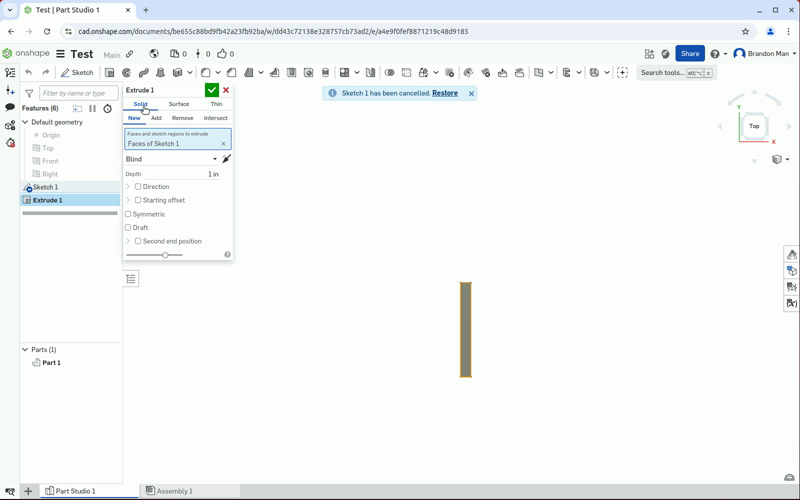
click(143, 106)
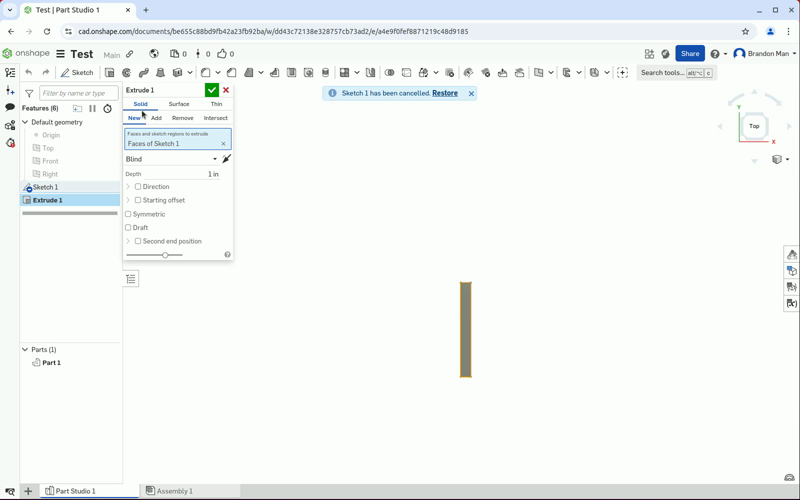
mouse_move(137, 120)
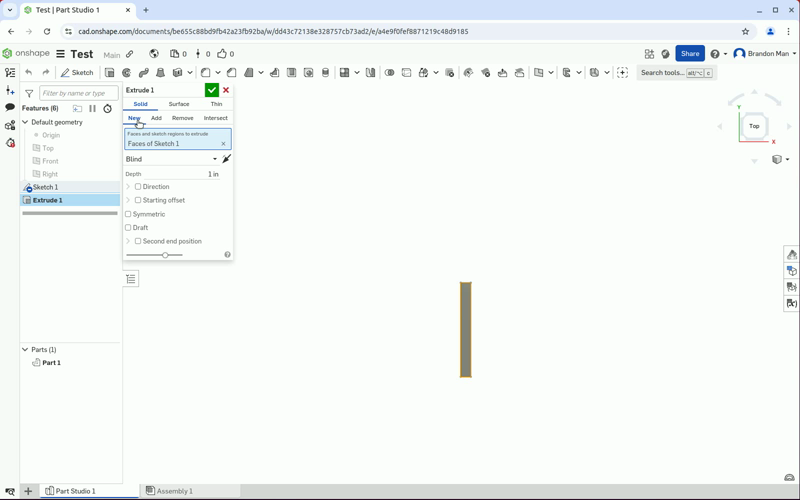
click(137, 120)
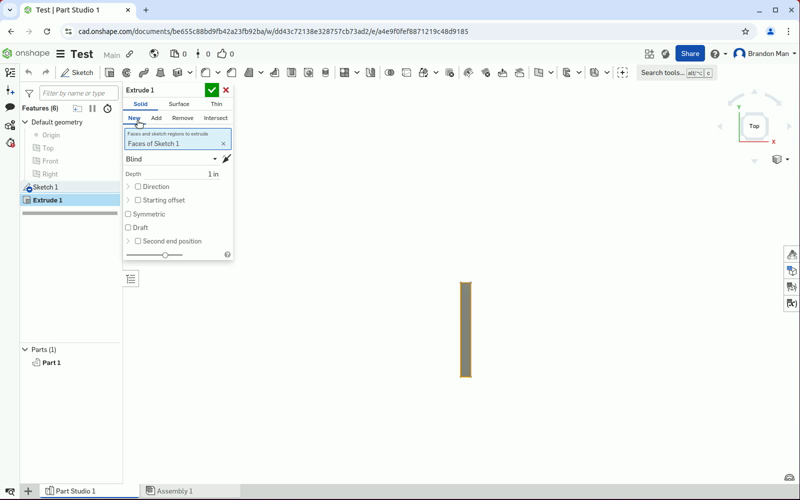
key(tab, 4)
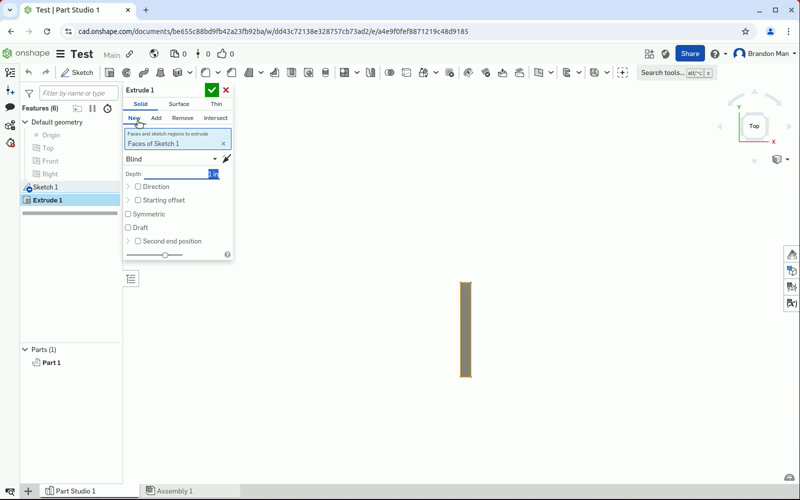
text(19.257)
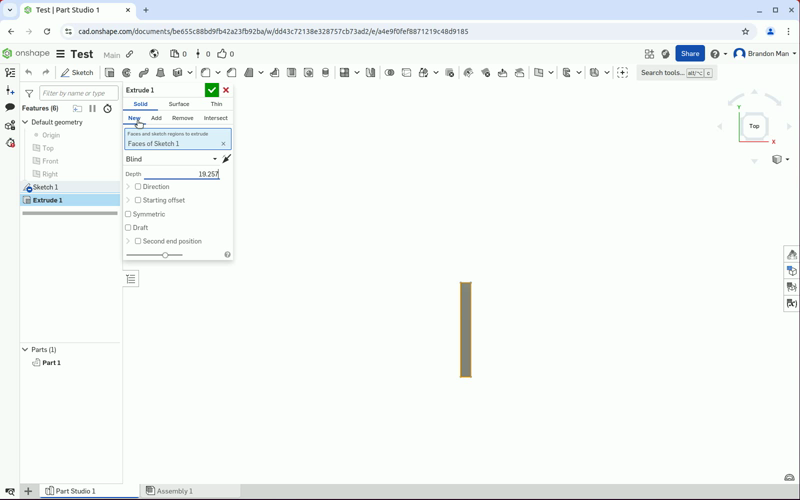
key(enter)
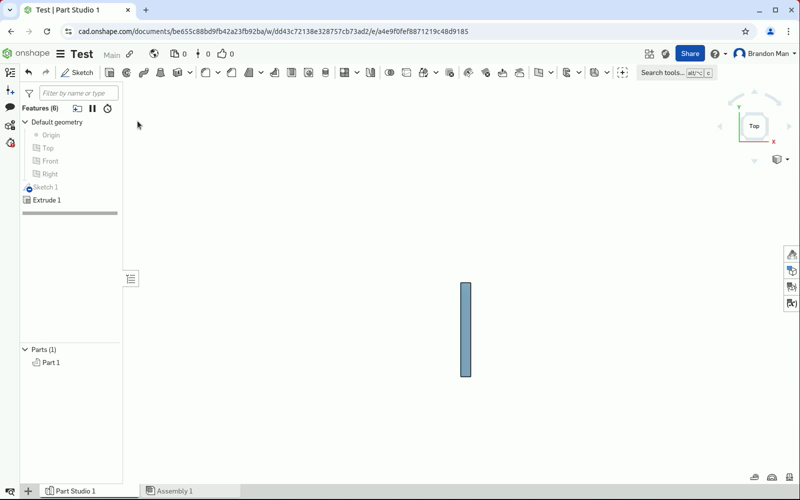
key(shift+h)
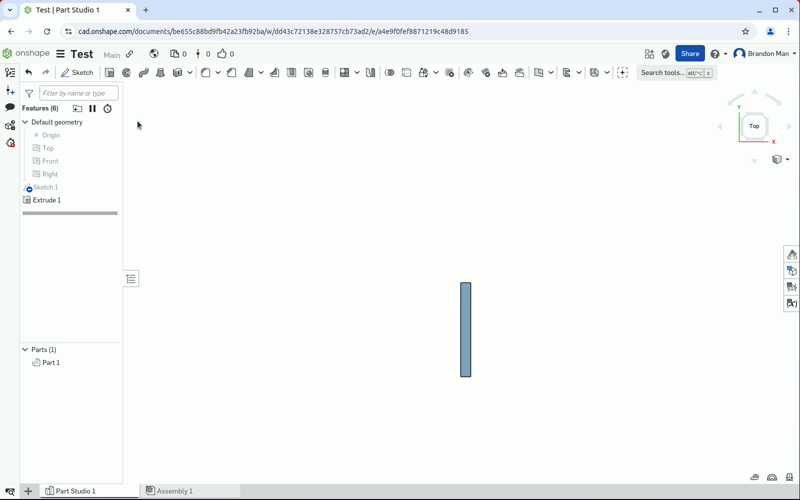
key(shift+h)
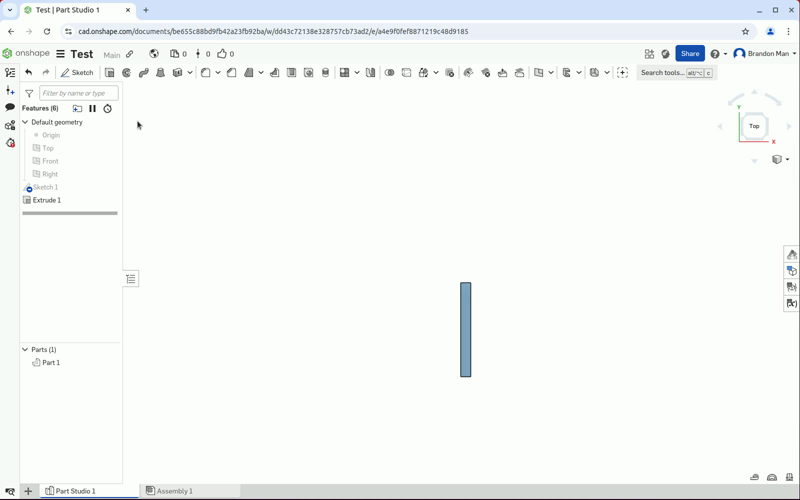
mouse_move(73, 189)
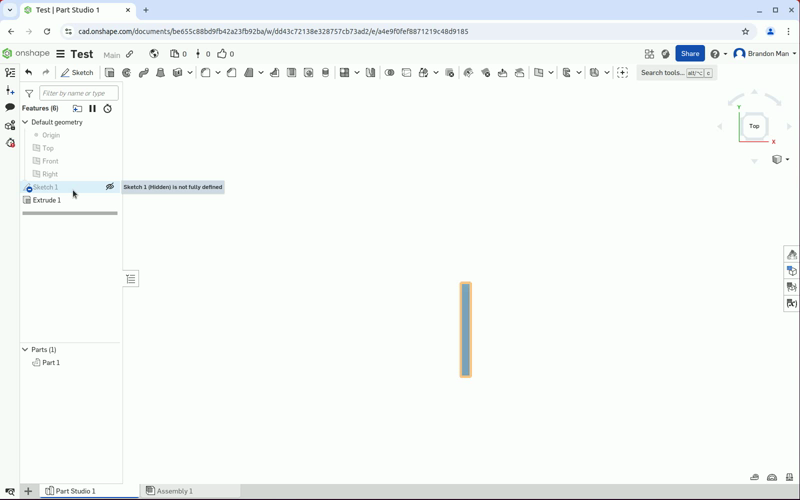
click(73, 189)
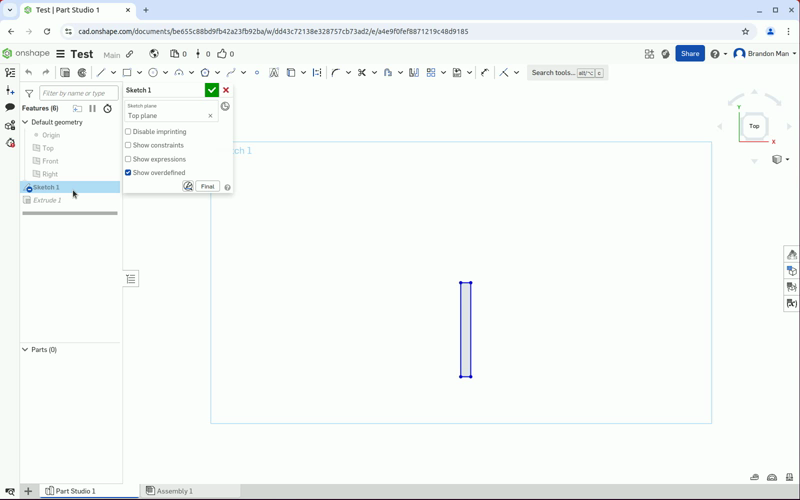
mouse_move(229, 92)
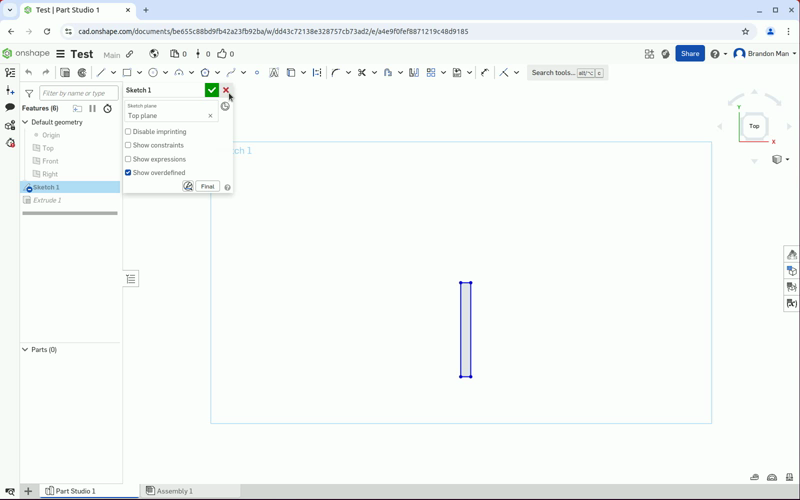
click(229, 92)
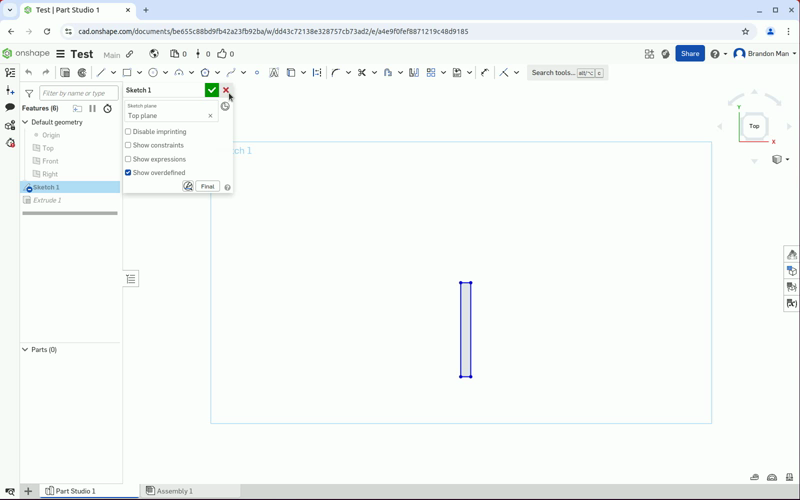
key(shift+s)
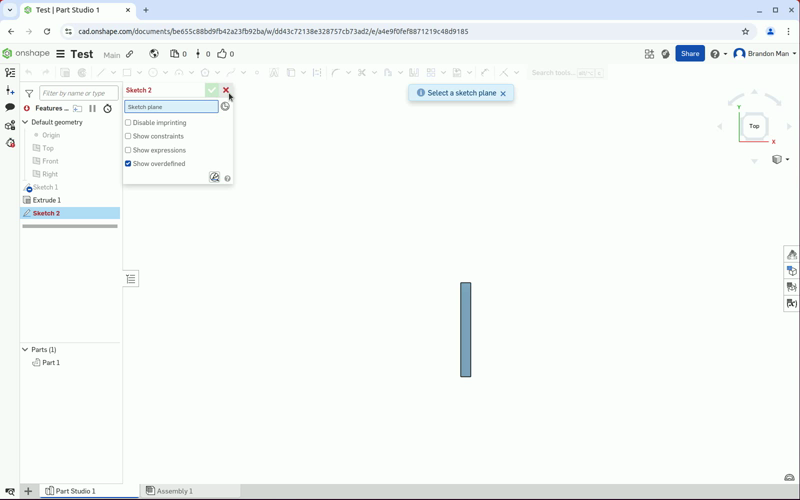
mouse_move(73, 150)
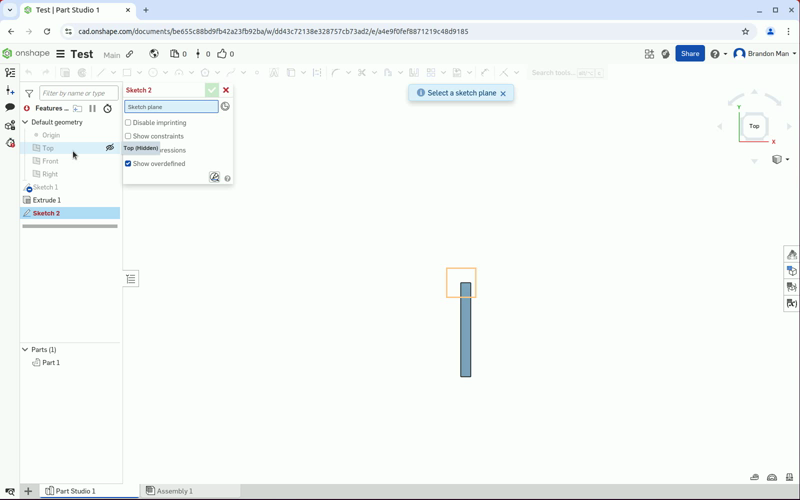
click(73, 150)
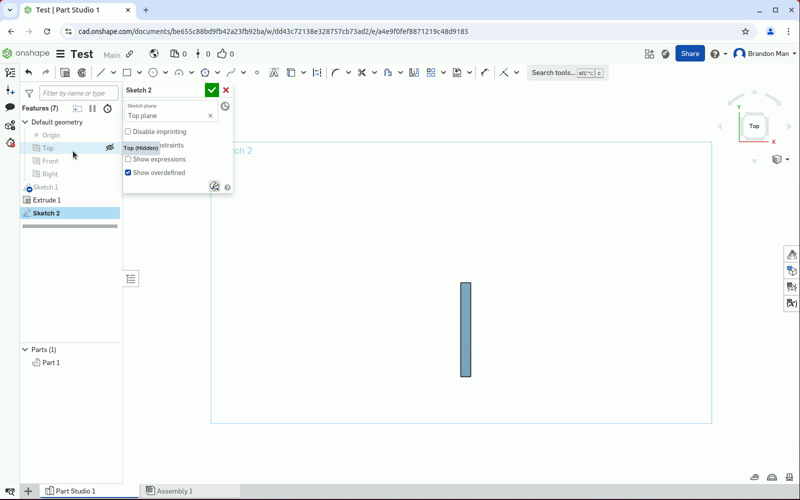
mouse_move(73, 352)
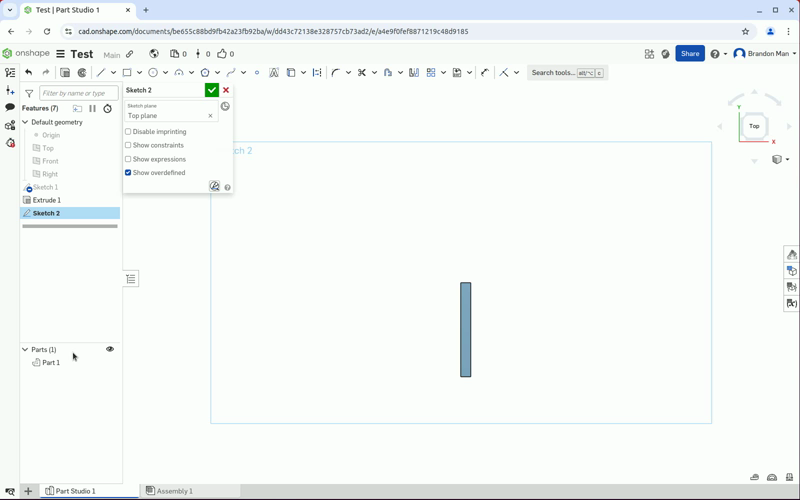
key(y)
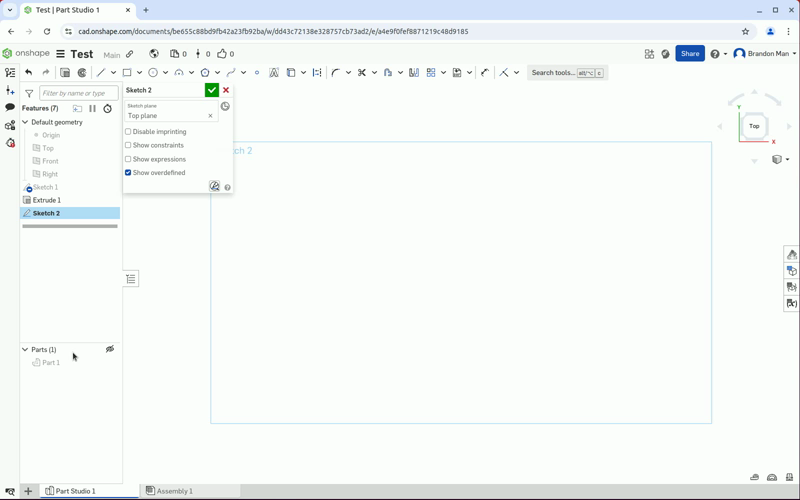
key(l)
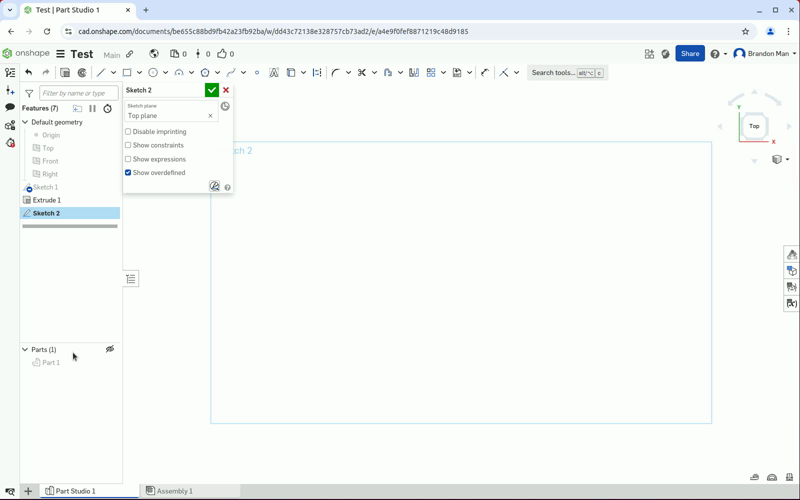
key_down(shift)
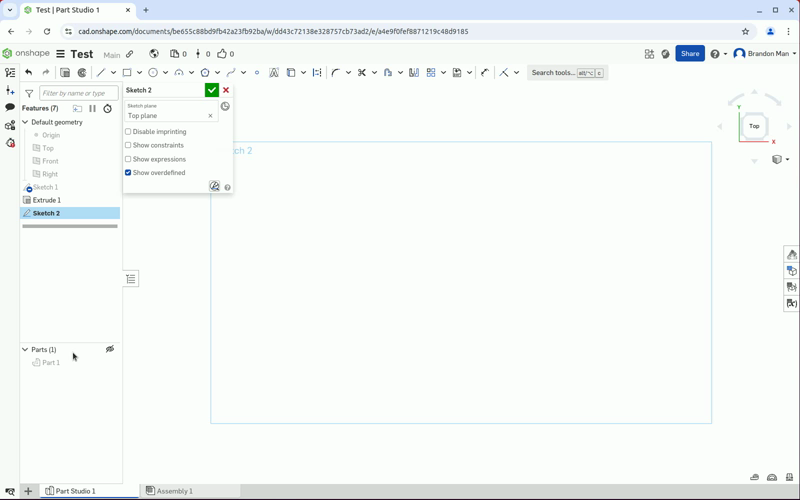
mouse_move(470, 376)
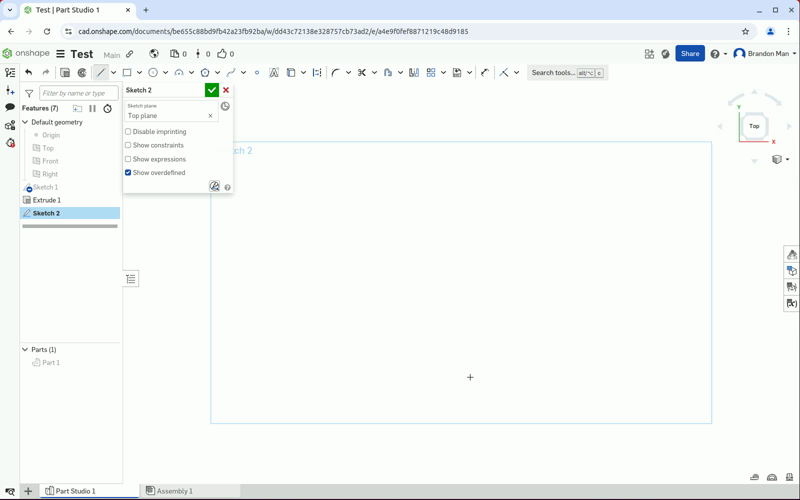
click(470, 376)
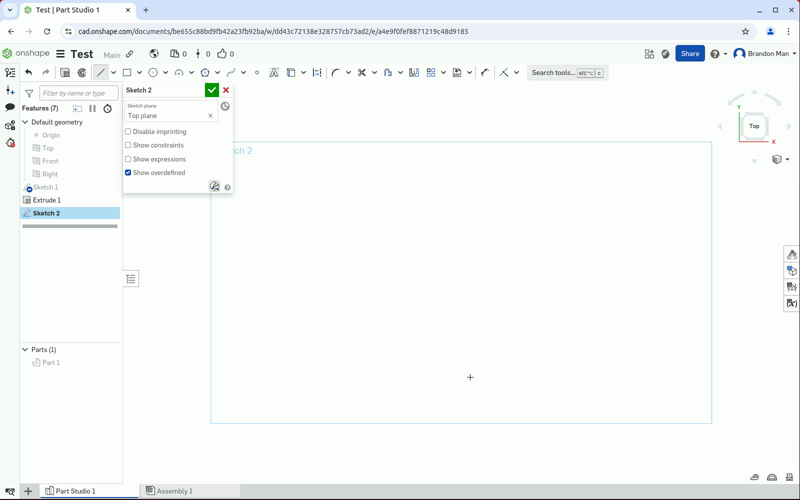
key_up(shift)
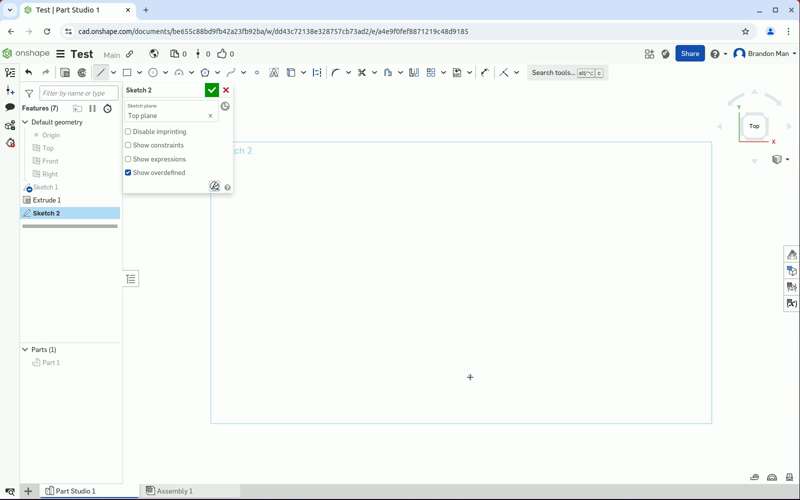
key_down(shift)
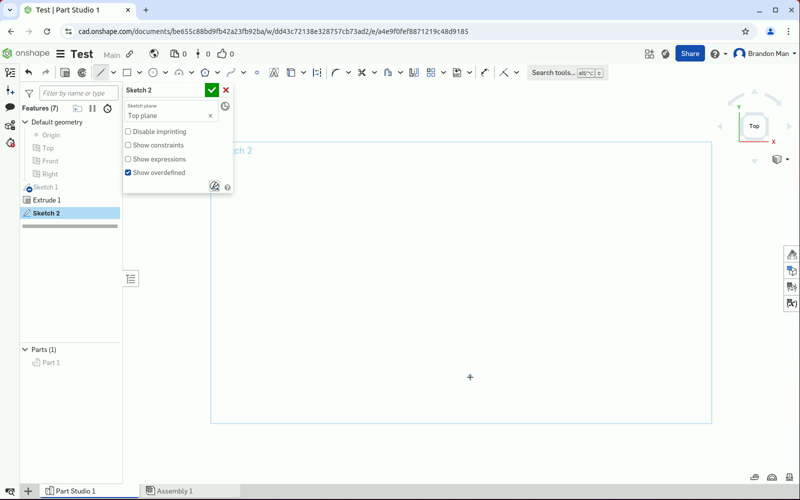
mouse_move(564, 376)
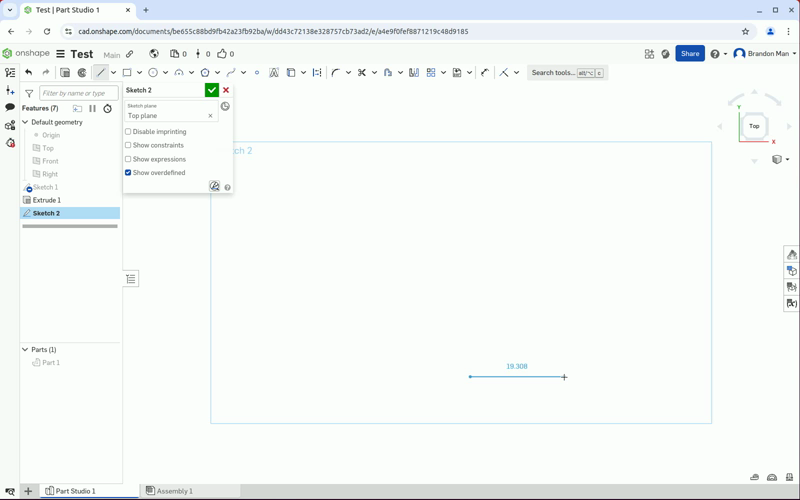
click(564, 376)
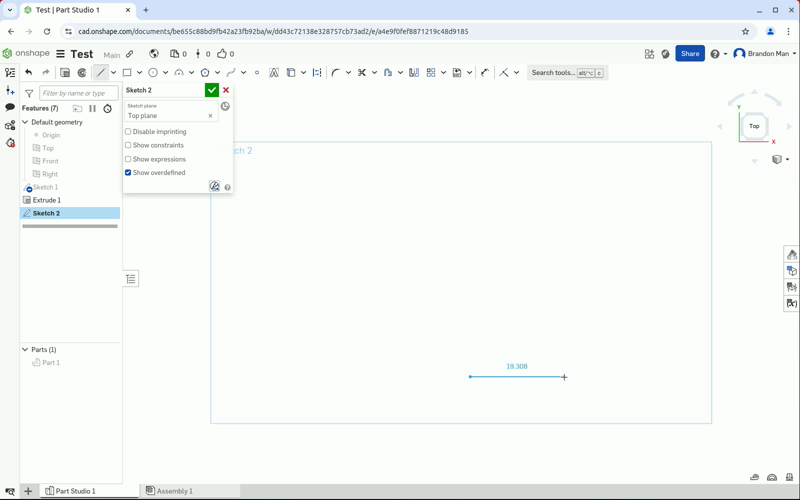
key_up(shift)
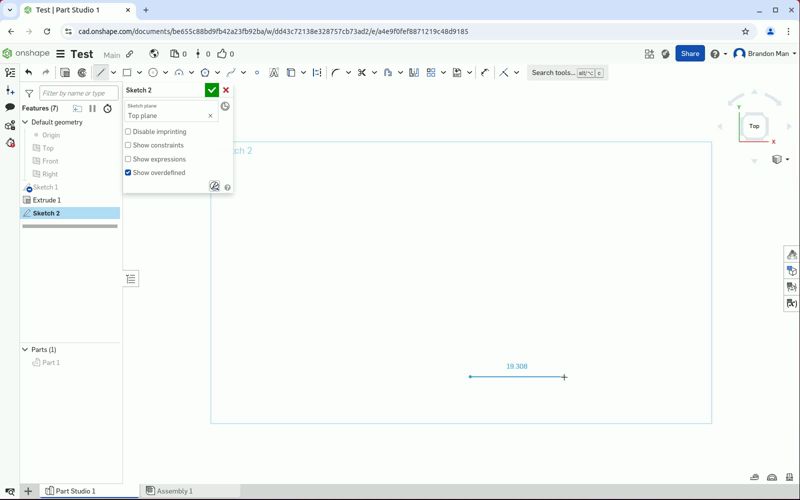
key_down(shift)
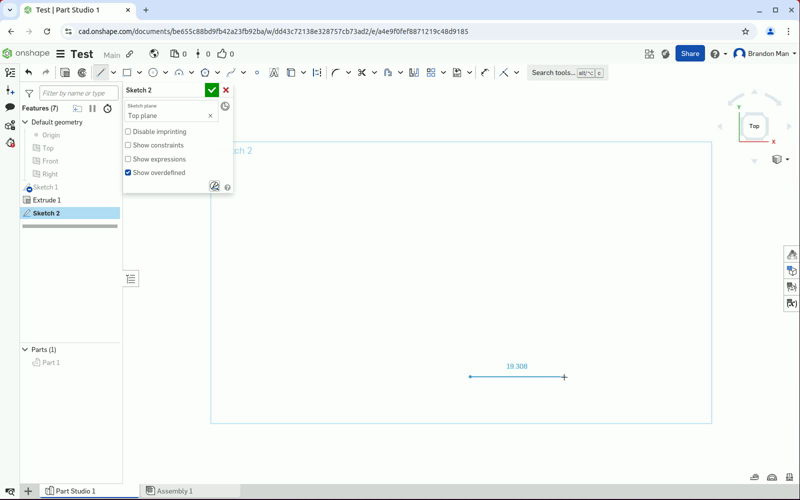
mouse_move(589, 376)
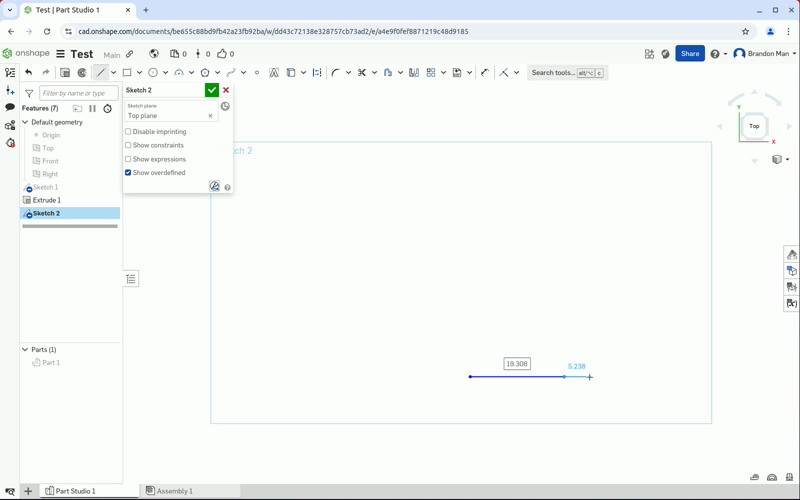
mouse_move(564, 366)
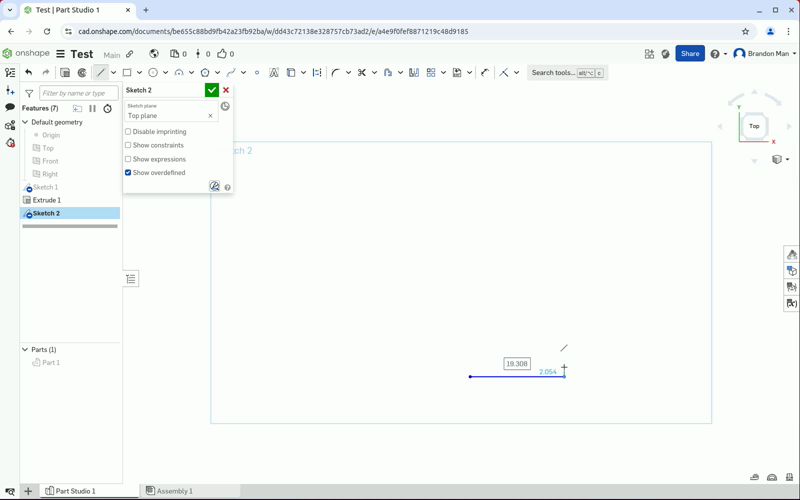
click(564, 366)
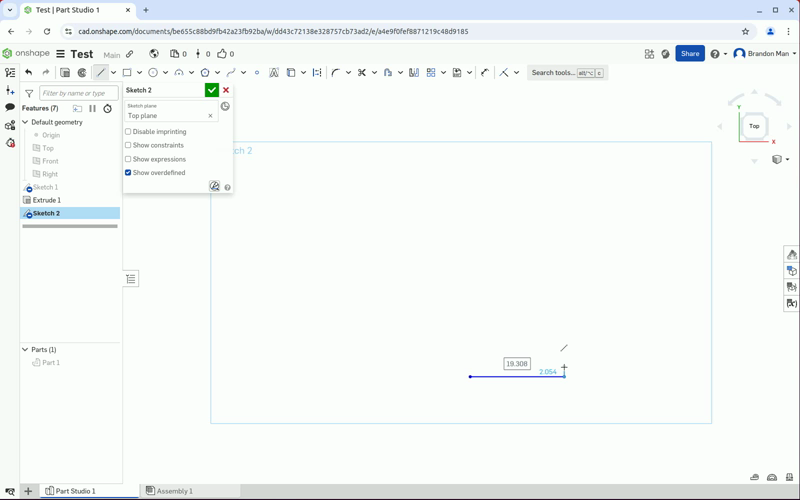
key_up(shift)
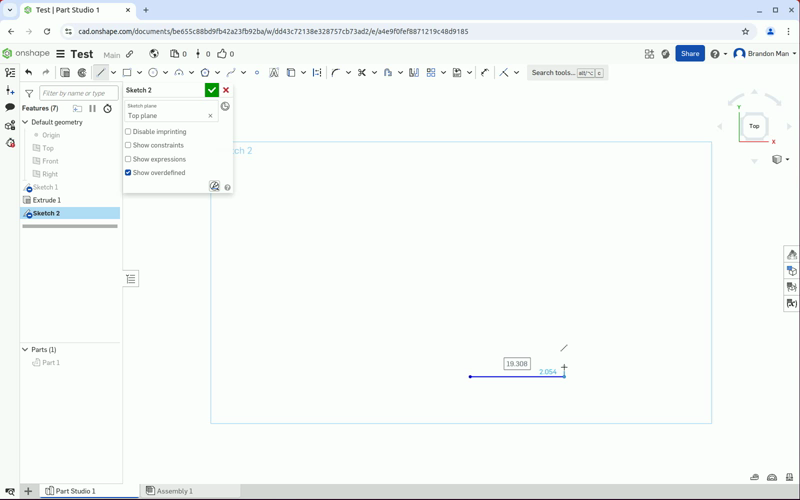
key_down(shift)
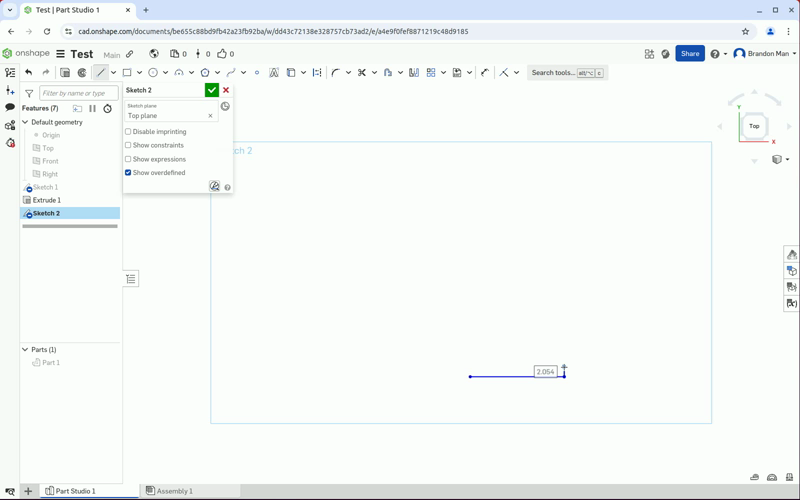
mouse_move(470, 366)
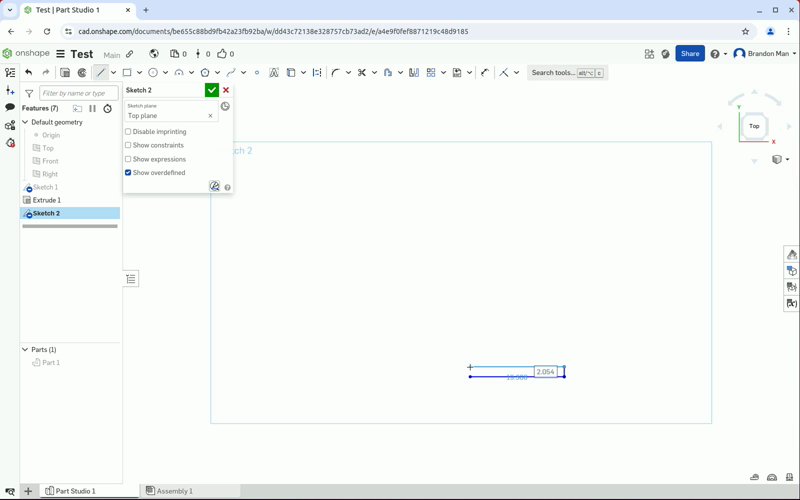
click(470, 366)
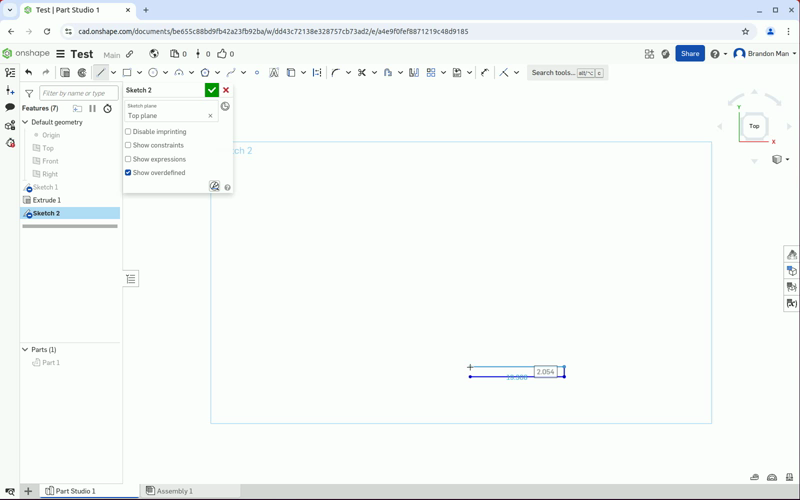
key_up(shift)
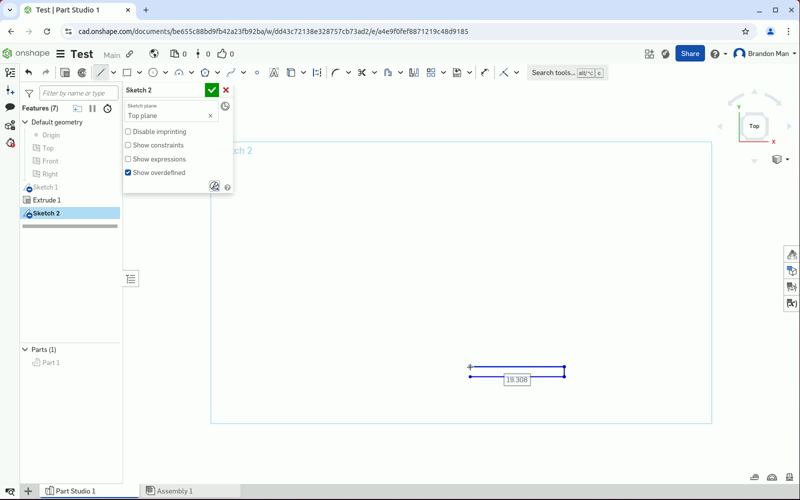
mouse_move(500, 366)
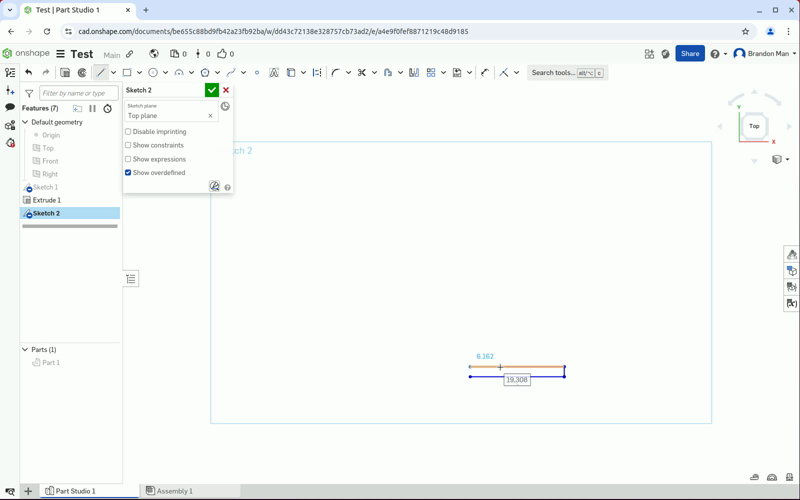
key_down(shift)
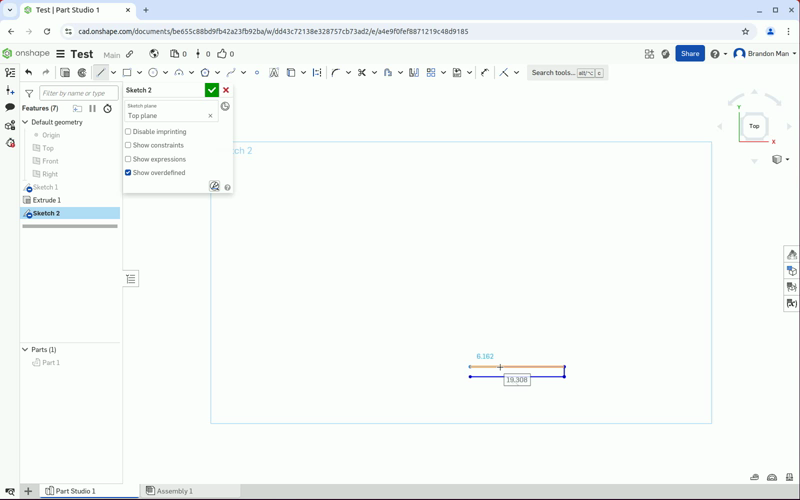
mouse_move(470, 376)
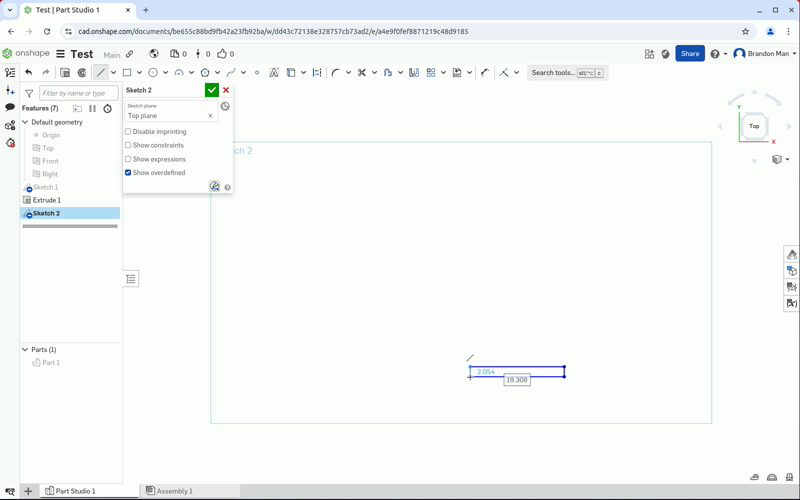
key_up(shift)
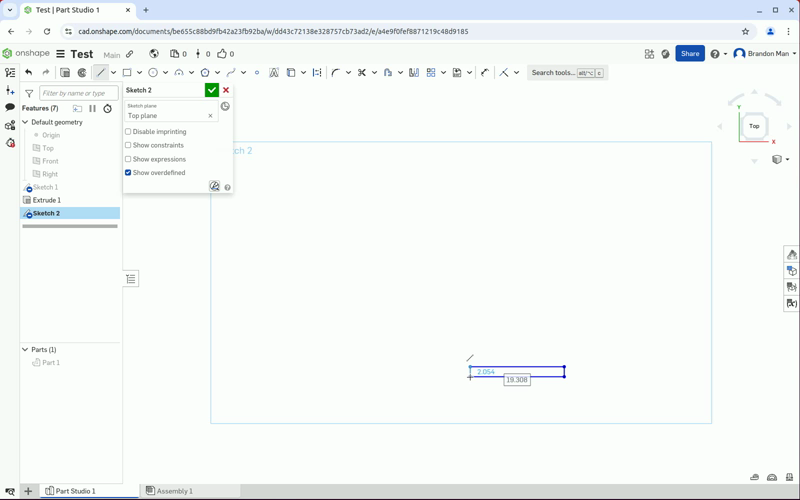
click(470, 376)
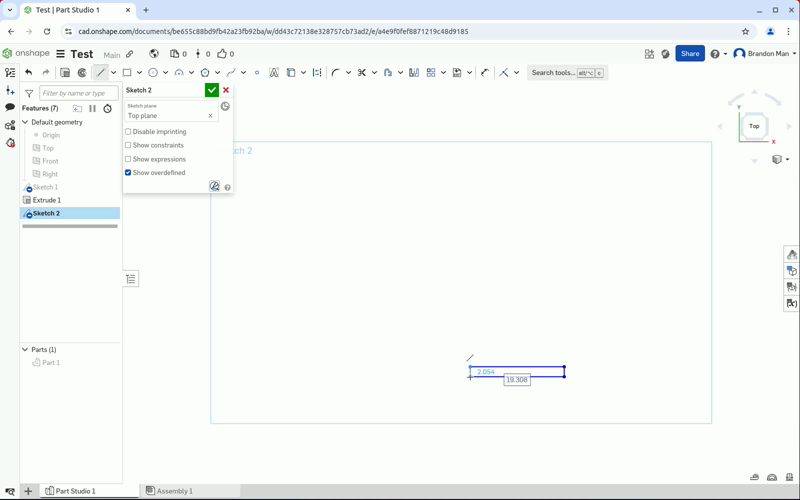
key(esc)
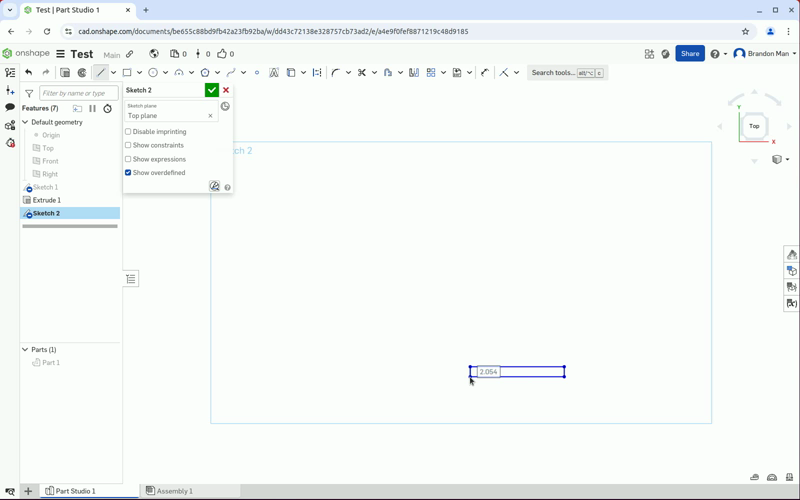
mouse_move(494, 370)
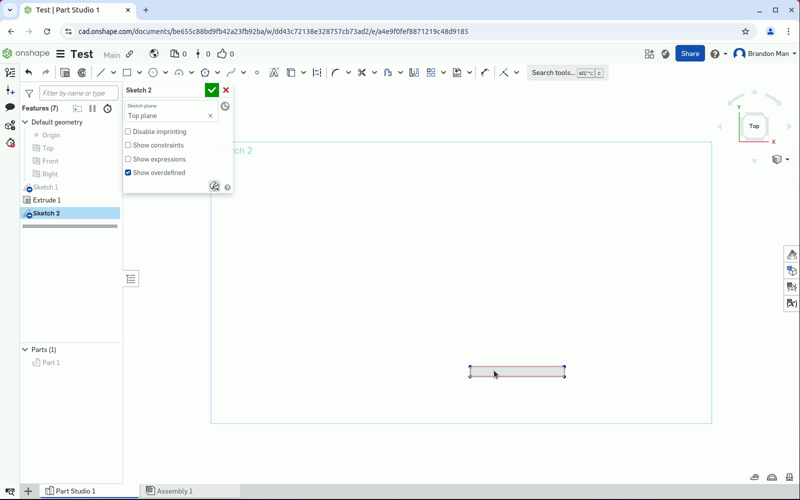
scroll(6)
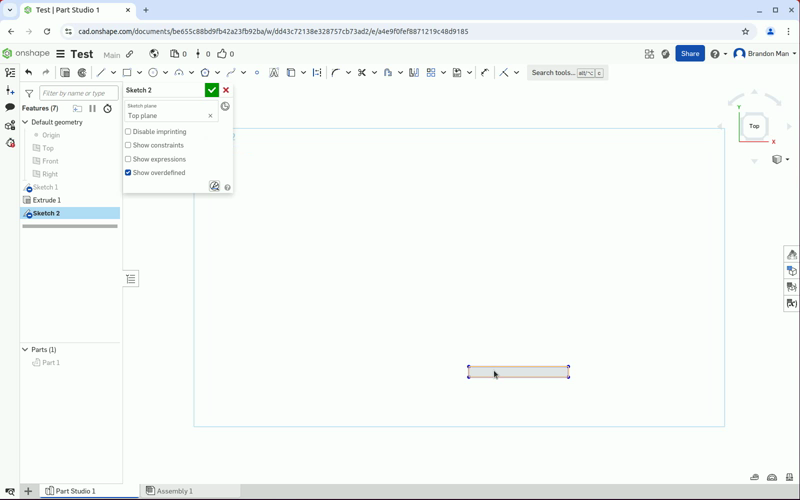
scroll(6)
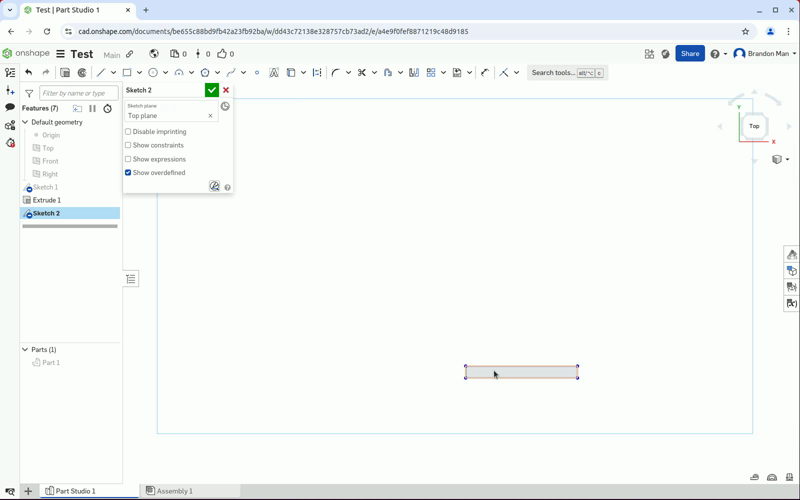
scroll(6)
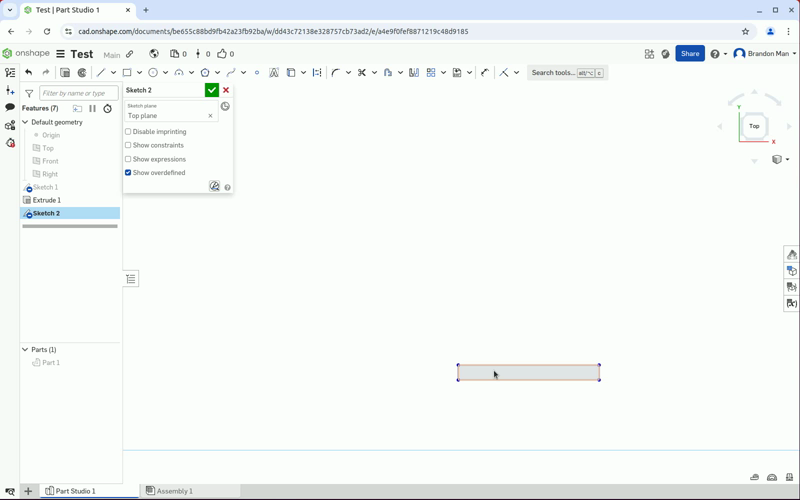
scroll(6)
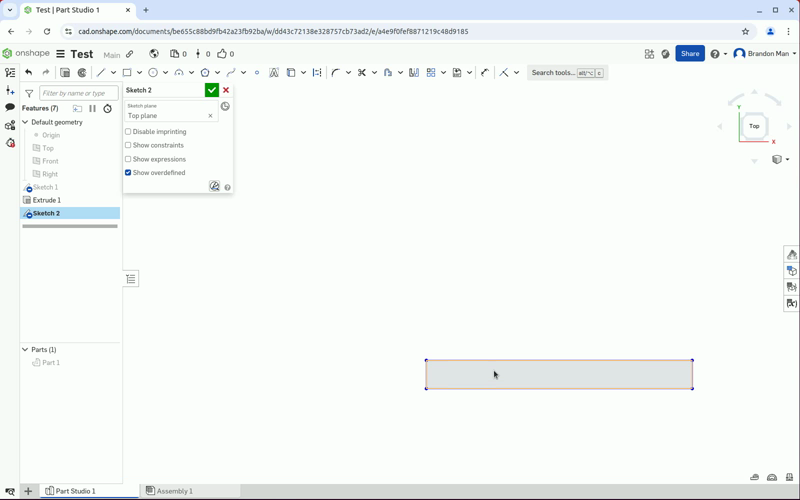
scroll(6)
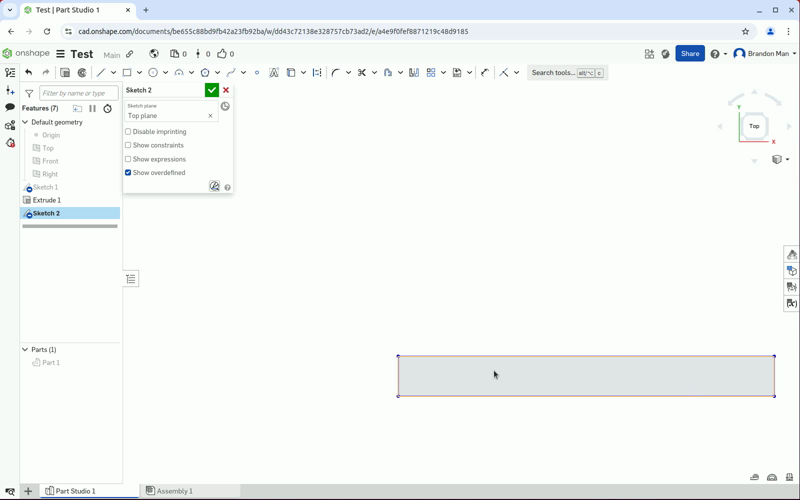
scroll(6)
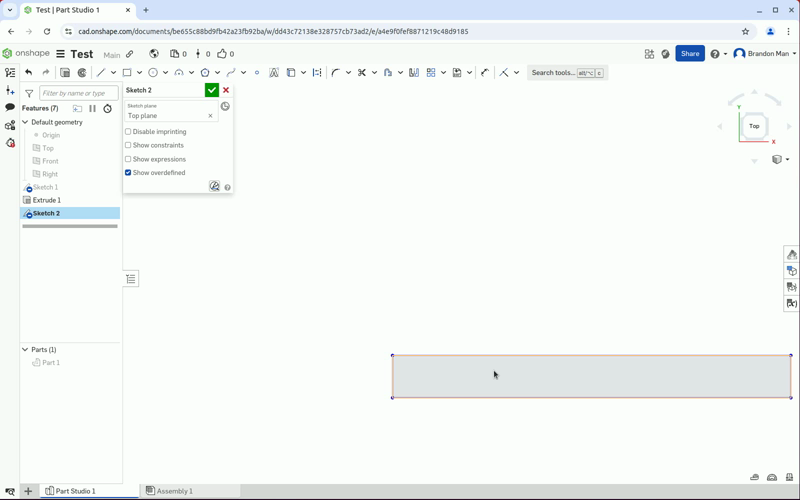
scroll(6)
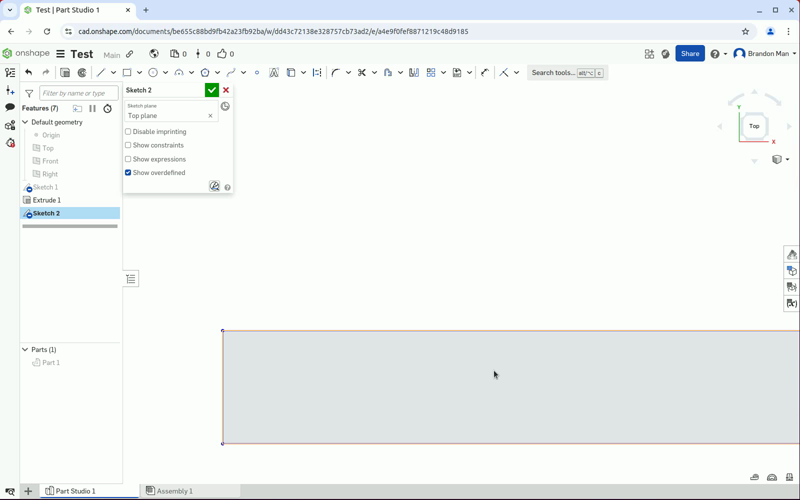
click(494, 370)
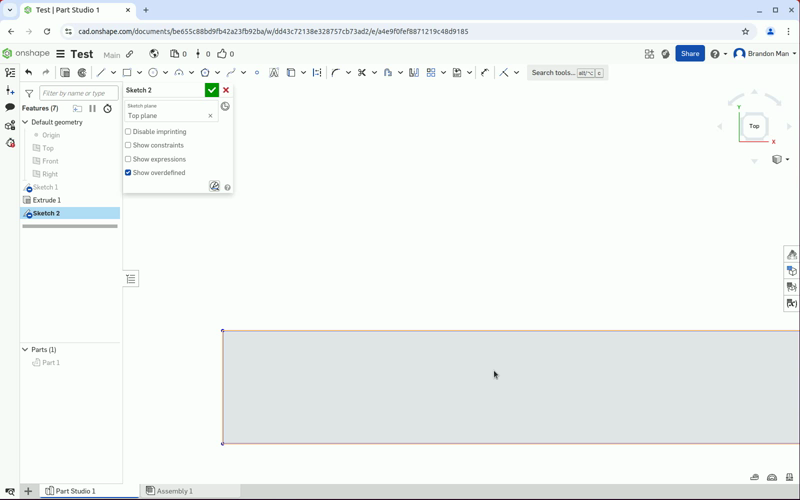
scroll(-6)
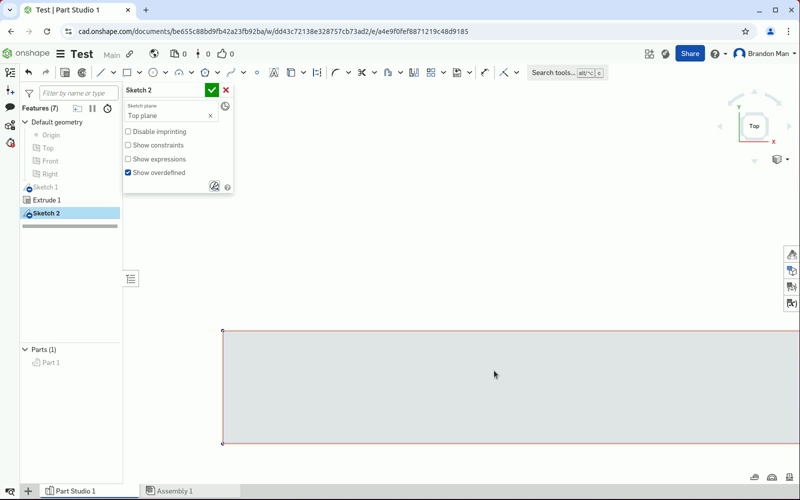
scroll(-6)
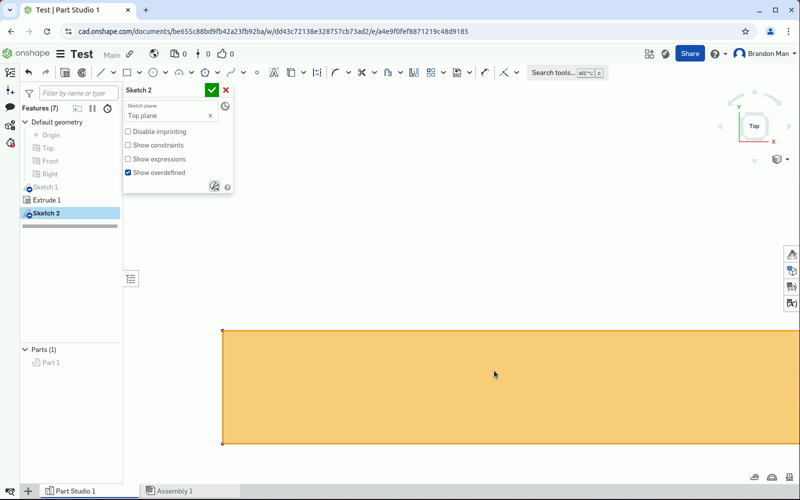
scroll(-6)
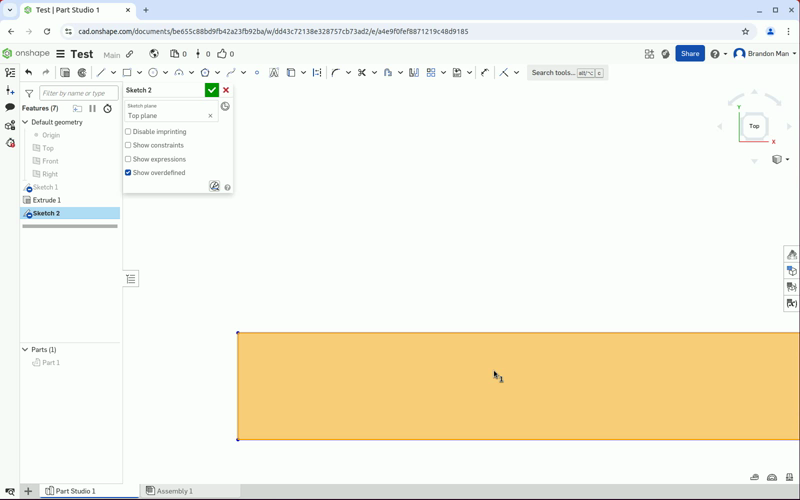
scroll(-6)
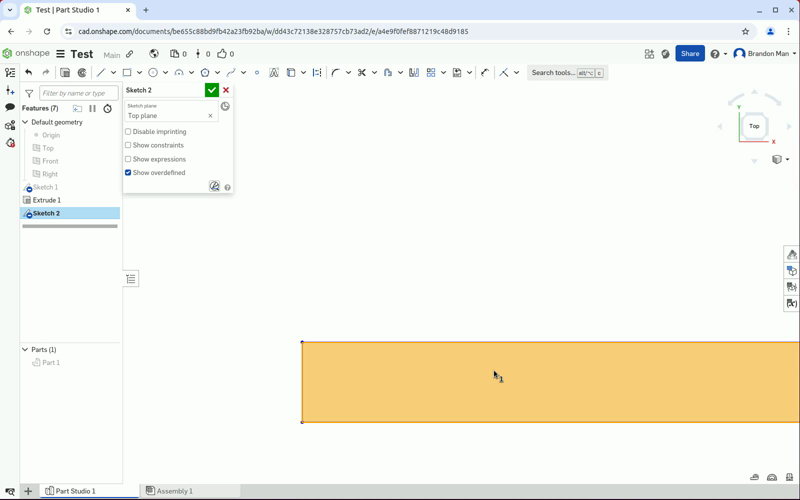
scroll(-6)
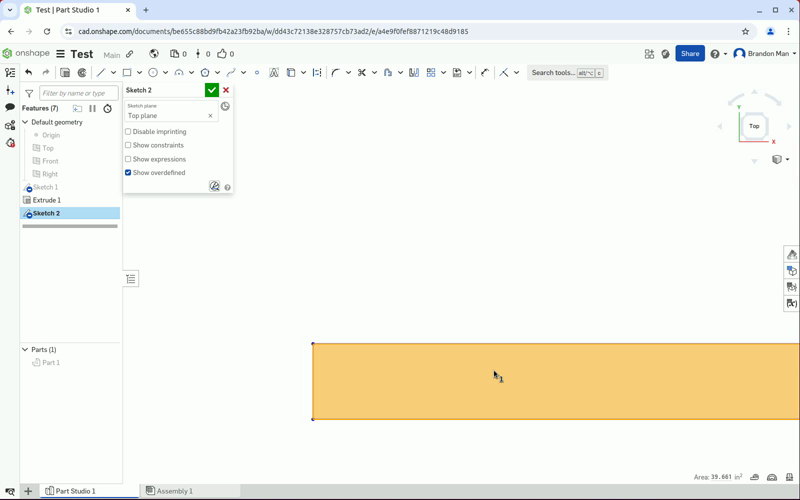
scroll(-6)
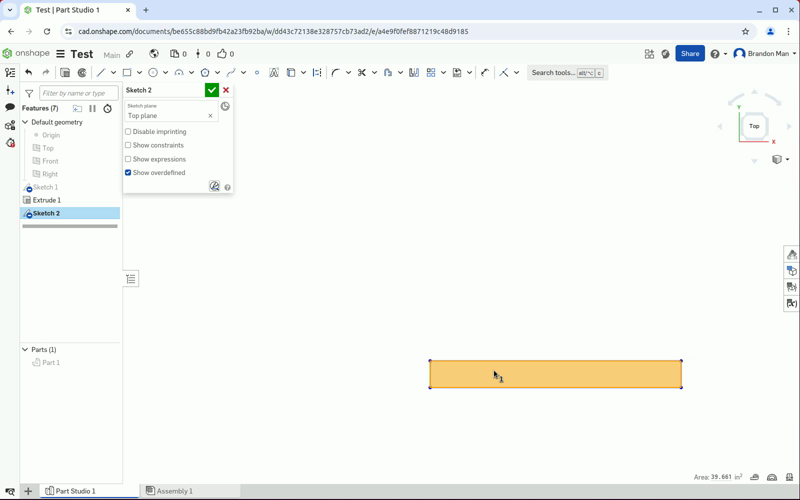
scroll(-6)
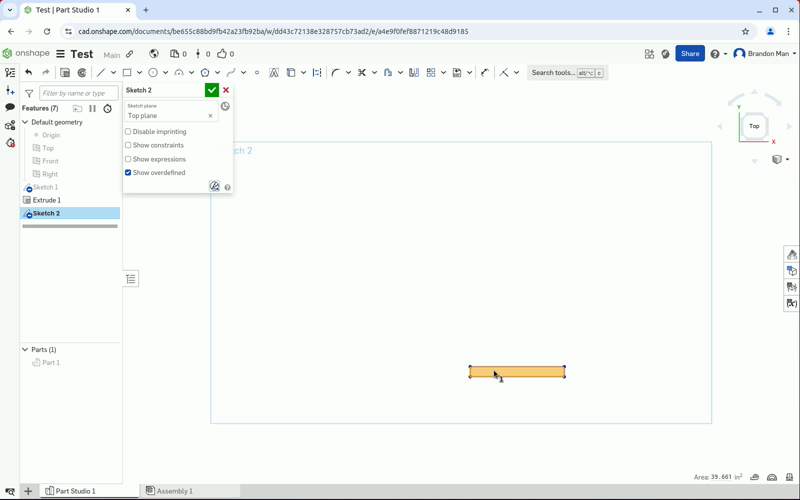
mouse_move(73, 352)
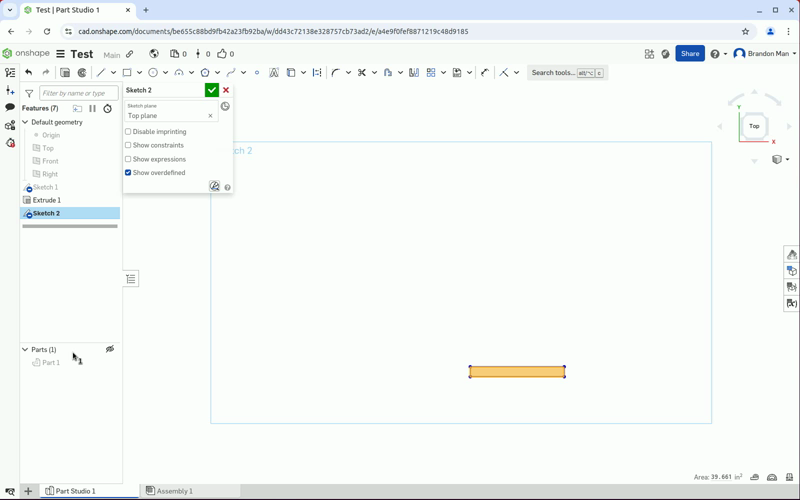
key(shift+y)
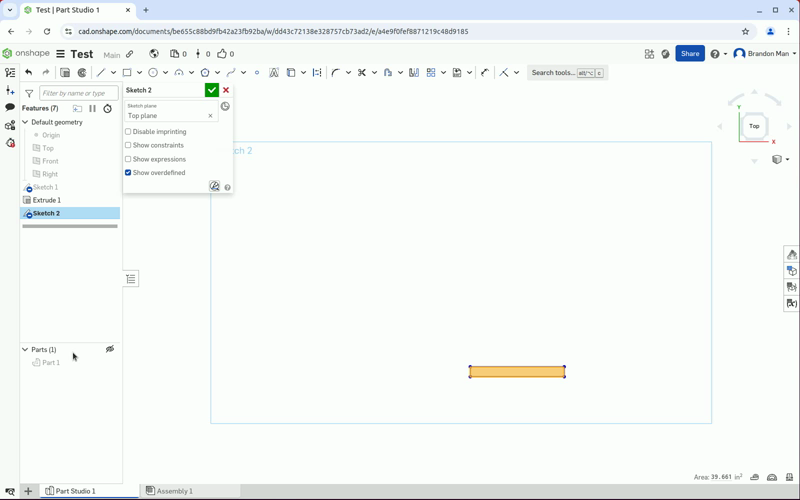
key(shift+e)
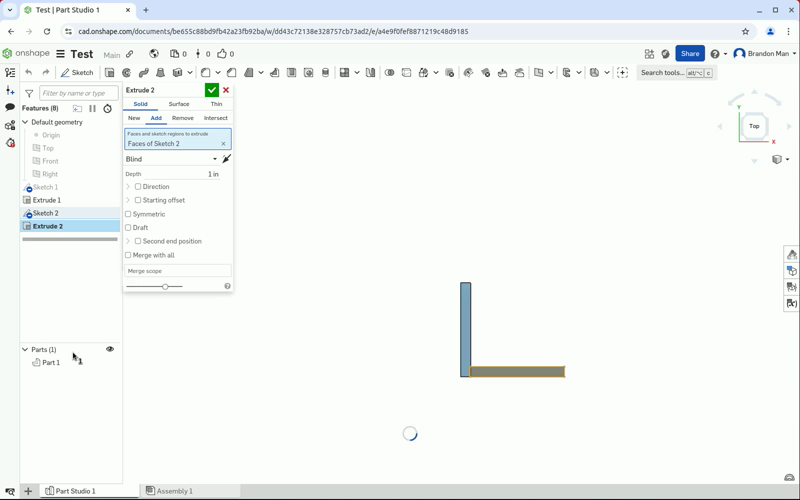
mouse_move(143, 106)
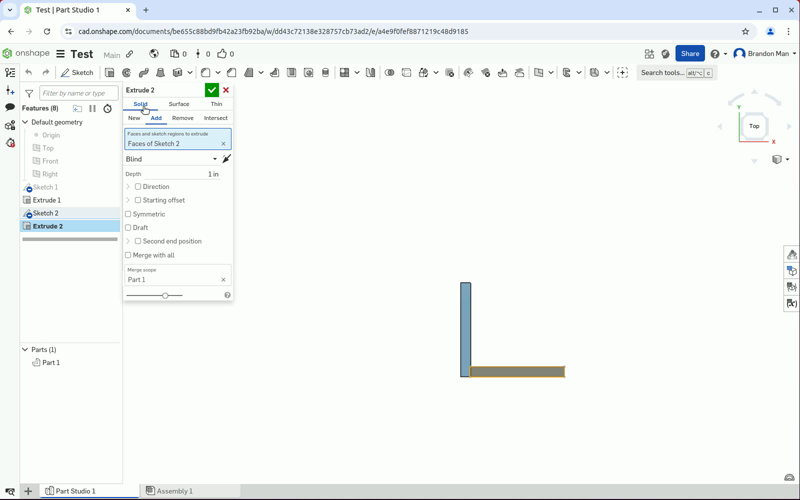
click(143, 106)
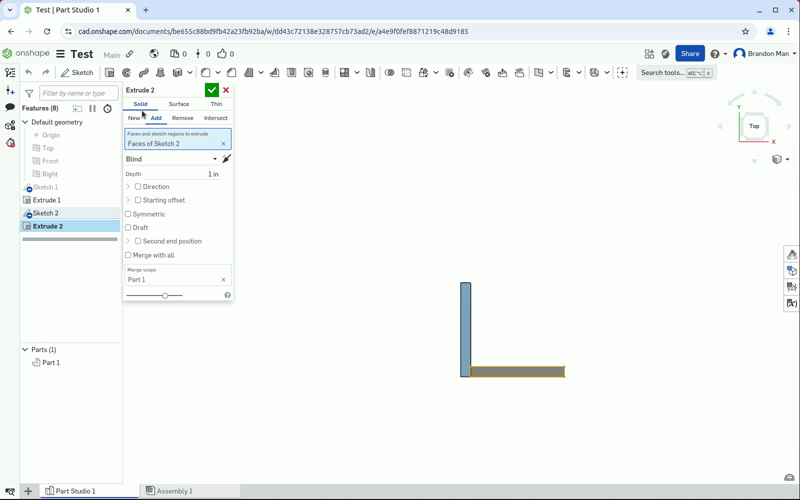
mouse_move(137, 120)
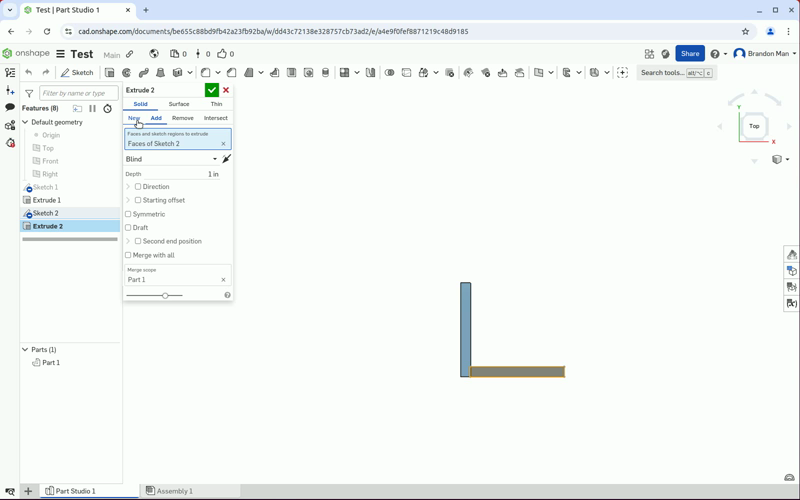
click(137, 120)
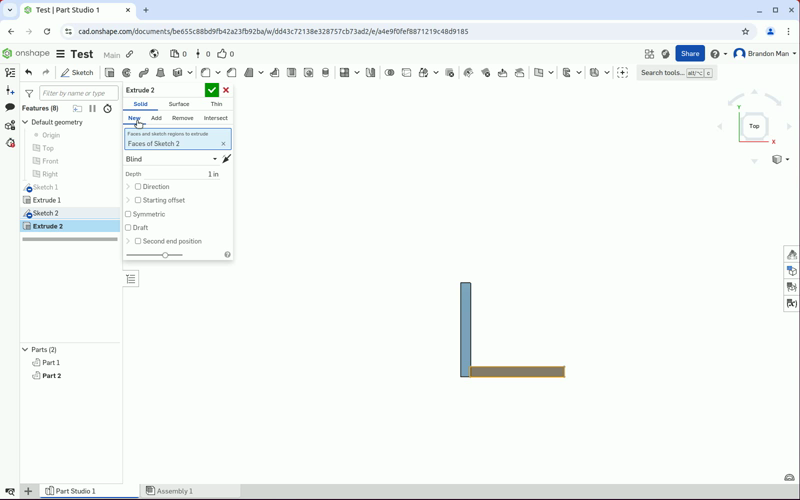
key(tab, 4)
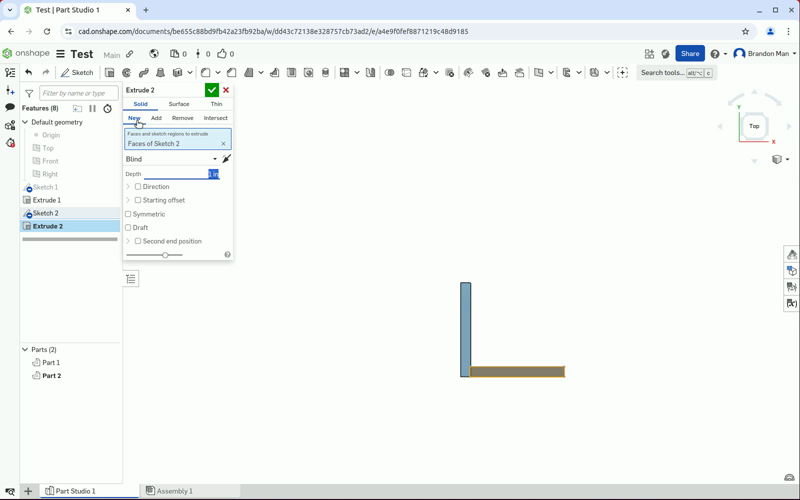
text(19.257)
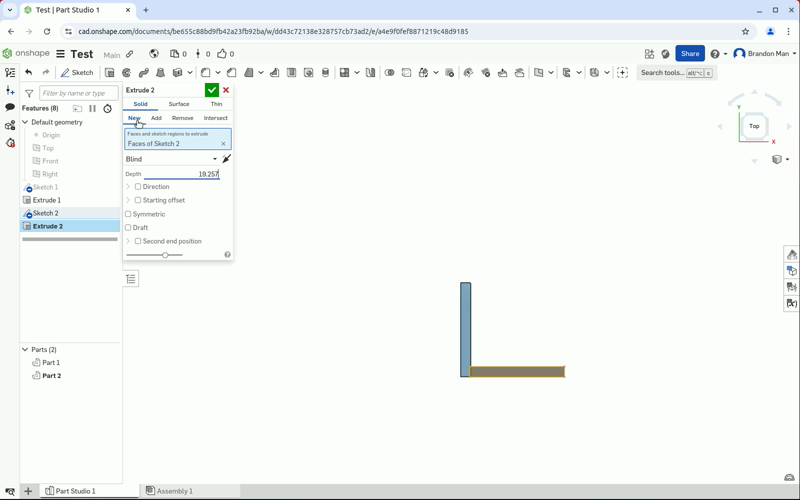
key(enter)
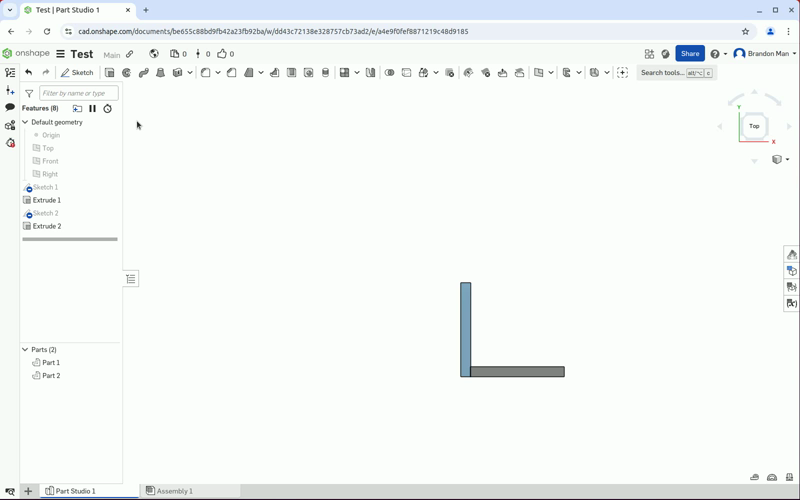
key(shift+h)
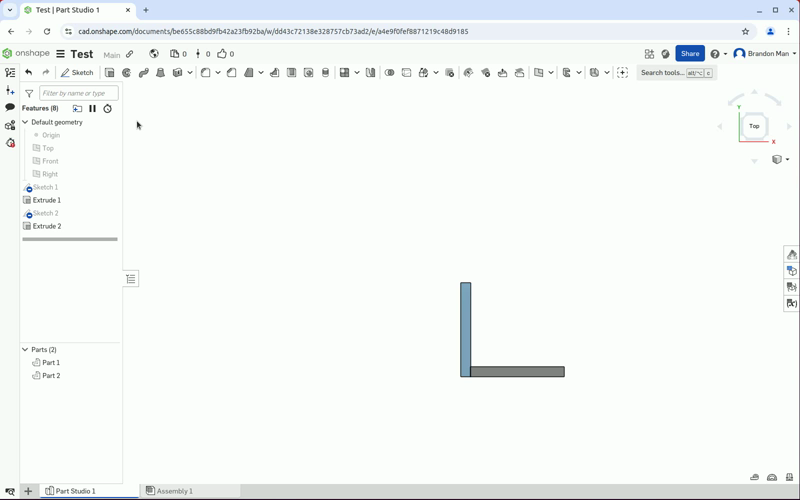
key(shift+h)
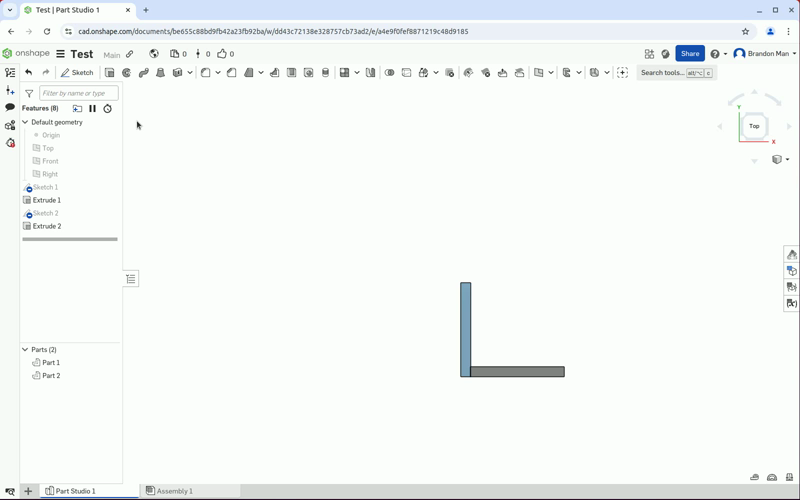
mouse_move(73, 189)
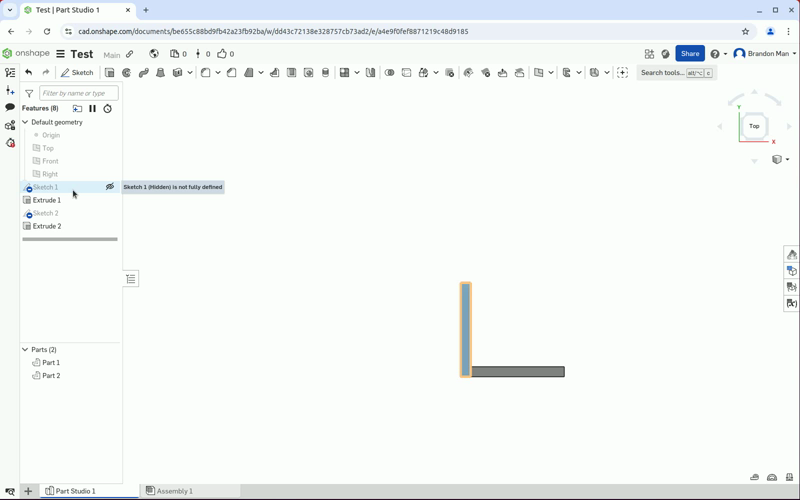
click(73, 189)
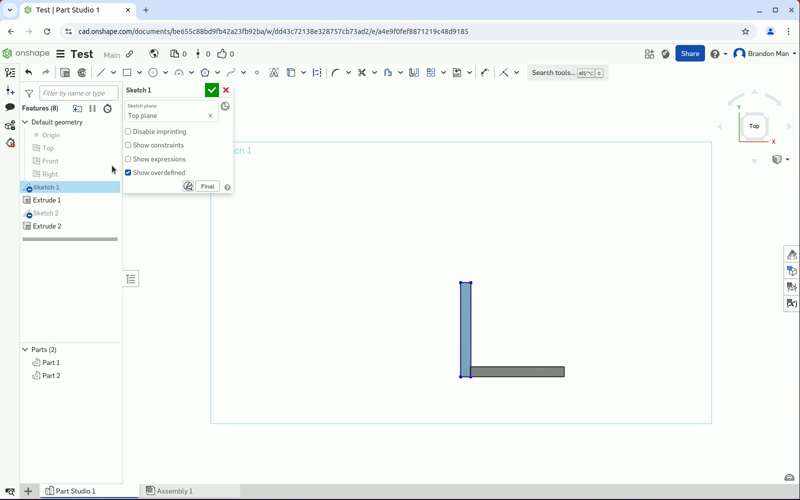
mouse_move(229, 92)
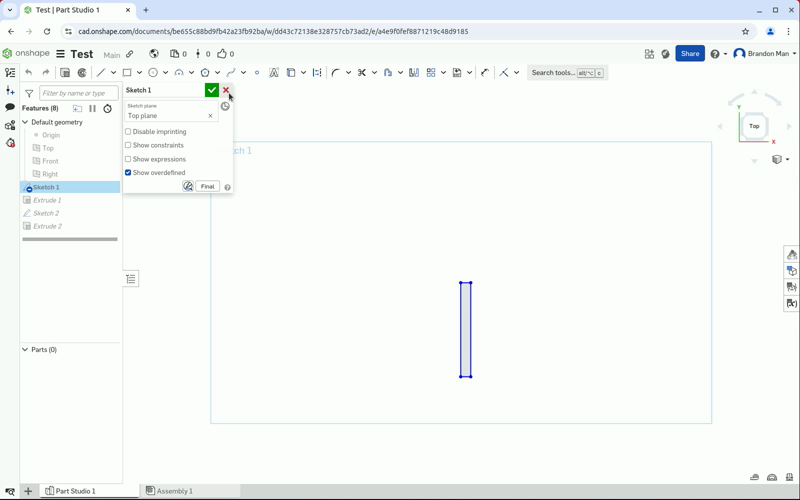
click(229, 92)
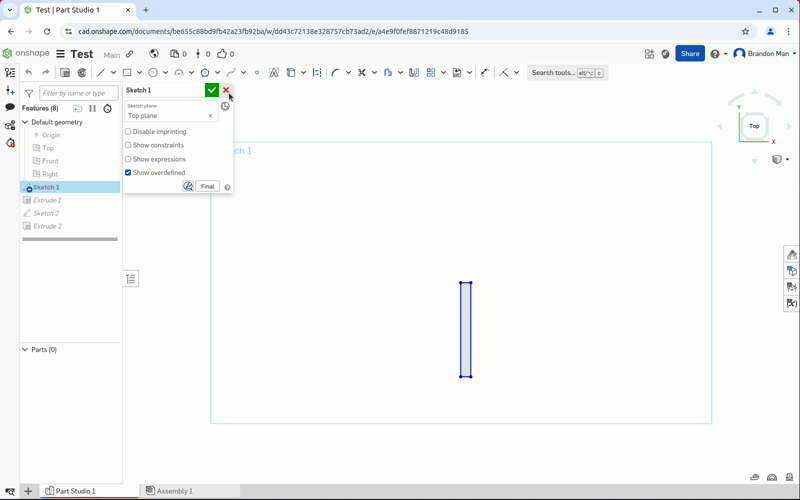
key(shift+s)
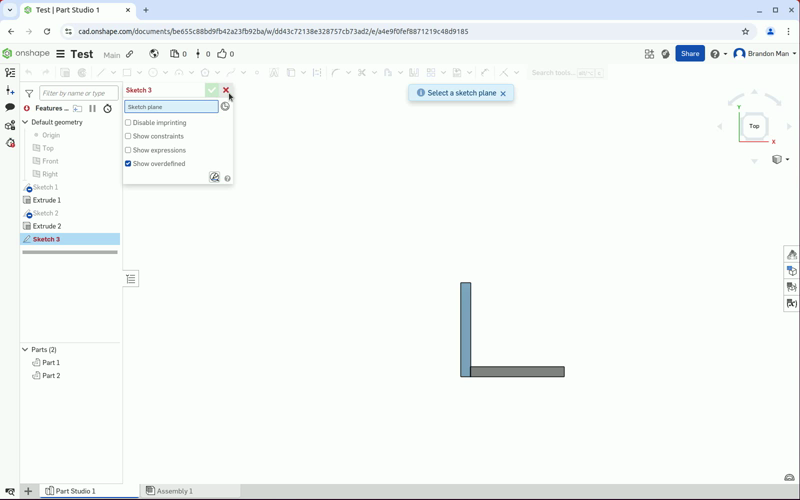
mouse_move(73, 150)
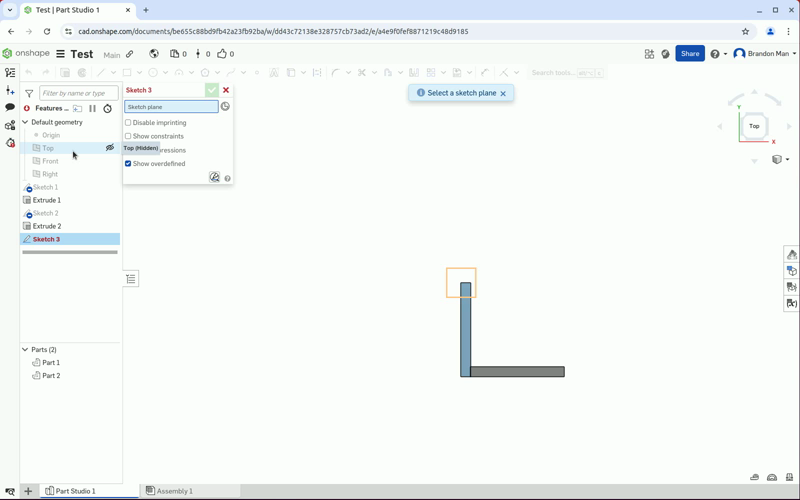
click(73, 150)
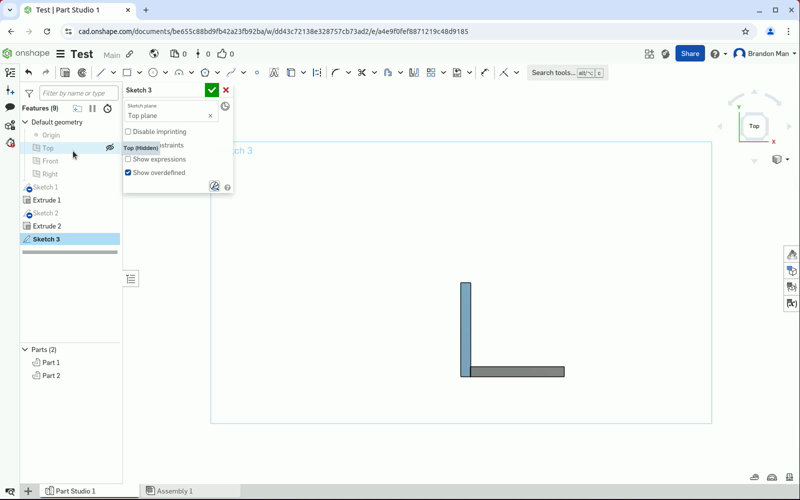
mouse_move(73, 352)
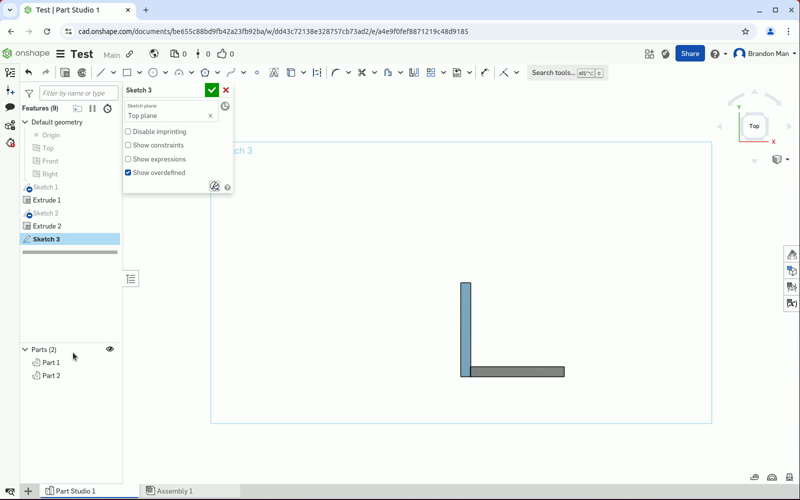
key(y)
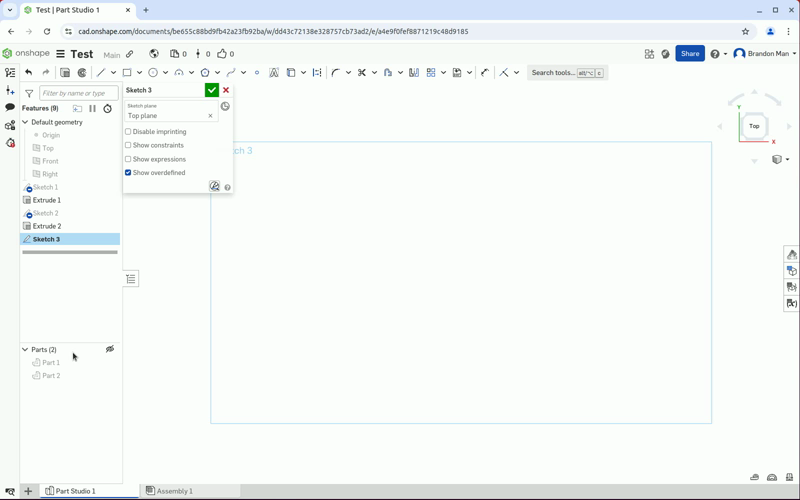
key(l)
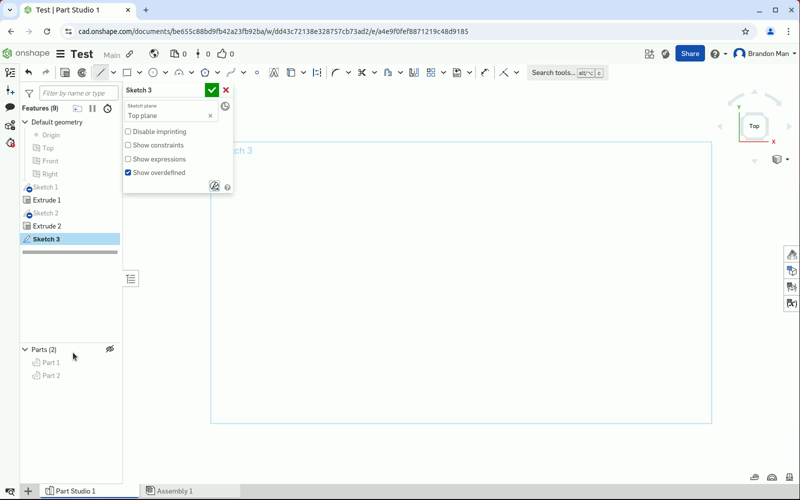
key_down(shift)
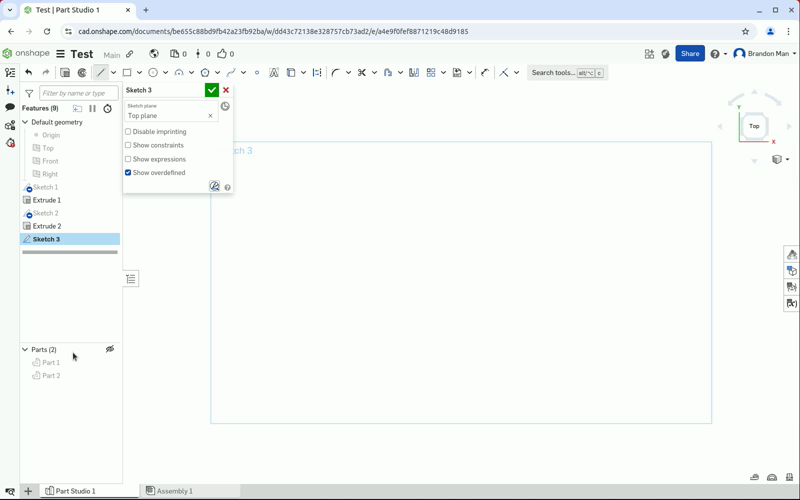
mouse_move(470, 292)
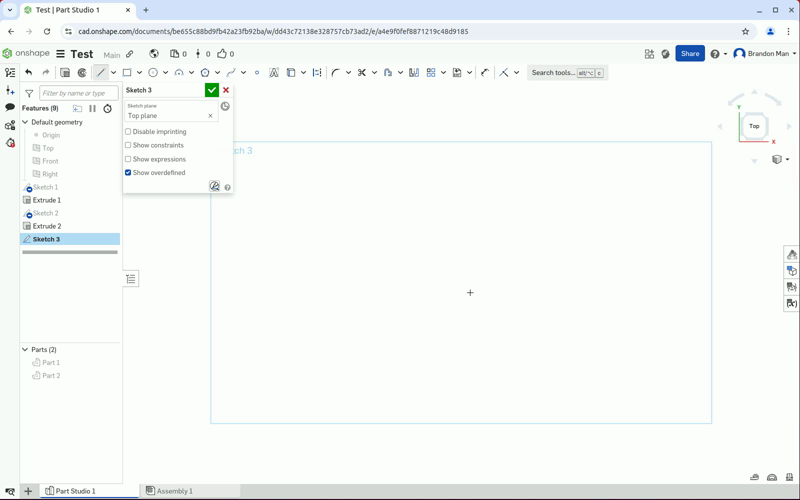
click(470, 292)
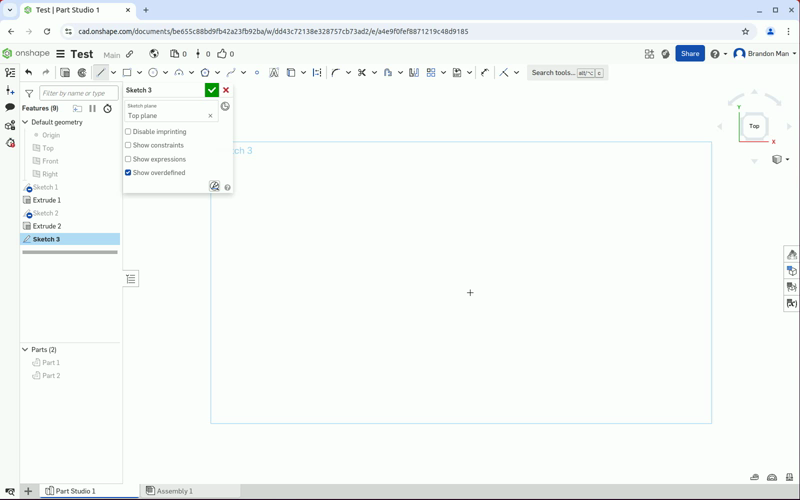
key_up(shift)
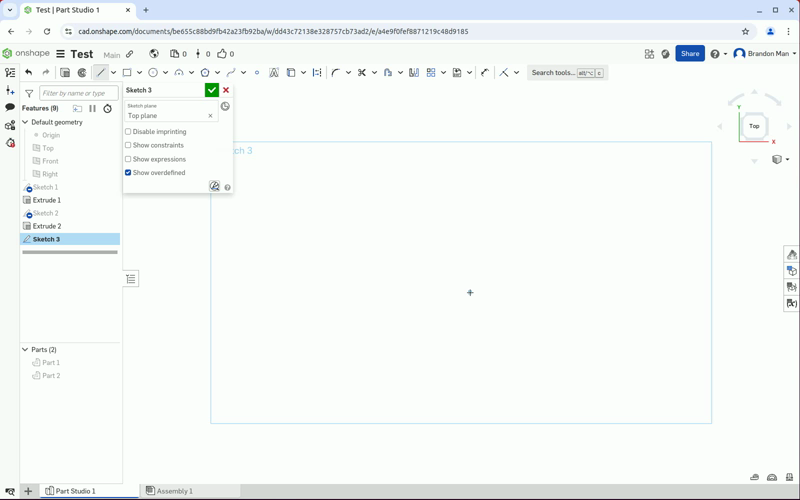
key_down(shift)
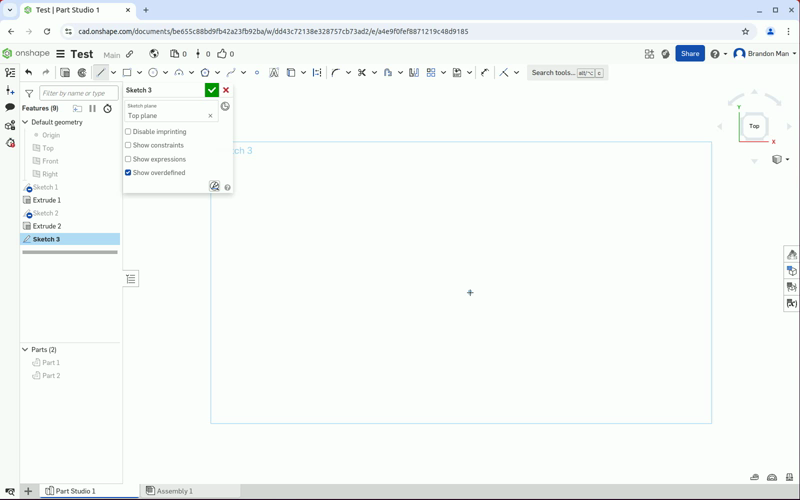
mouse_move(564, 292)
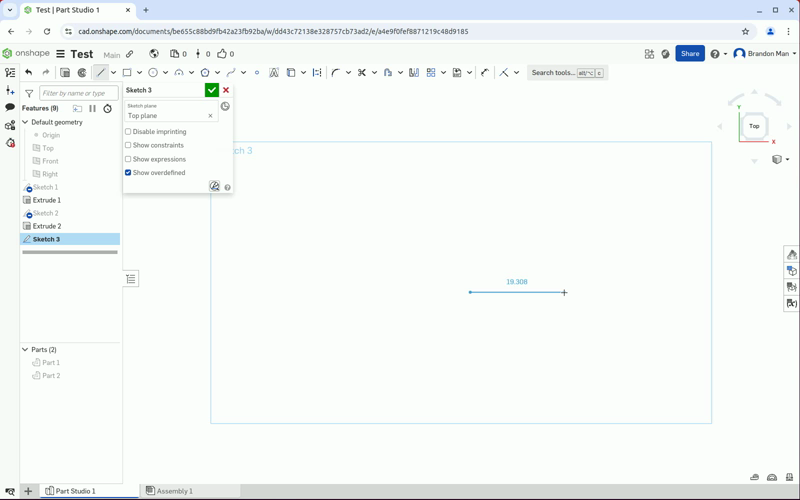
click(564, 292)
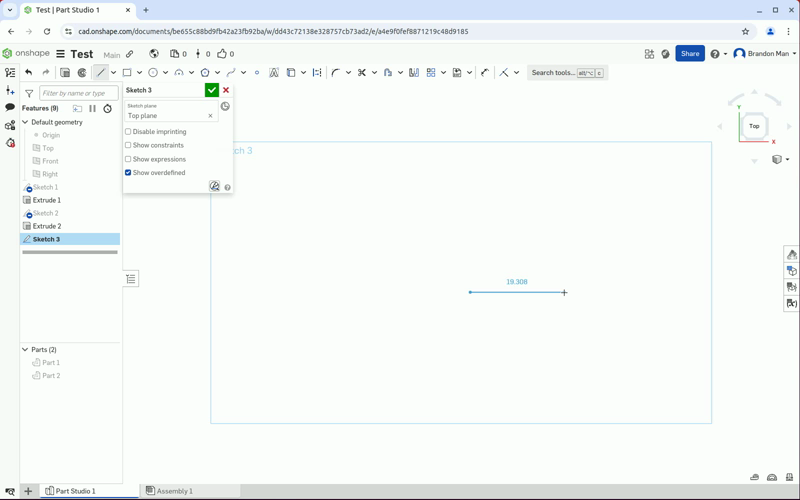
key_up(shift)
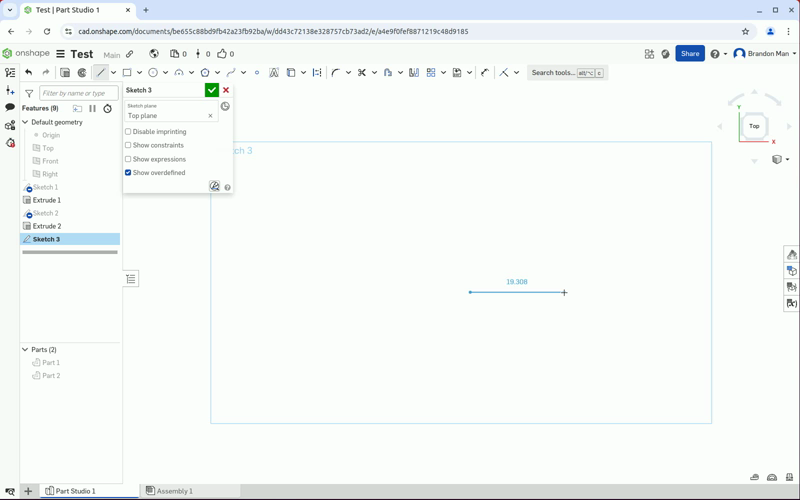
key_down(shift)
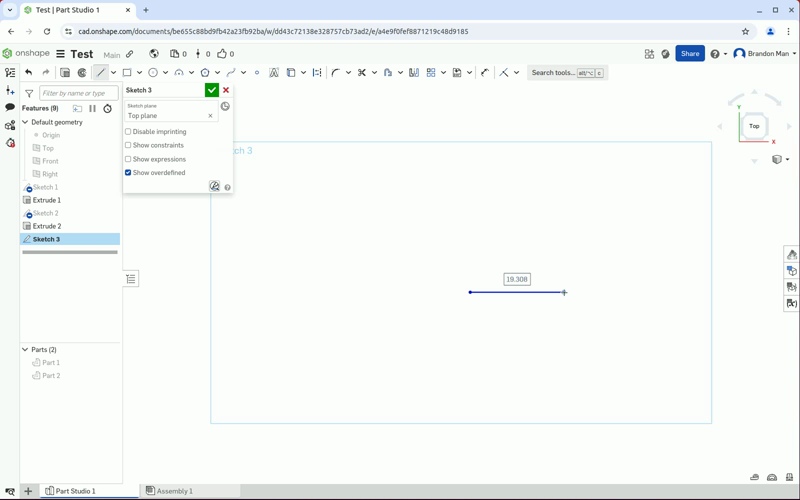
mouse_move(589, 292)
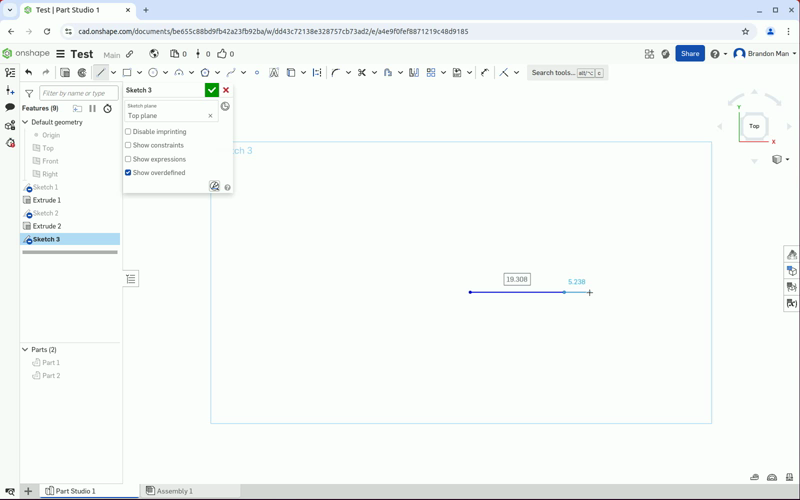
mouse_move(564, 282)
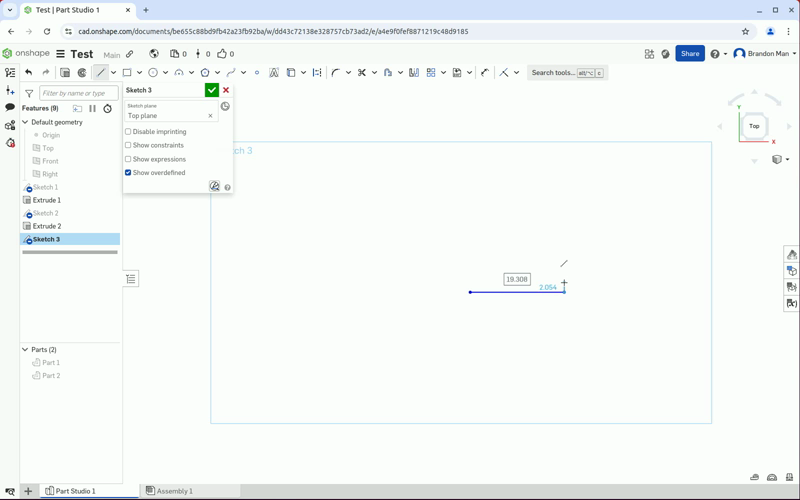
click(564, 282)
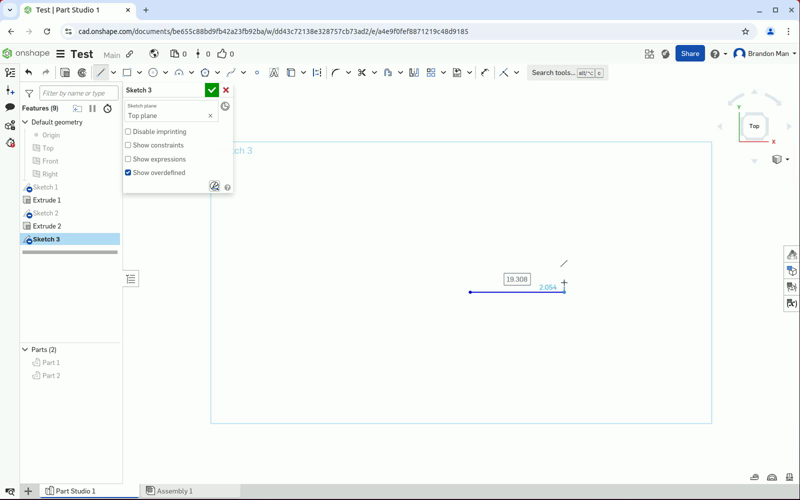
key_up(shift)
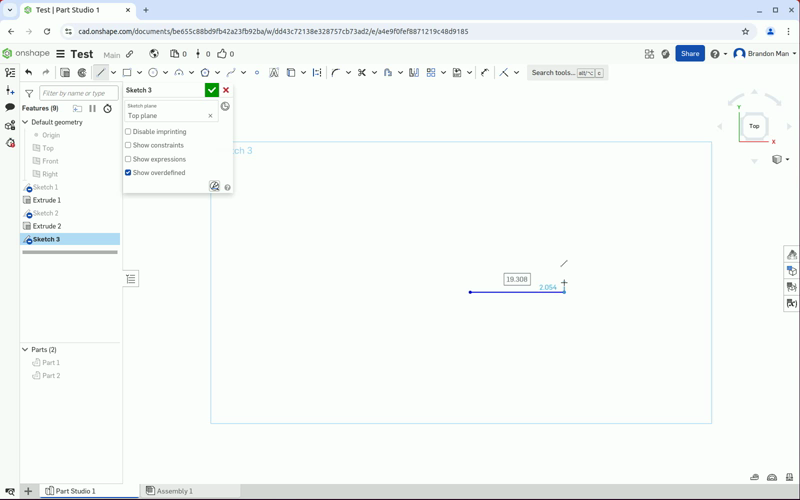
key_down(shift)
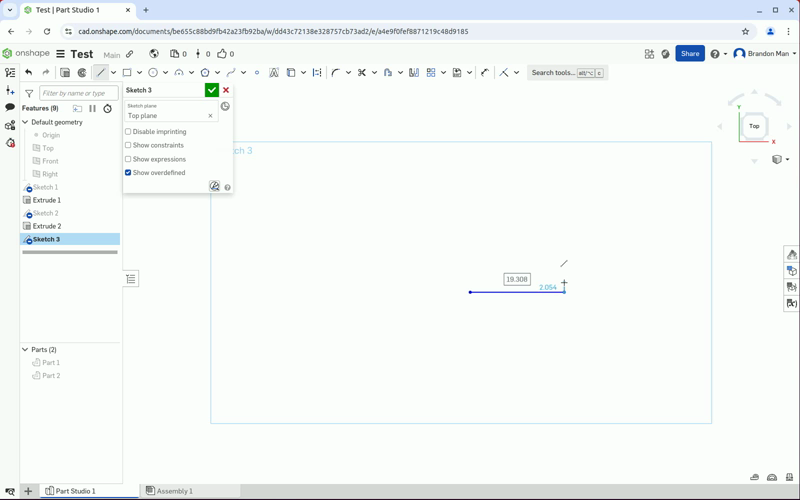
mouse_move(470, 282)
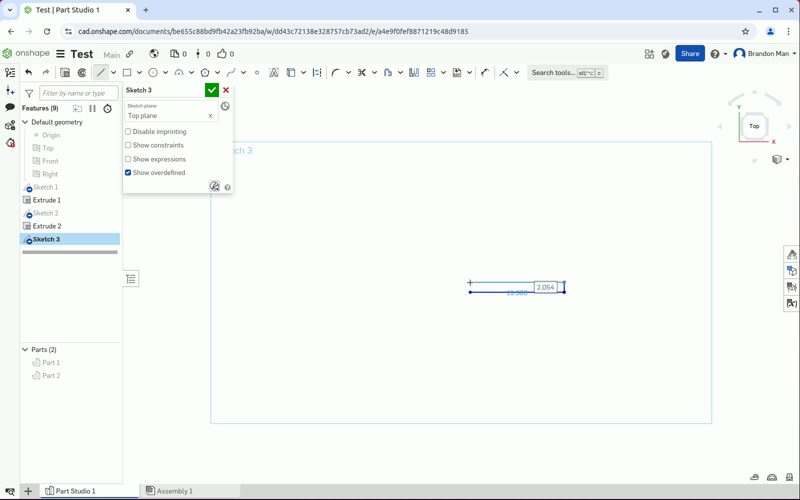
click(470, 282)
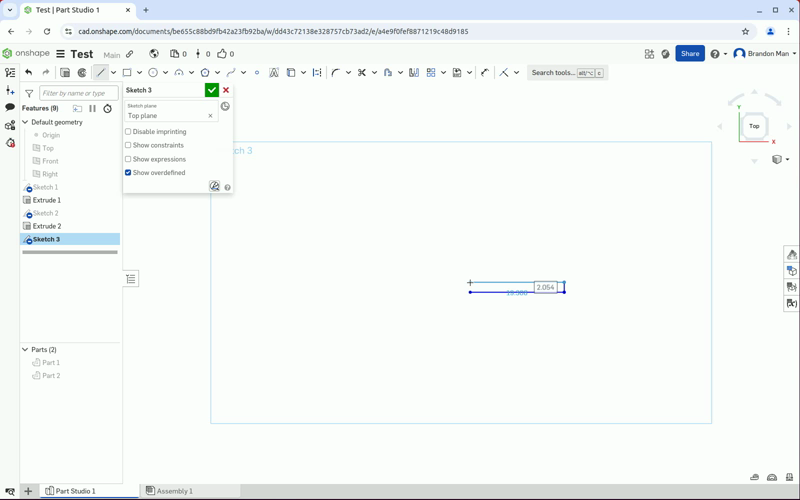
key_up(shift)
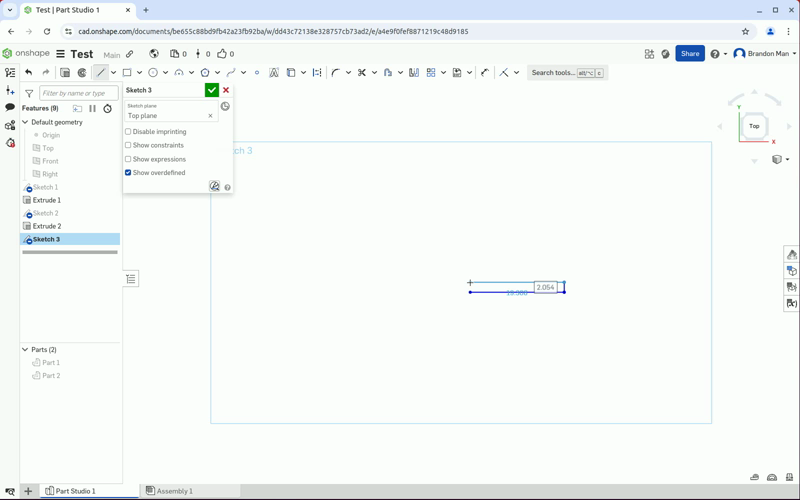
mouse_move(500, 282)
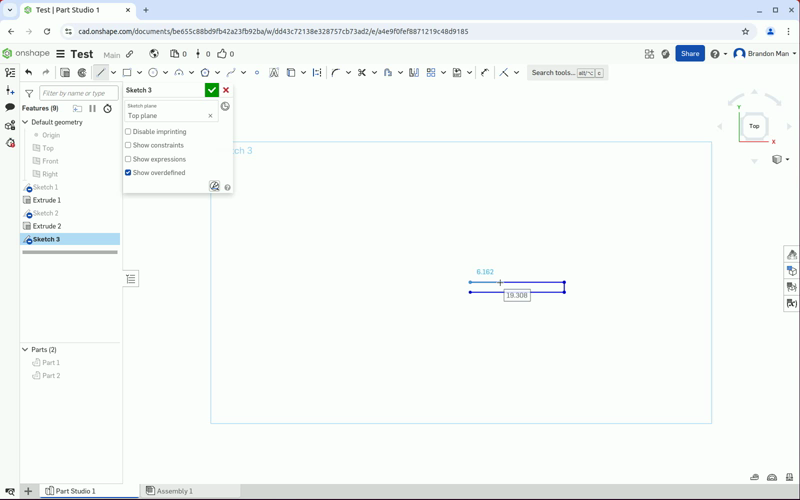
key_down(shift)
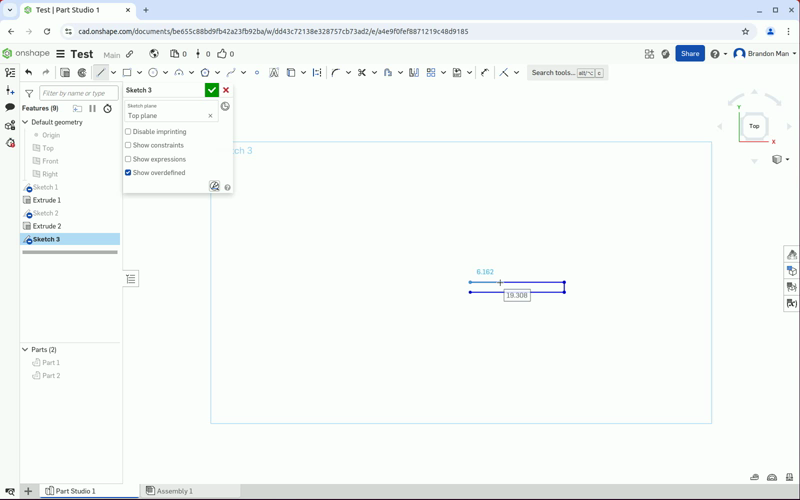
mouse_move(470, 292)
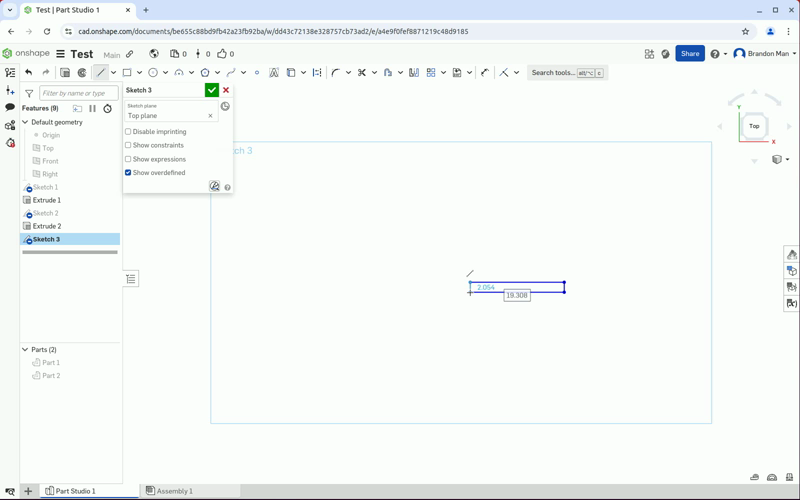
key_up(shift)
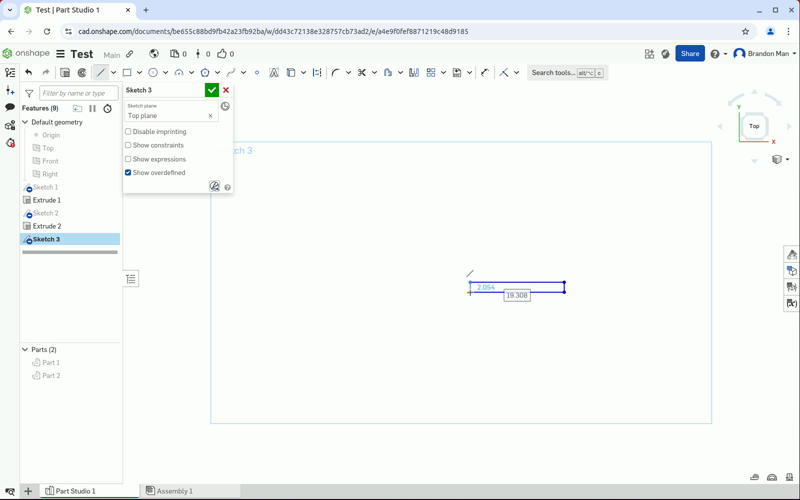
click(470, 292)
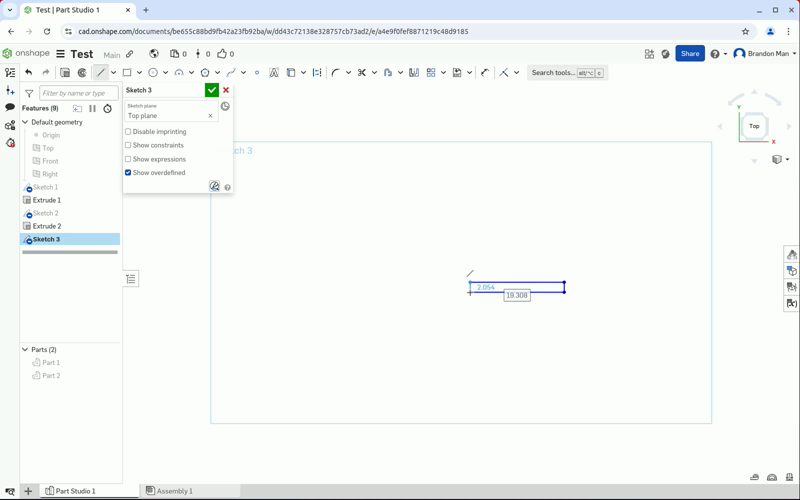
key(esc)
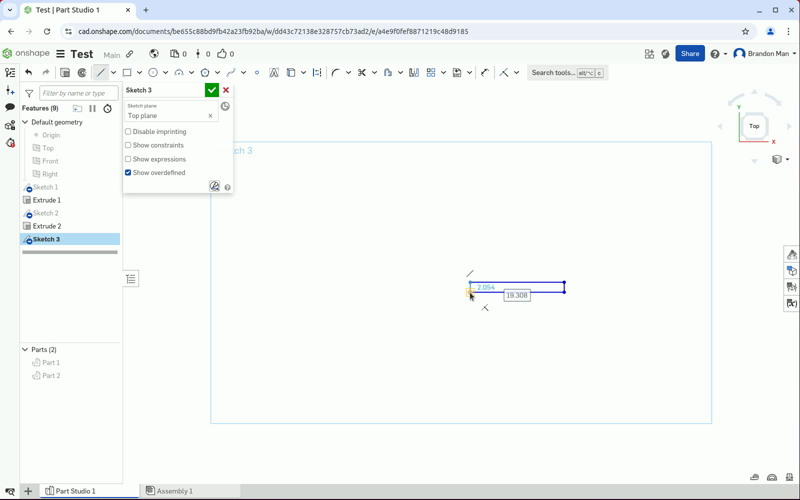
mouse_move(557, 286)
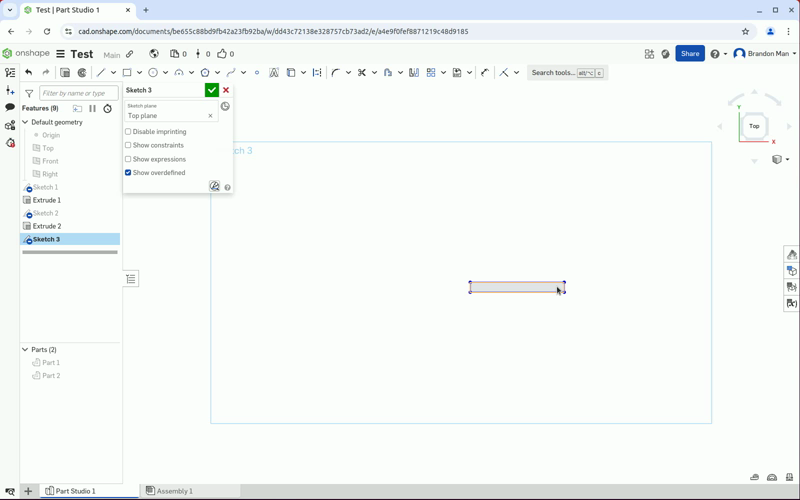
scroll(6)
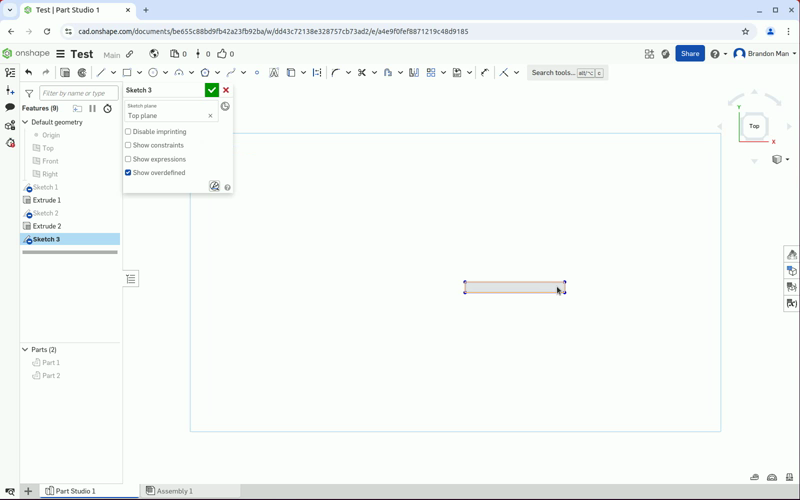
scroll(6)
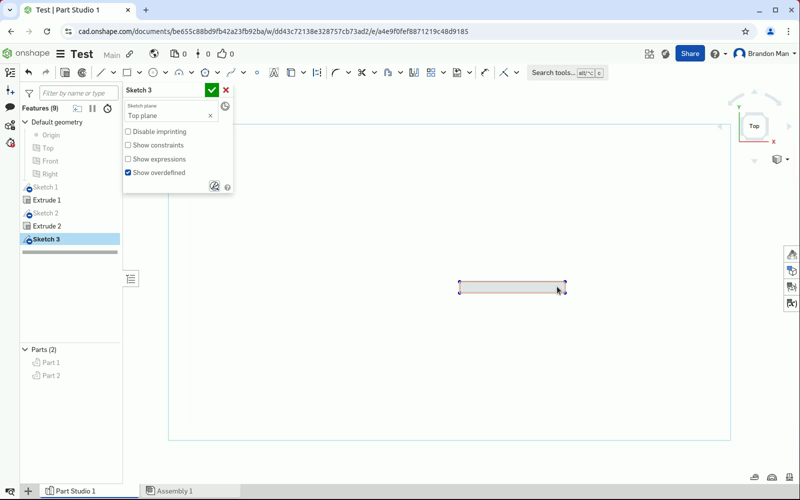
scroll(6)
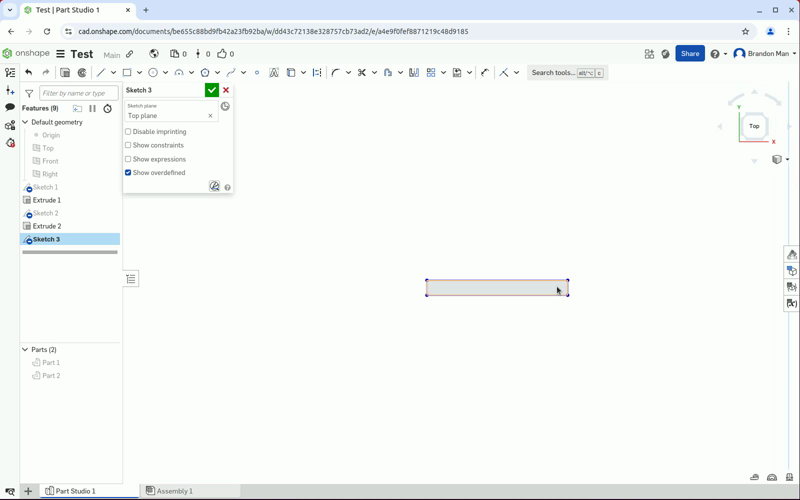
scroll(6)
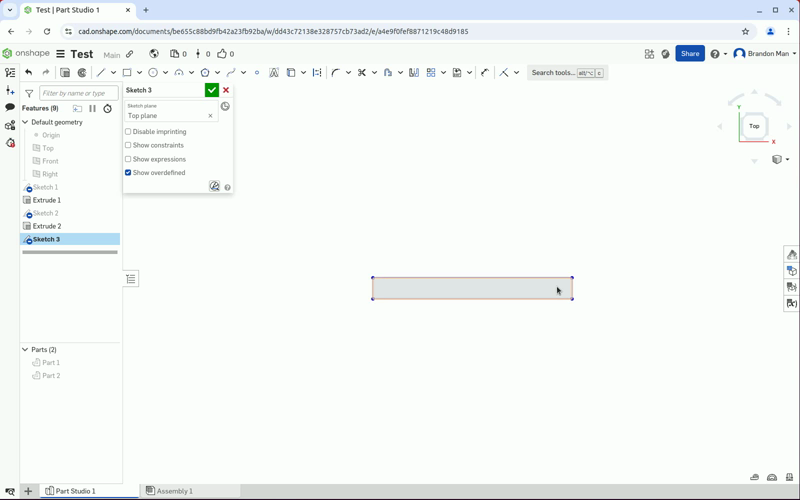
scroll(6)
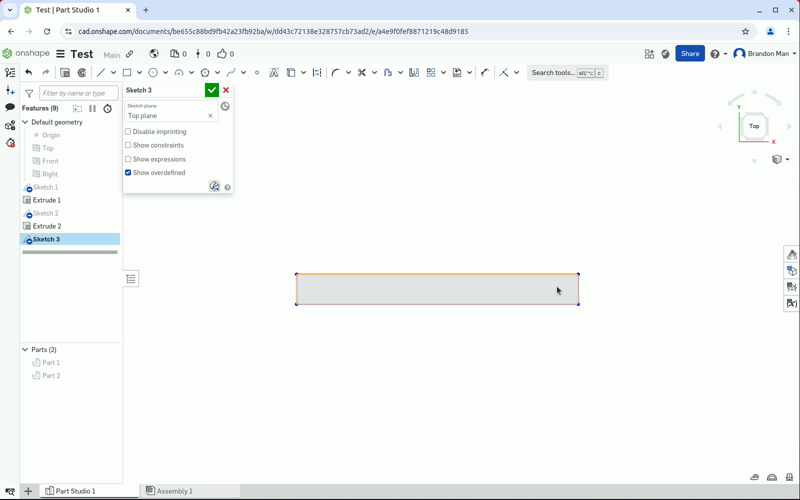
scroll(6)
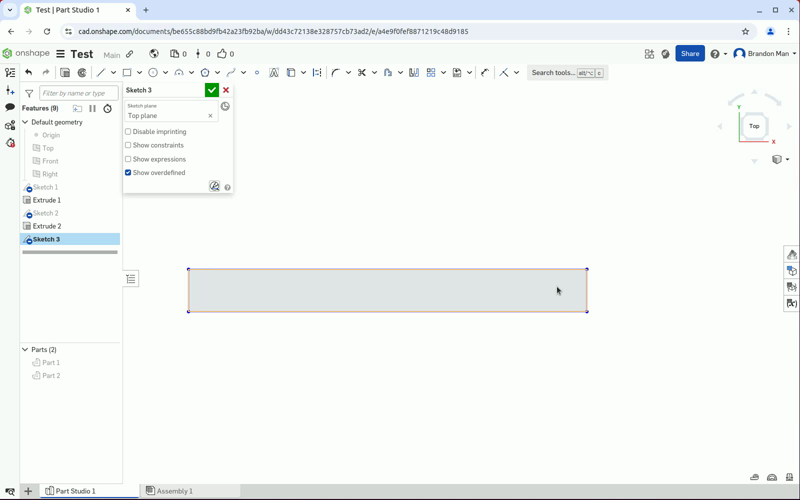
scroll(6)
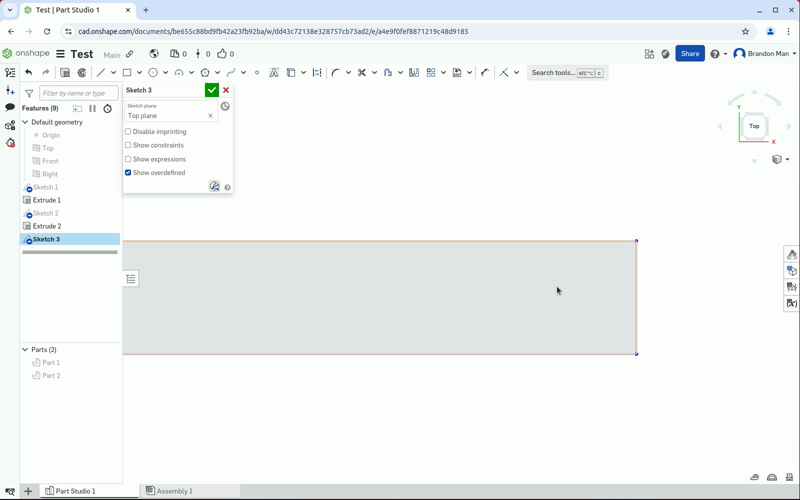
click(557, 286)
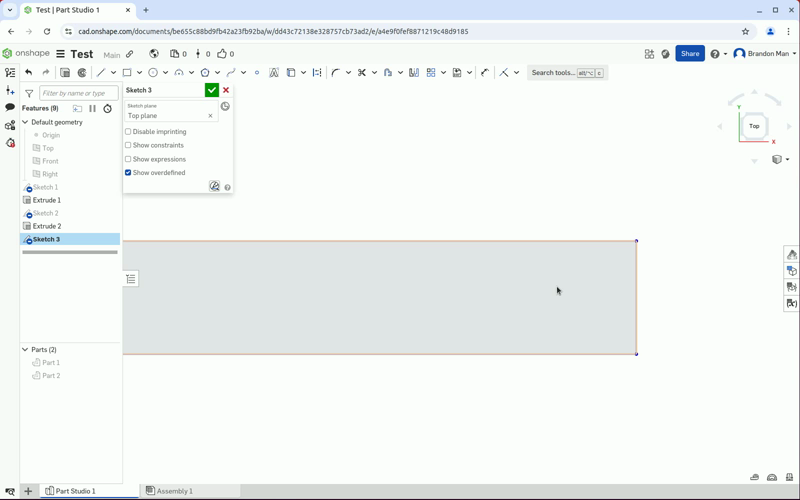
scroll(-6)
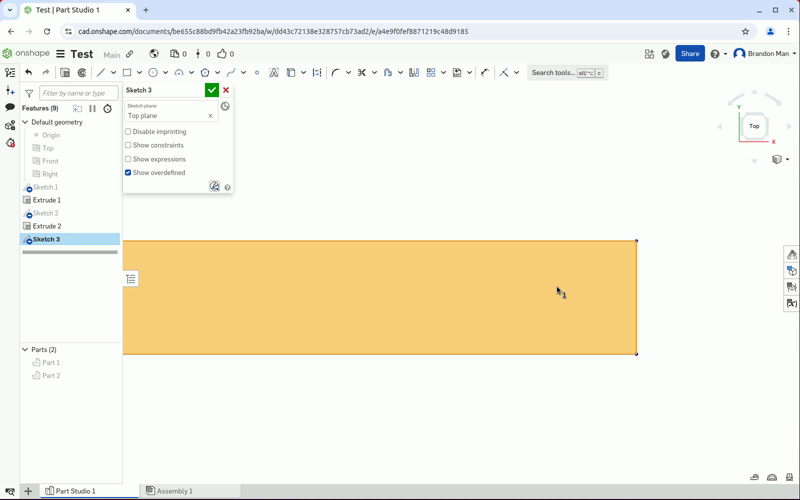
scroll(-6)
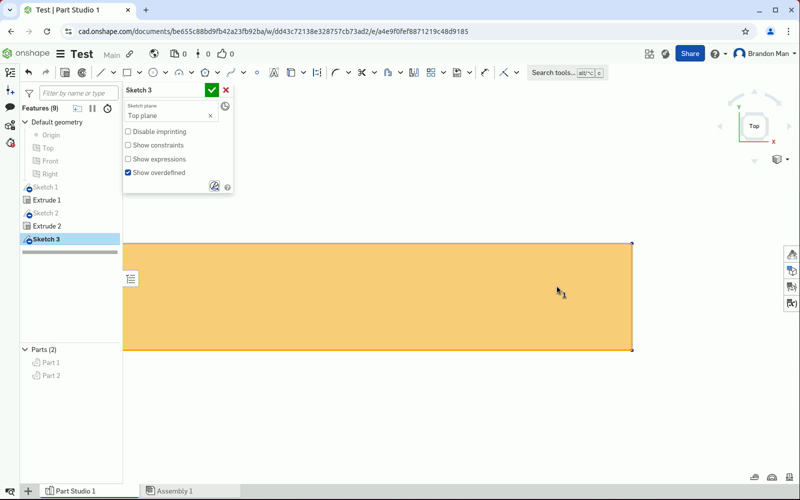
scroll(-6)
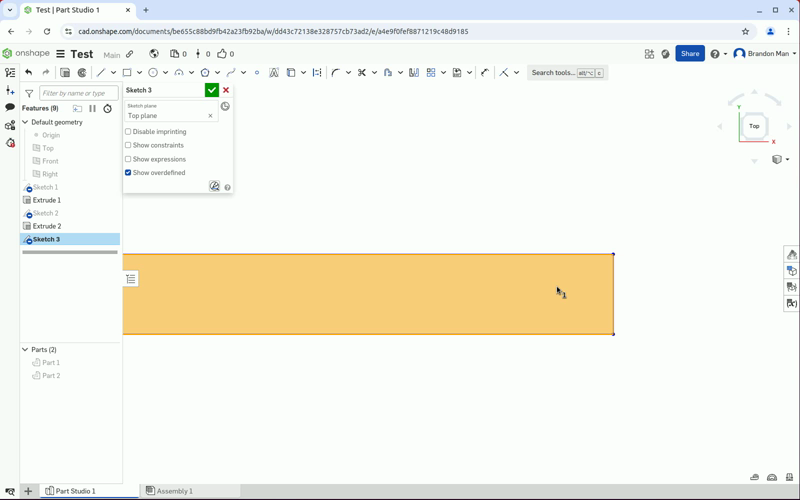
scroll(-6)
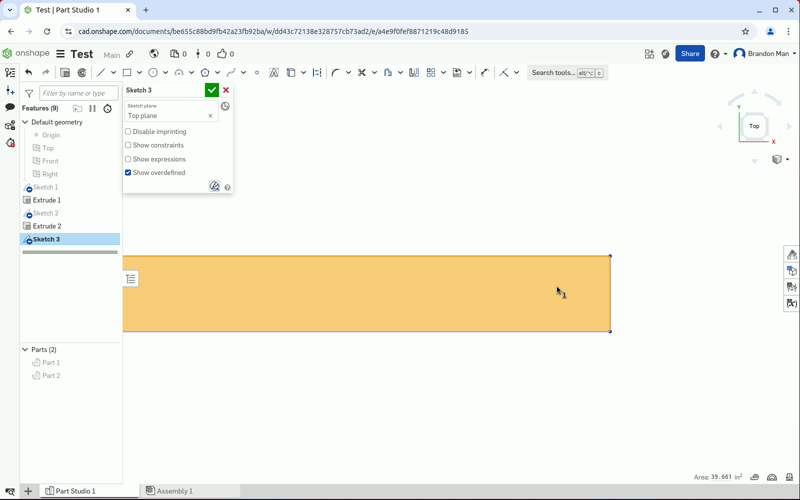
scroll(-6)
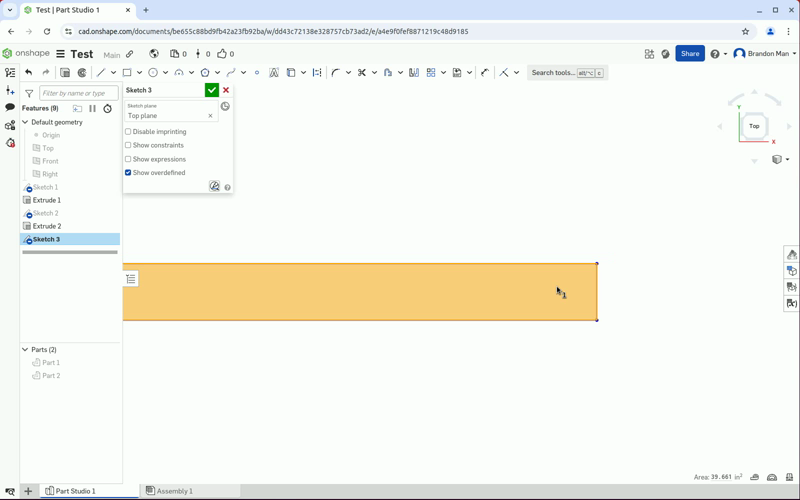
scroll(-6)
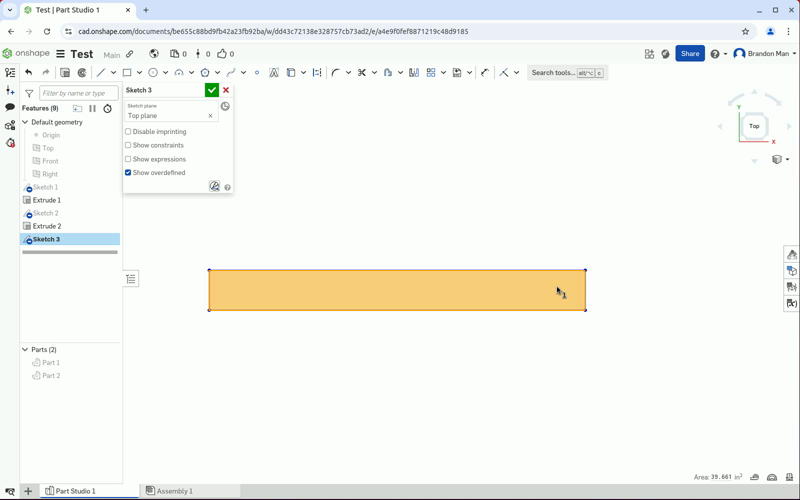
scroll(-6)
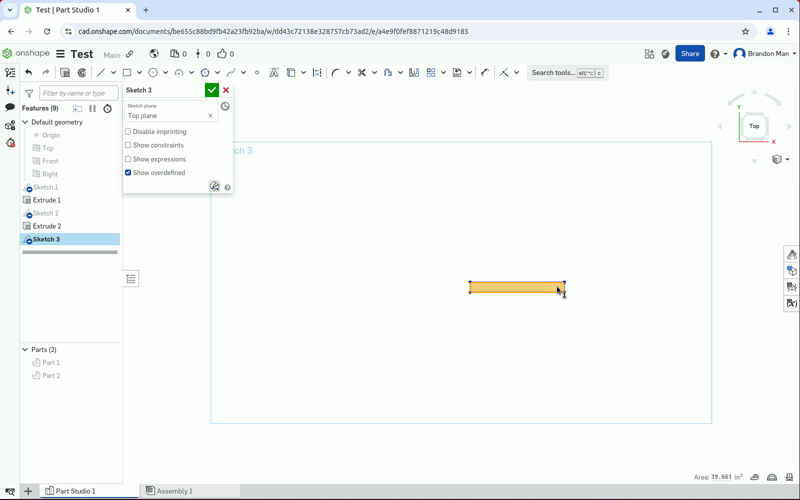
mouse_move(73, 352)
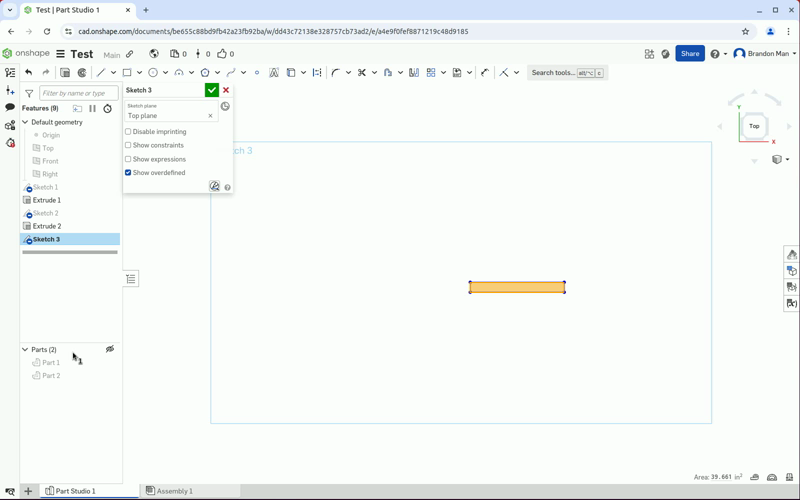
key(shift+y)
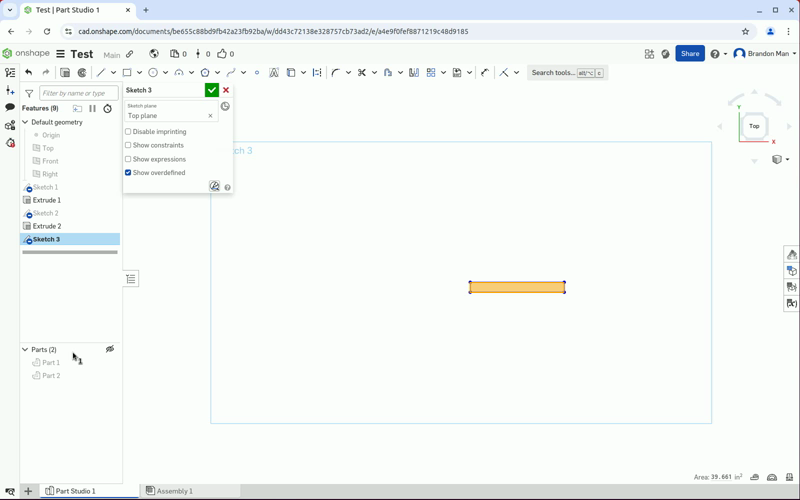
key(shift+e)
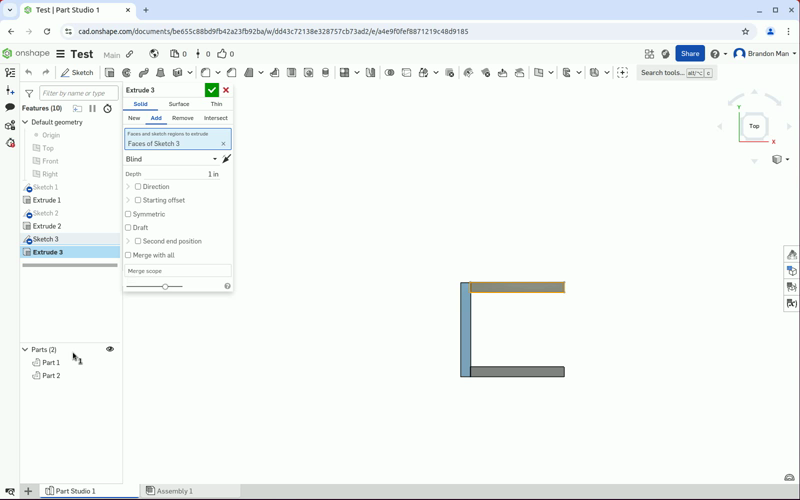
mouse_move(143, 106)
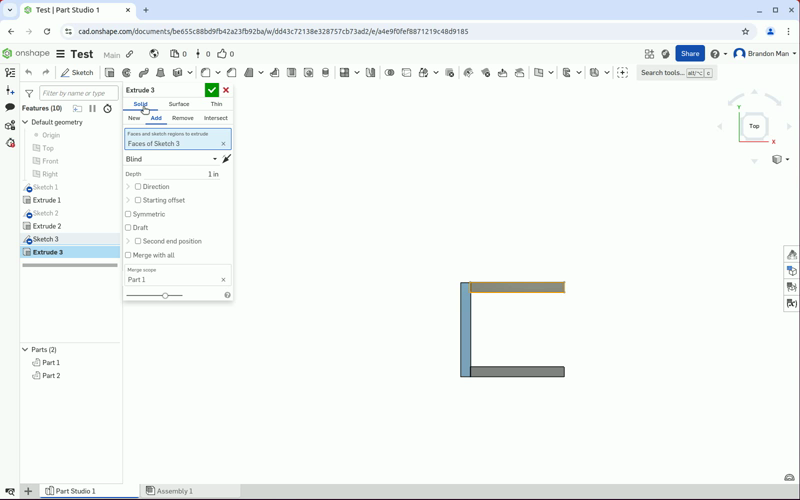
click(143, 106)
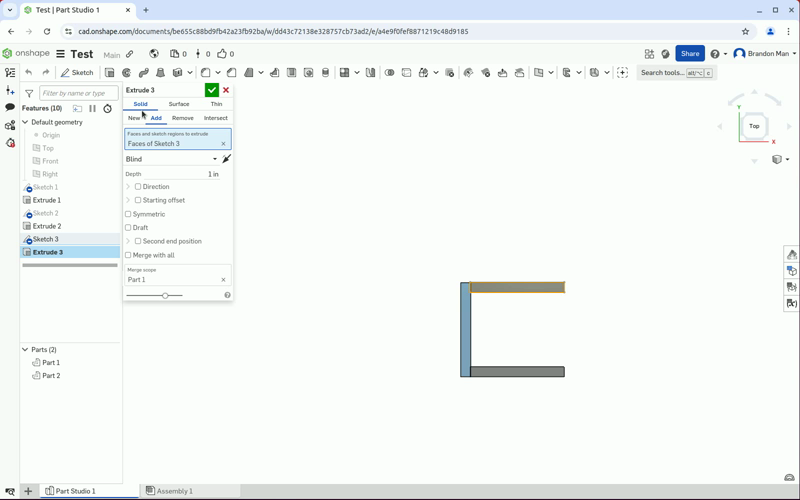
mouse_move(137, 120)
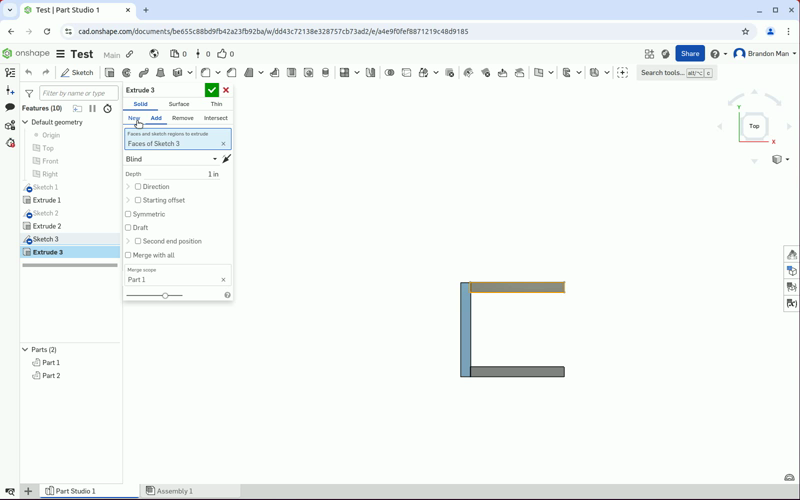
click(137, 120)
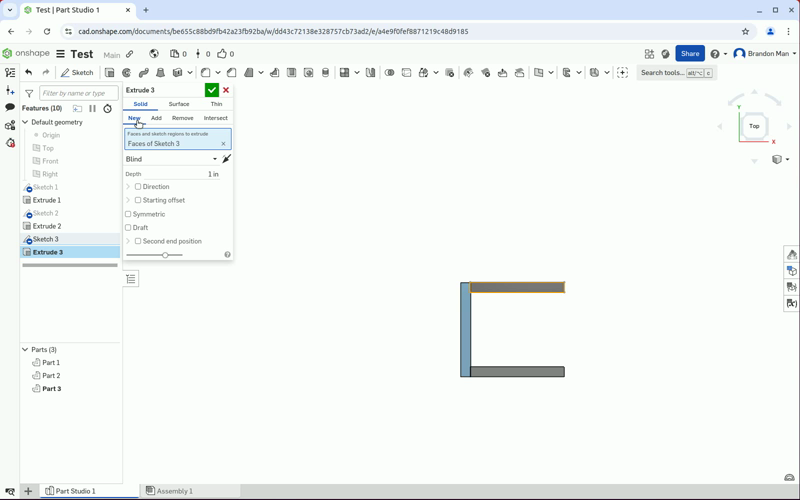
key(tab, 4)
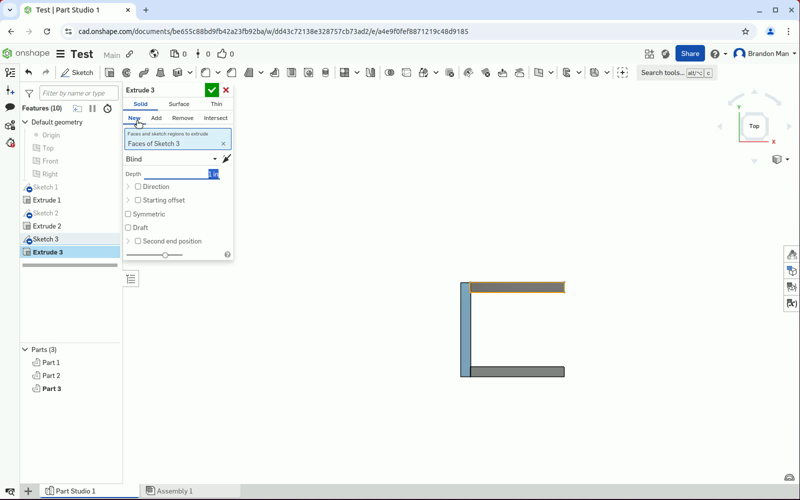
text(19.257)
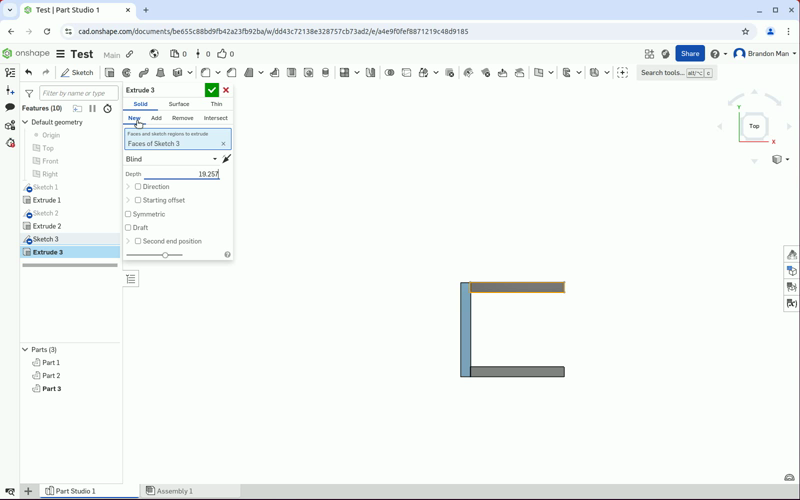
key(enter)
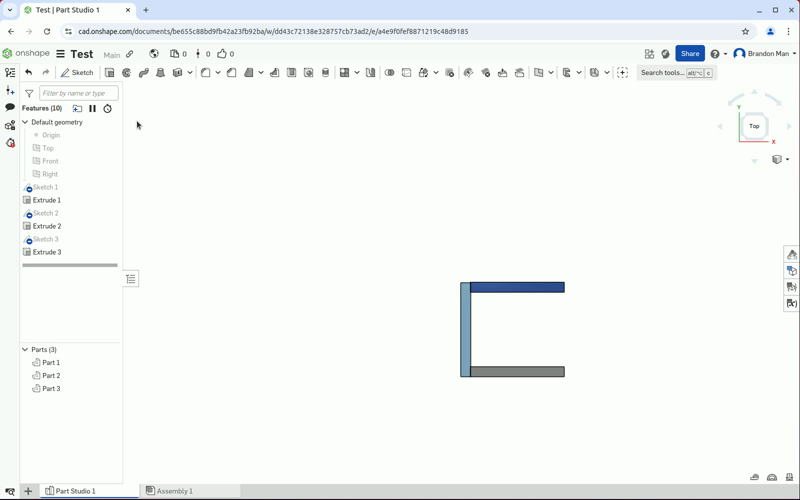
key(shift+h)
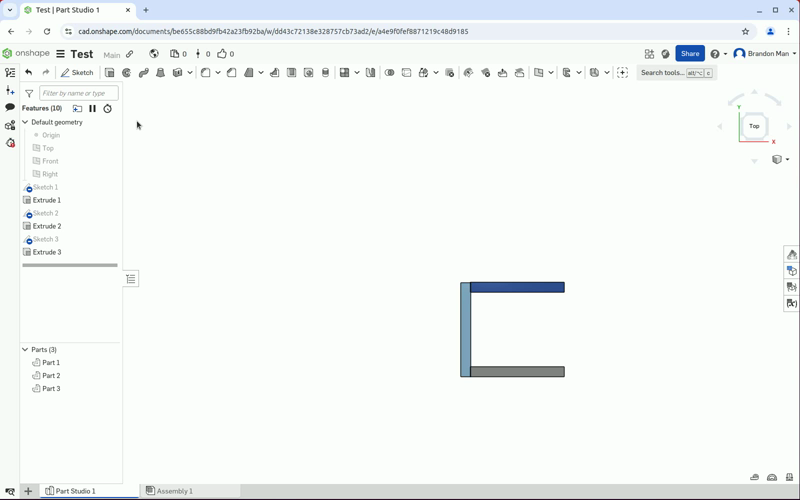
key(shift+h)
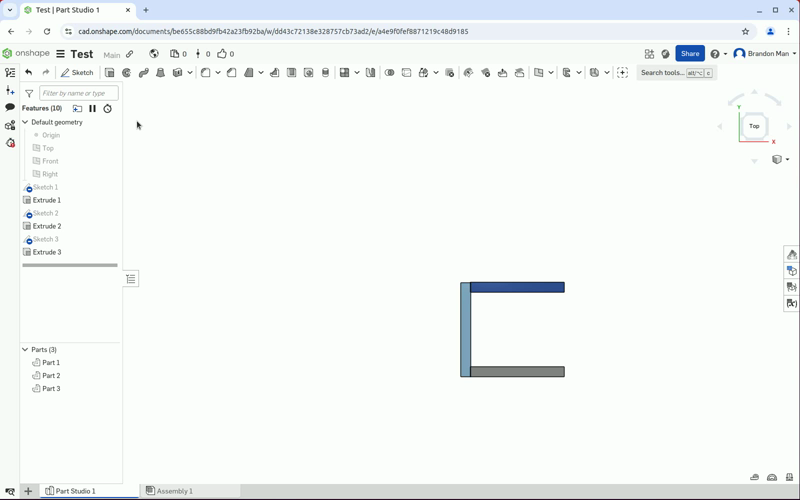
mouse_move(73, 189)
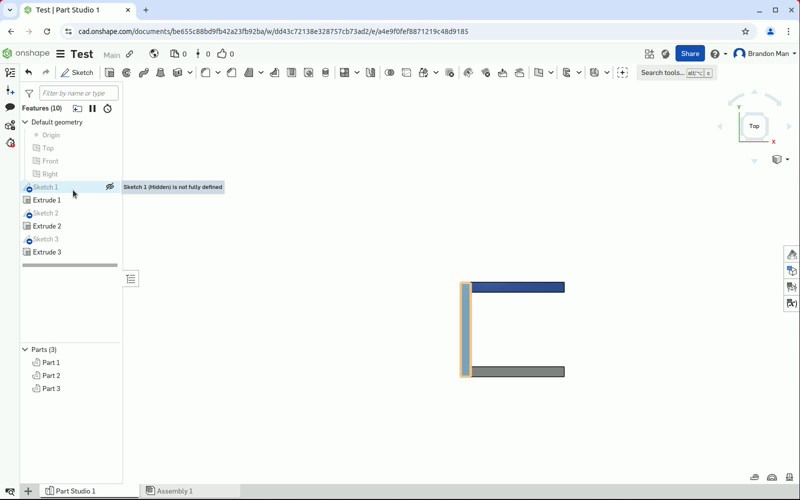
click(73, 189)
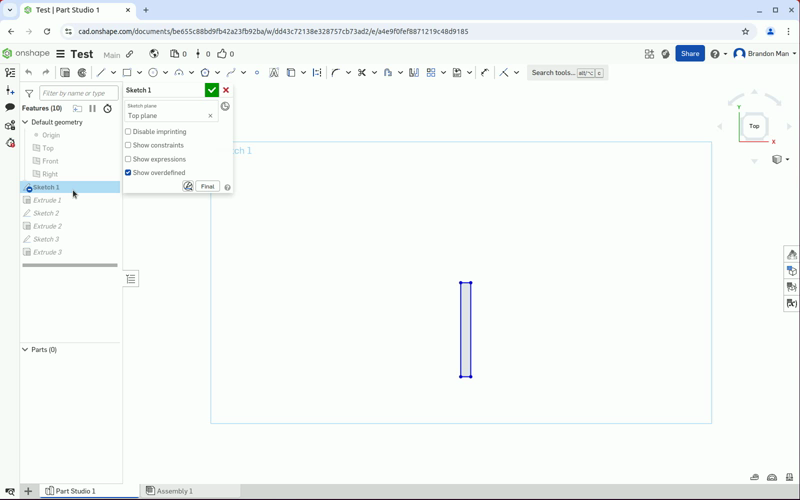
mouse_move(229, 92)
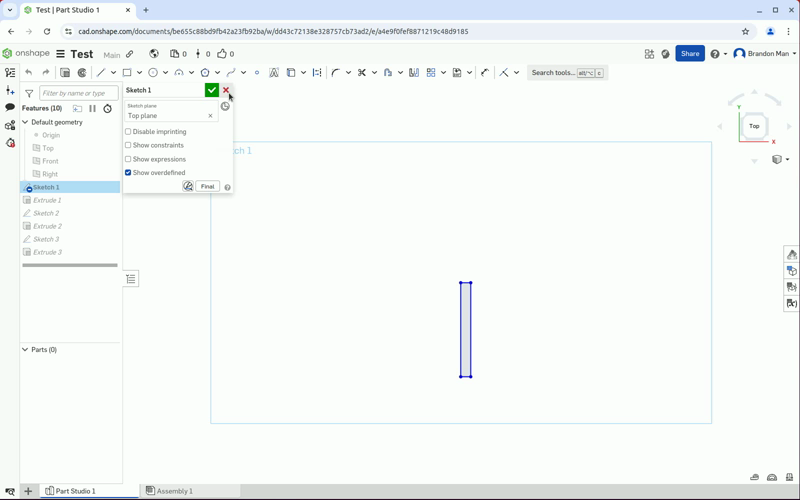
click(229, 92)
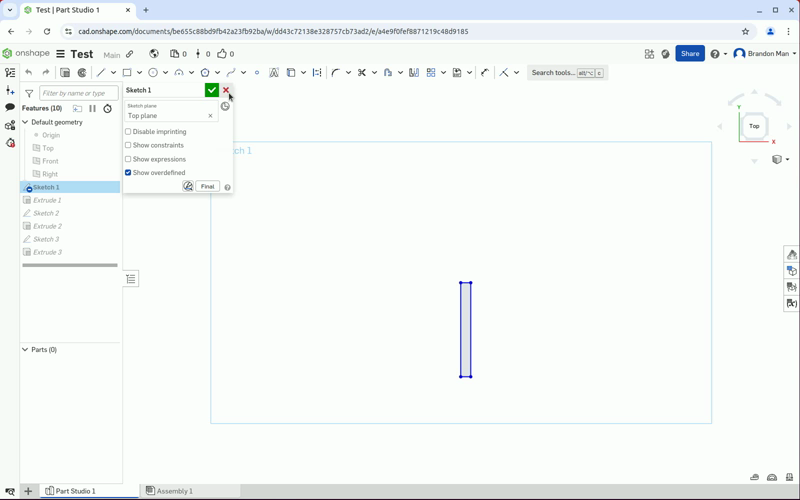
key(shift+s)
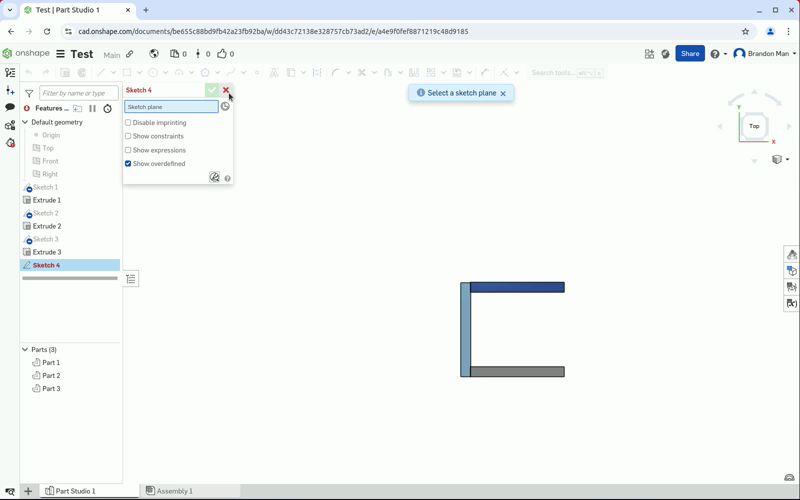
mouse_move(73, 150)
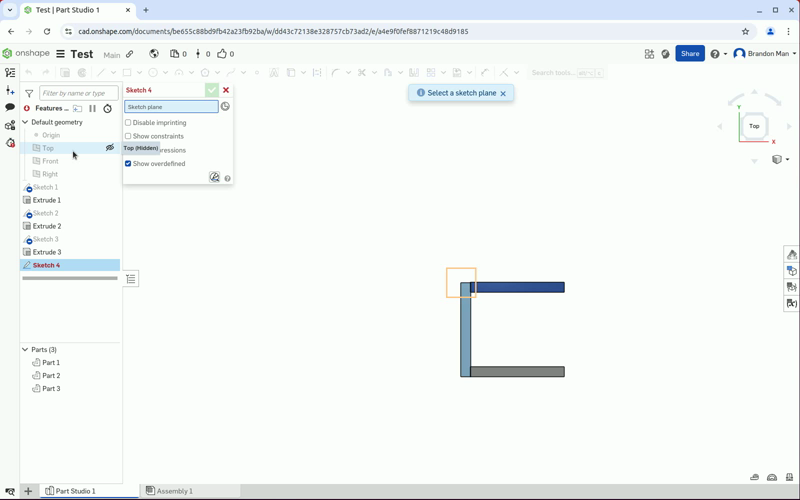
click(73, 150)
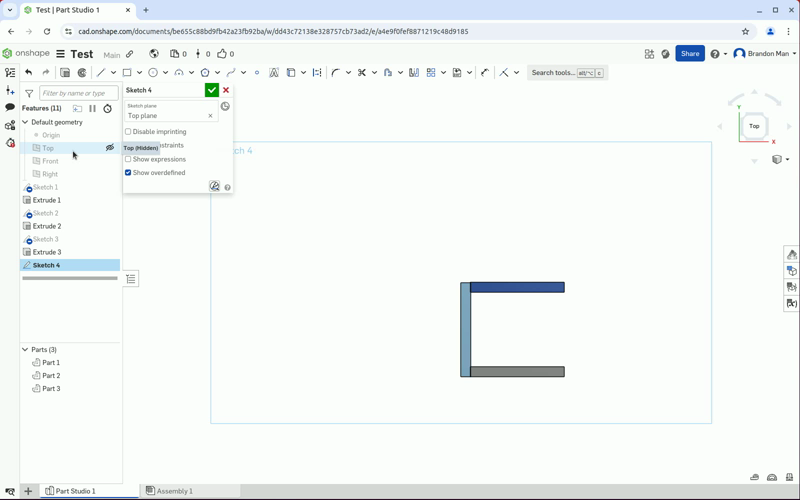
mouse_move(73, 352)
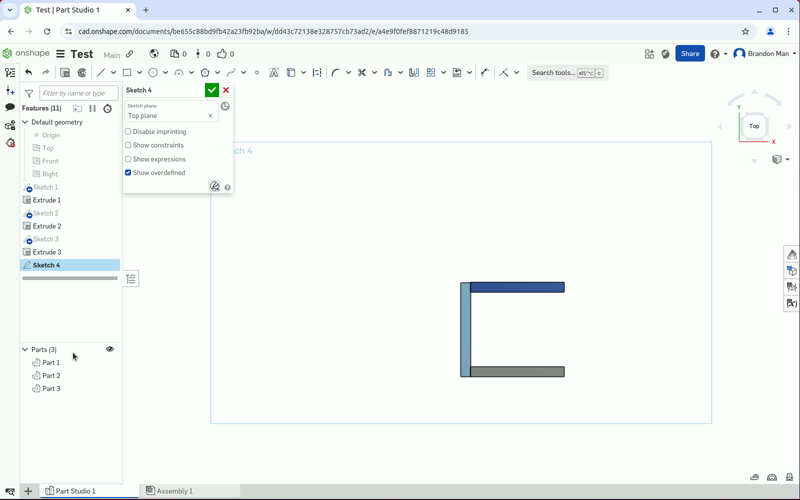
key(y)
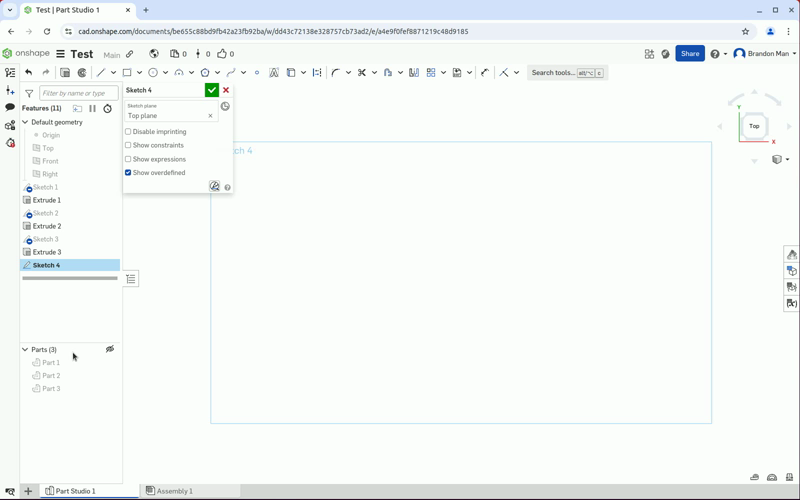
key(l)
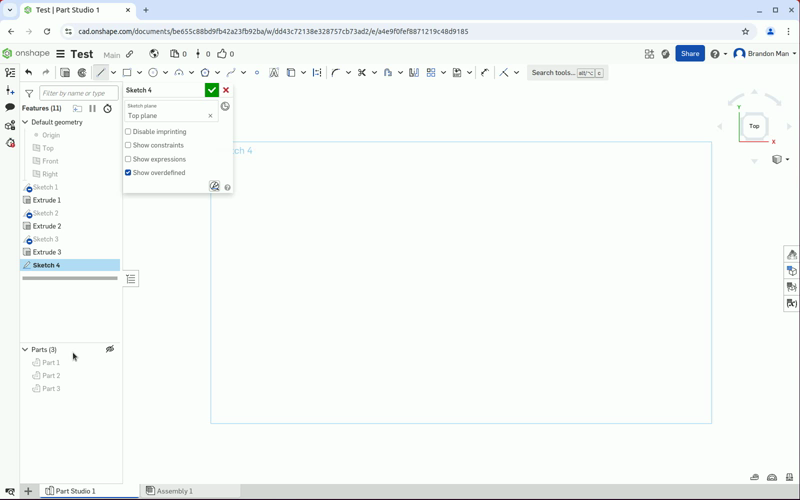
key_down(shift)
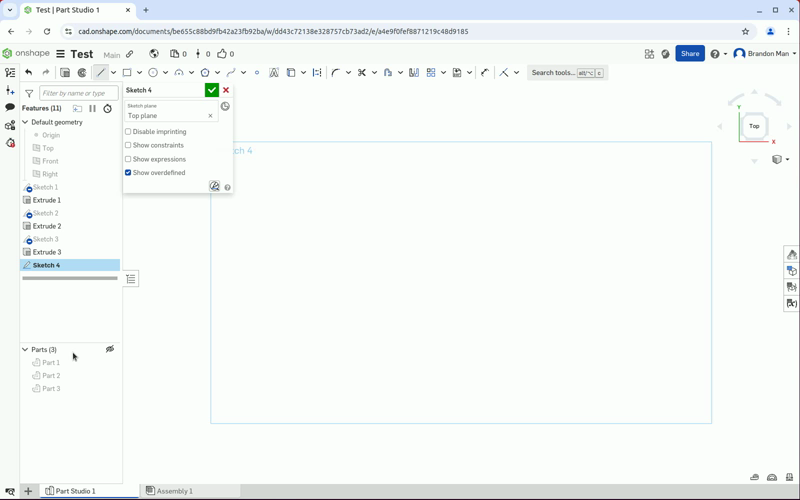
mouse_move(564, 376)
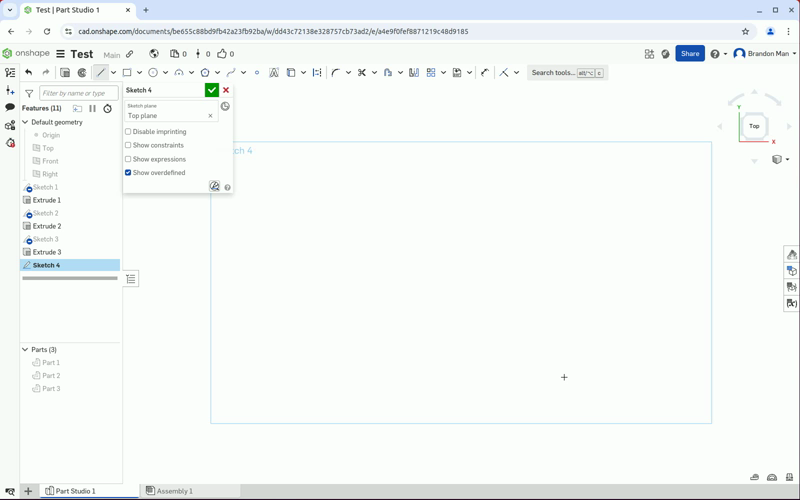
click(564, 376)
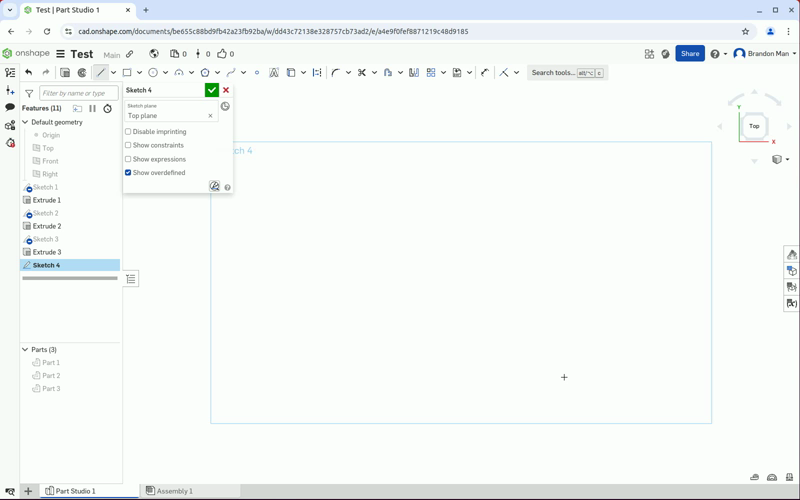
key_up(shift)
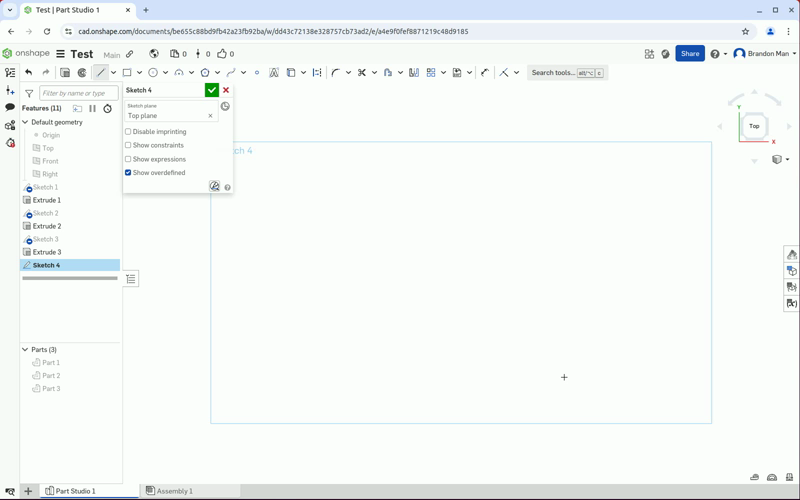
key_down(shift)
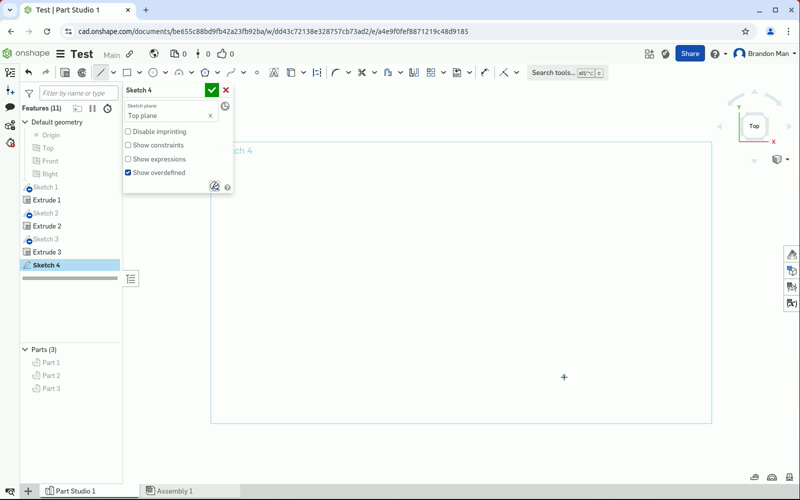
mouse_move(589, 376)
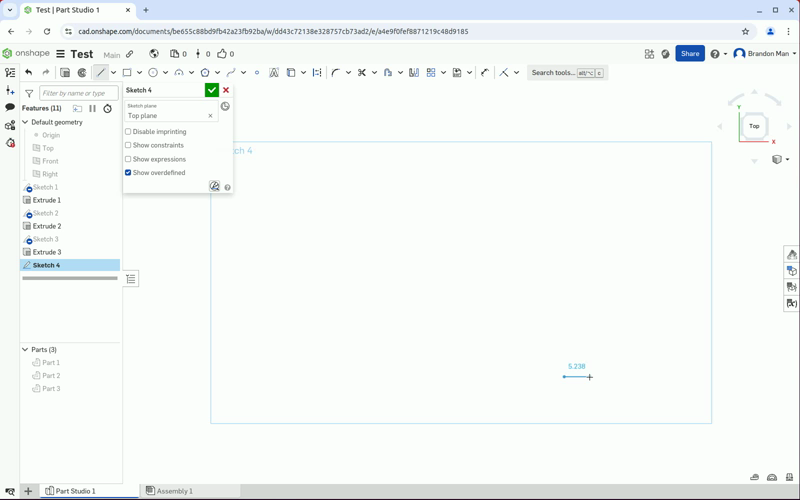
mouse_move(573, 376)
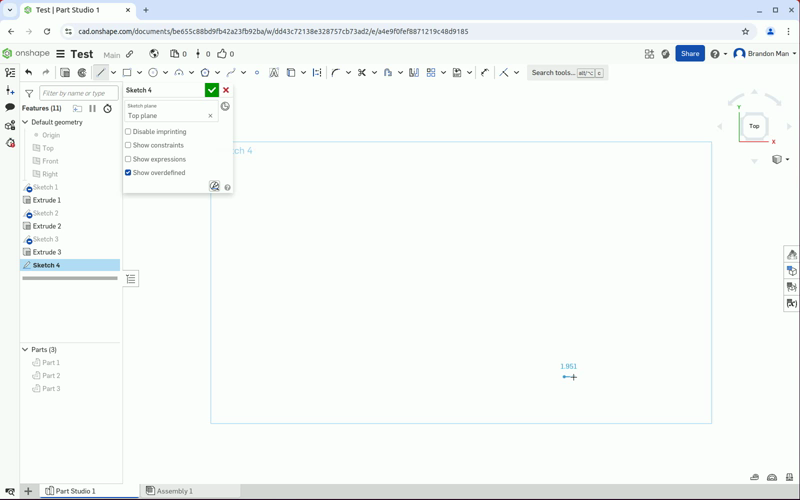
click(573, 376)
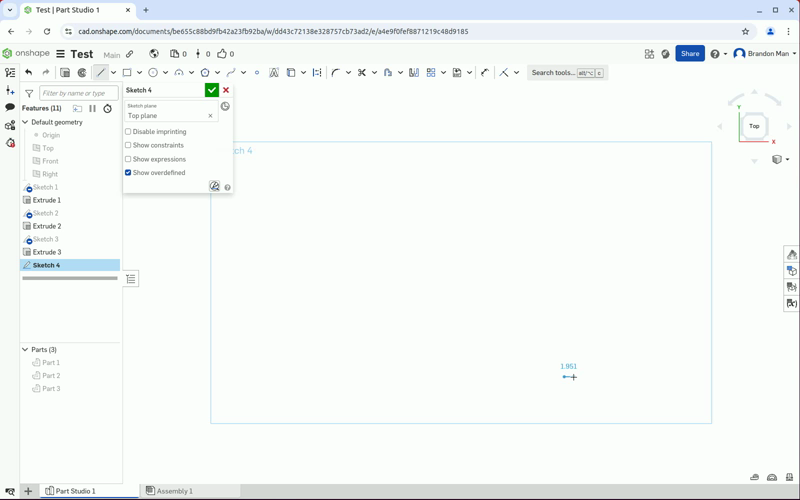
key_up(shift)
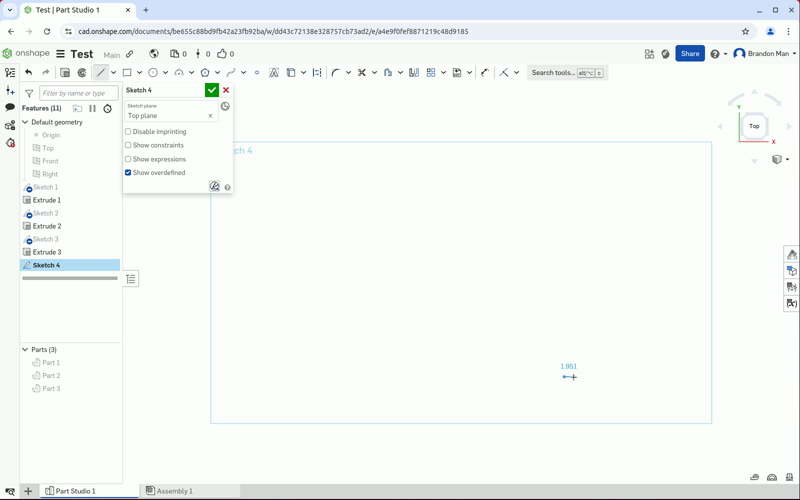
key_down(shift)
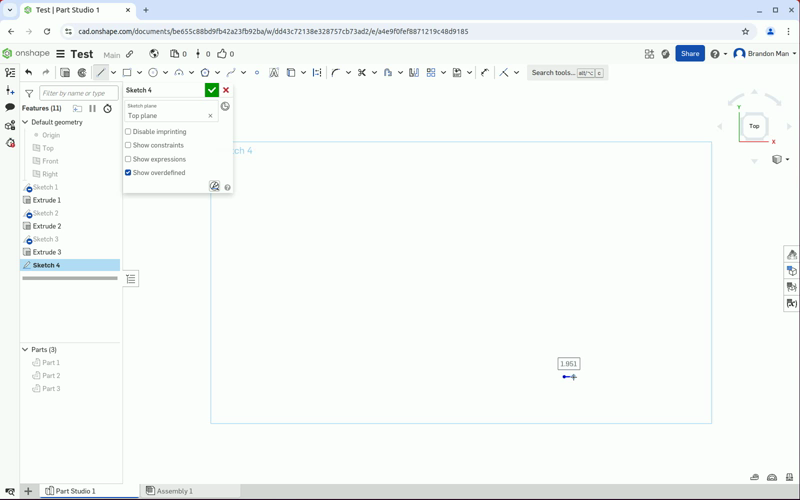
mouse_move(573, 282)
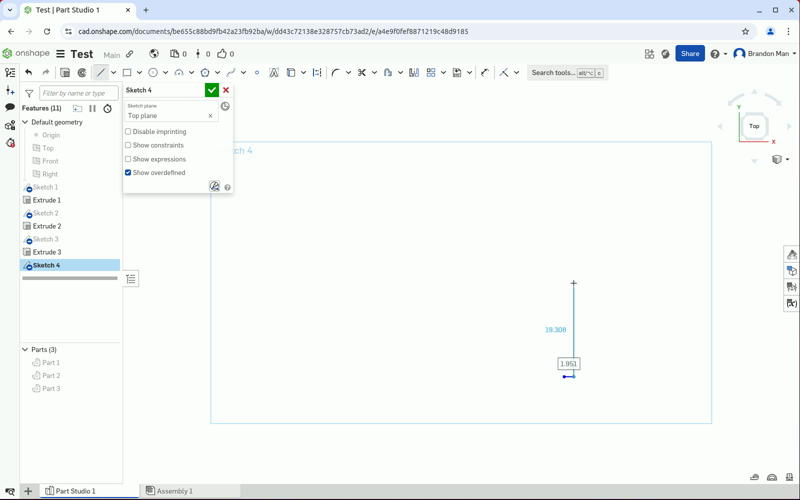
click(573, 282)
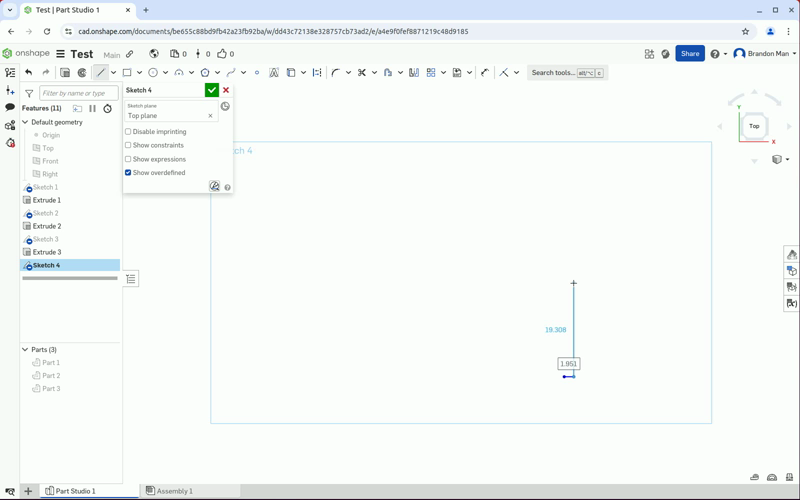
key_up(shift)
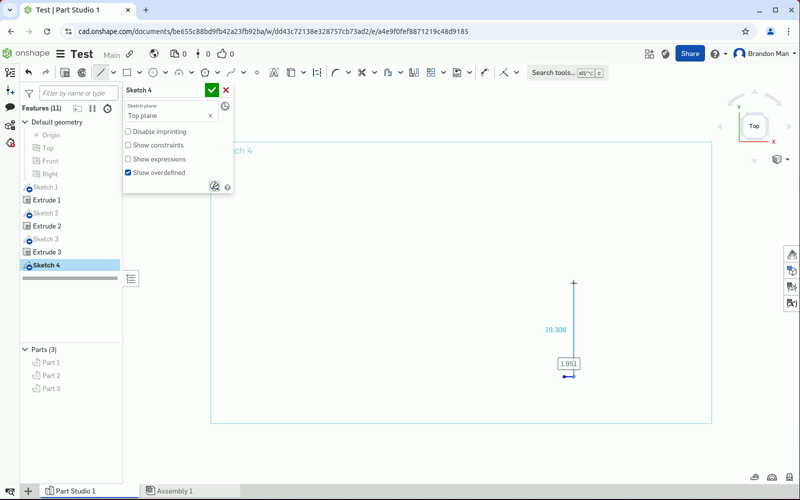
key_down(shift)
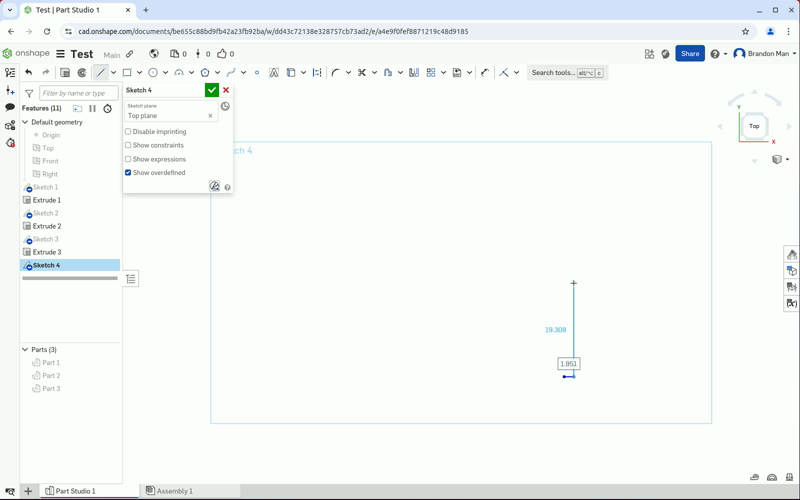
mouse_move(589, 282)
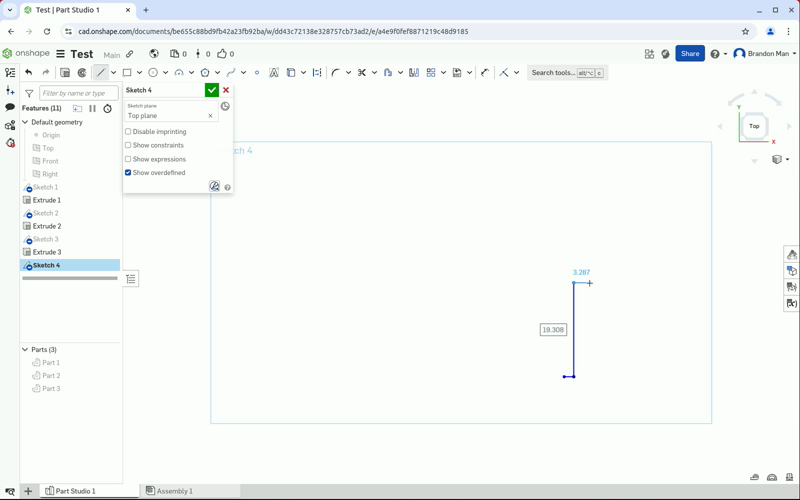
mouse_move(564, 282)
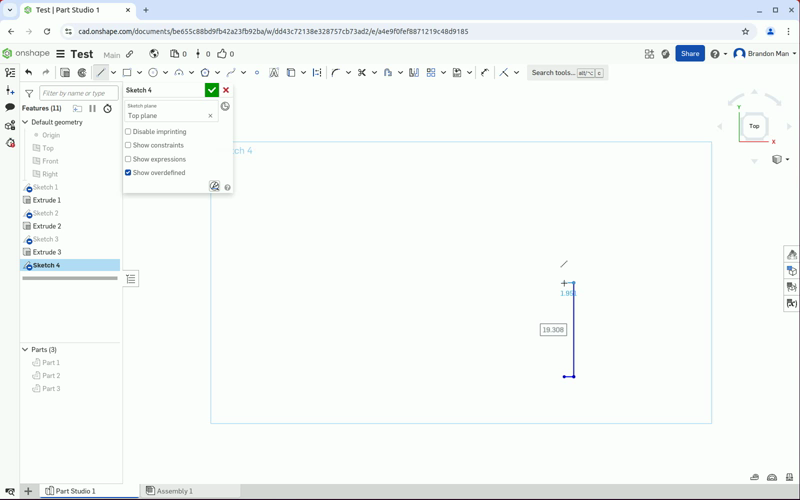
click(564, 282)
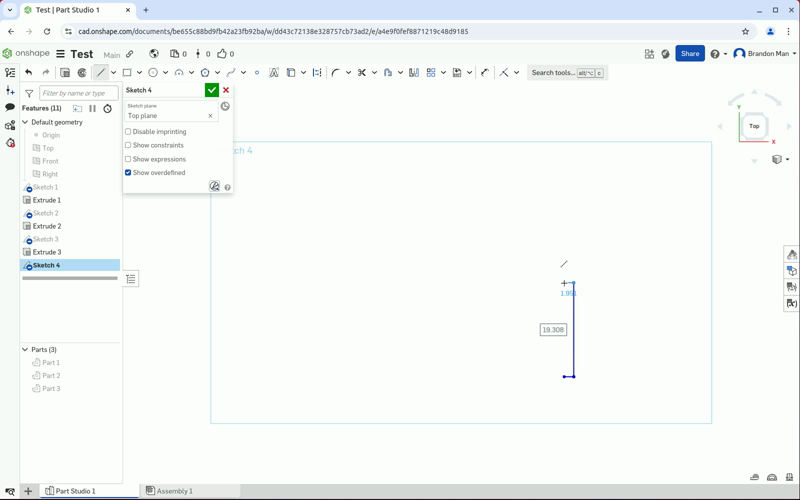
key_up(shift)
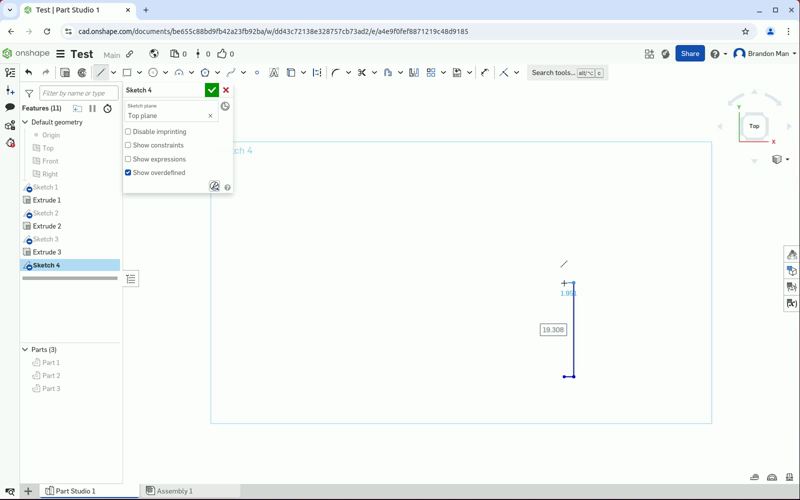
key_down(shift)
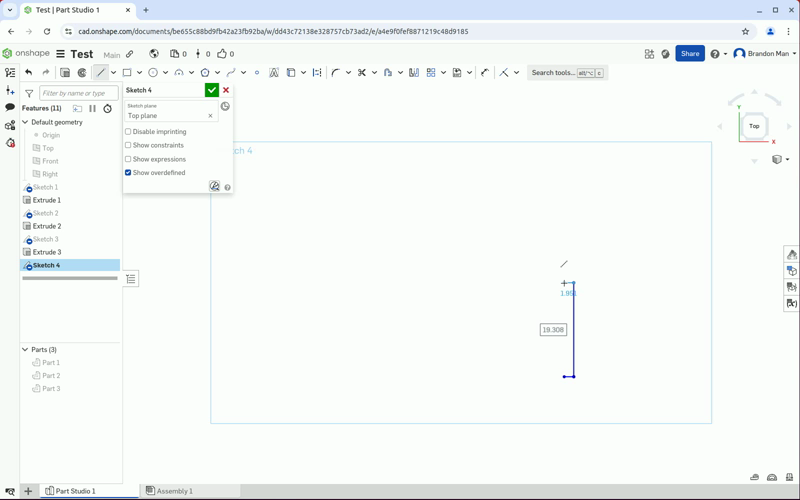
mouse_move(564, 376)
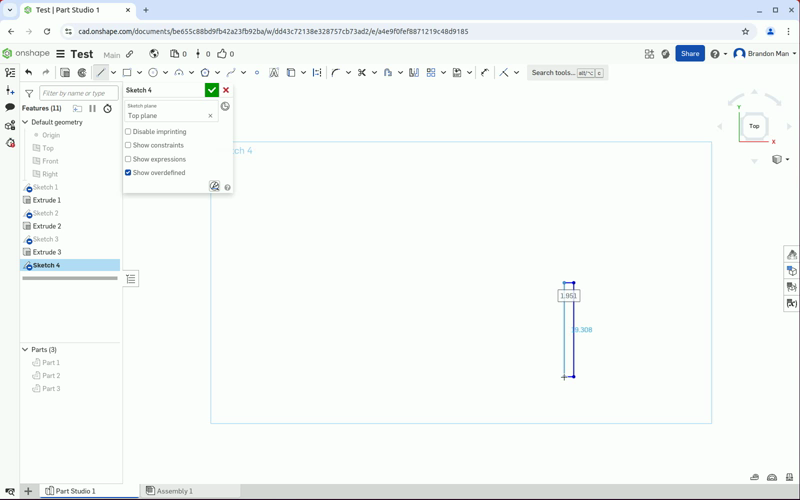
key_up(shift)
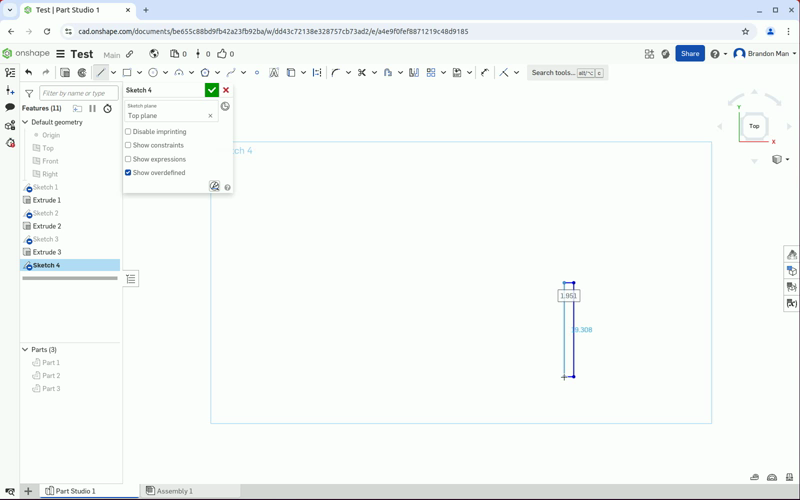
click(564, 376)
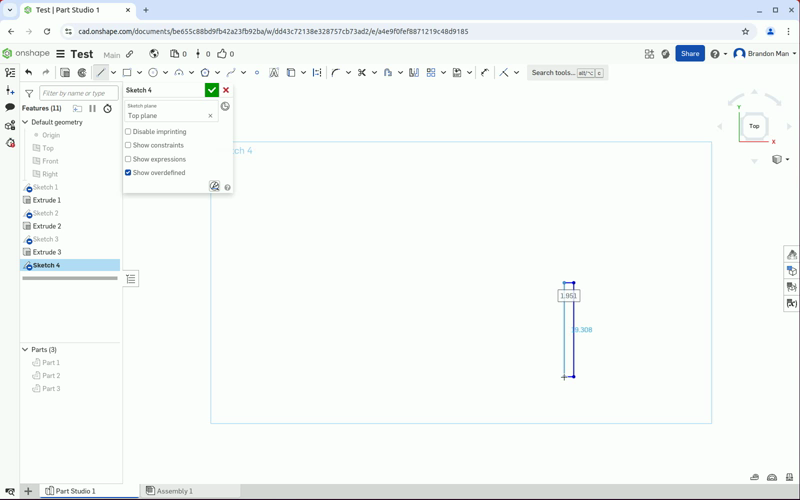
key(esc)
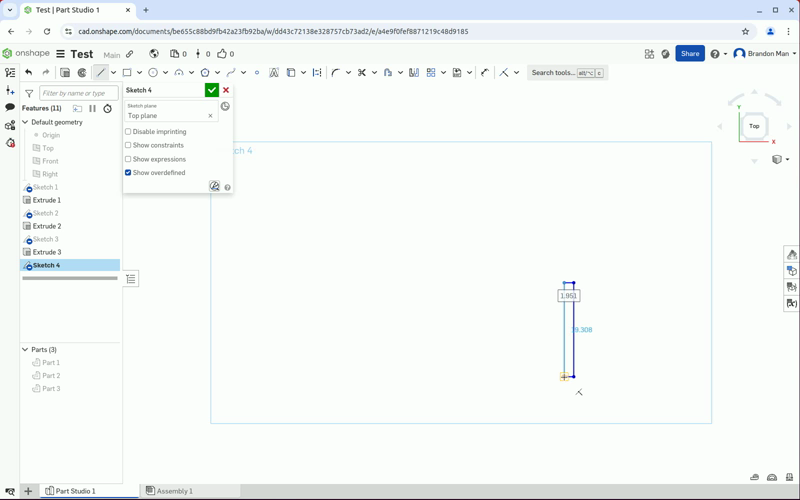
mouse_move(567, 338)
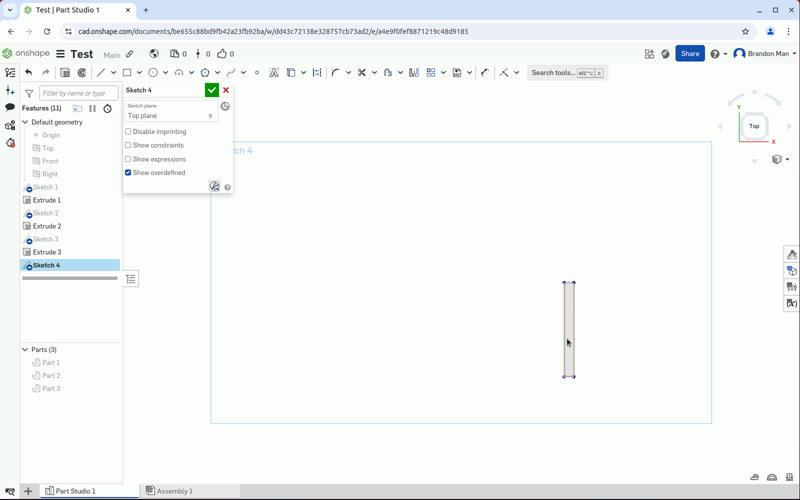
scroll(6)
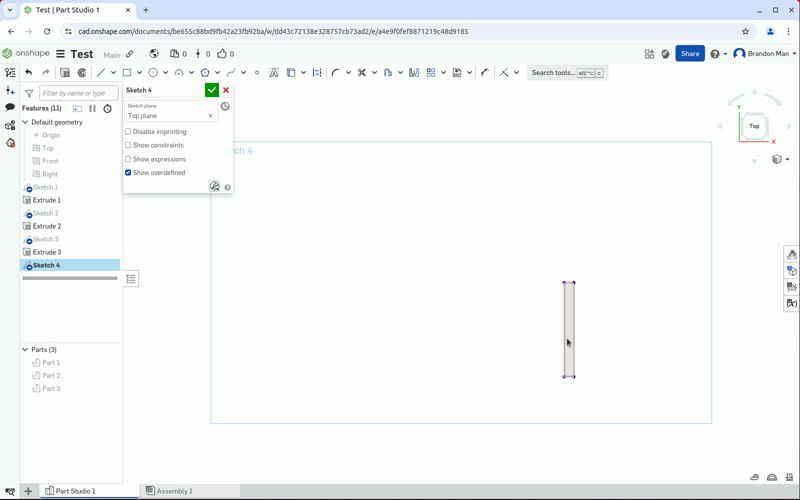
scroll(6)
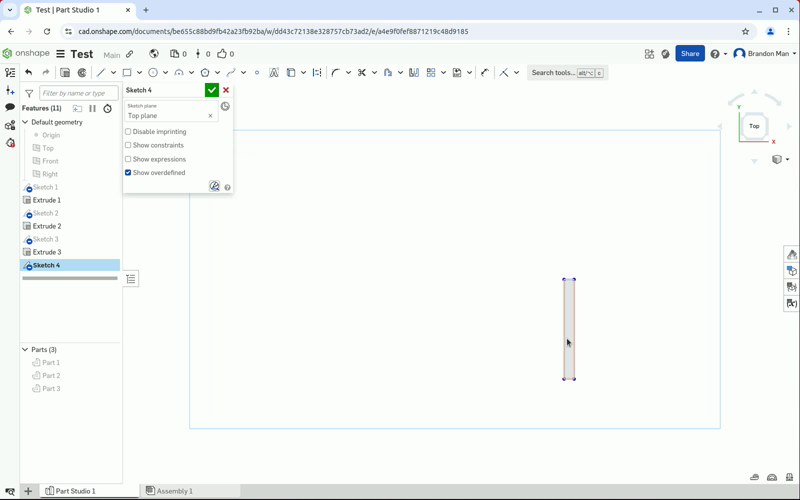
scroll(6)
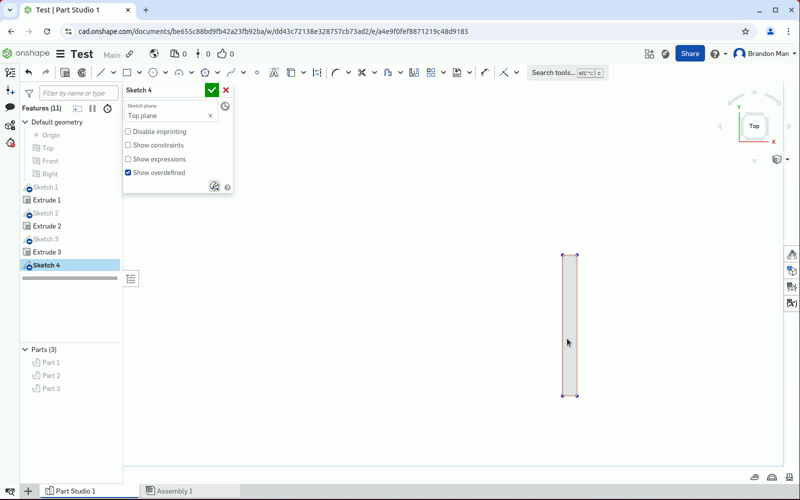
scroll(6)
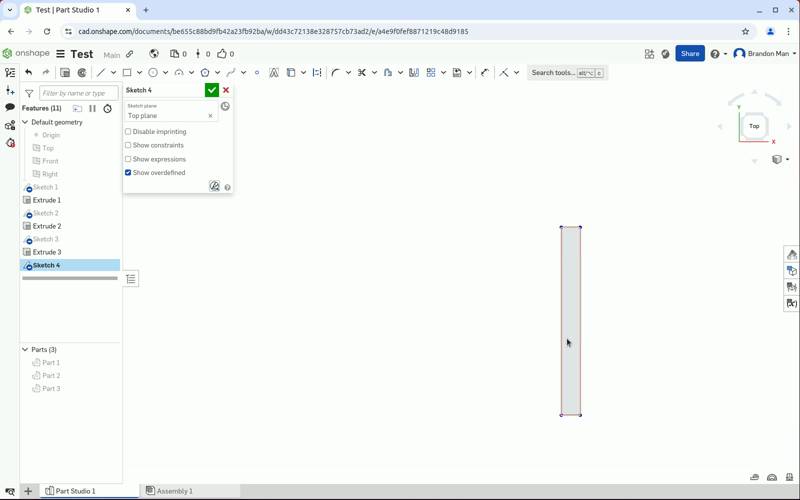
scroll(6)
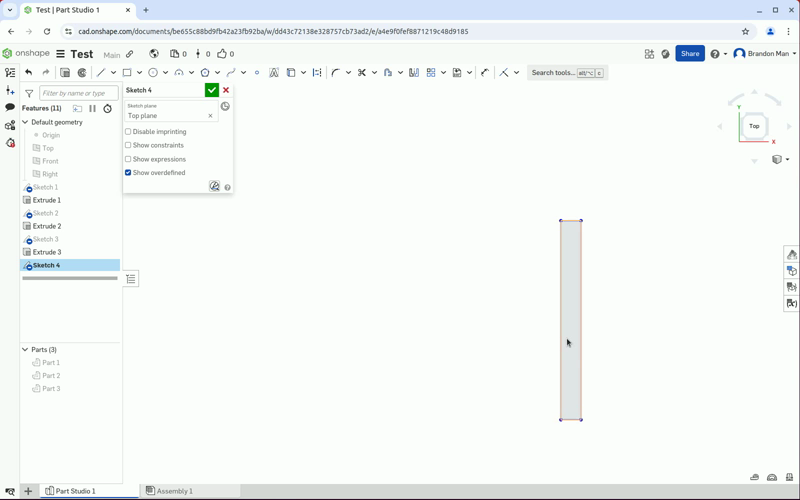
scroll(6)
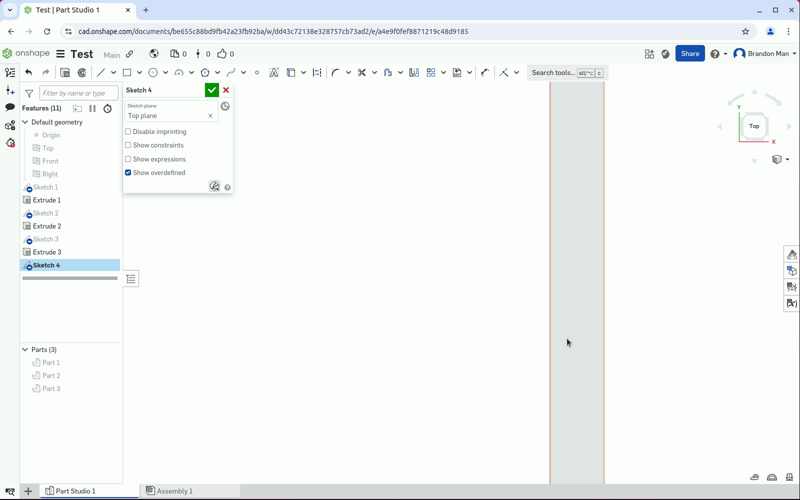
scroll(6)
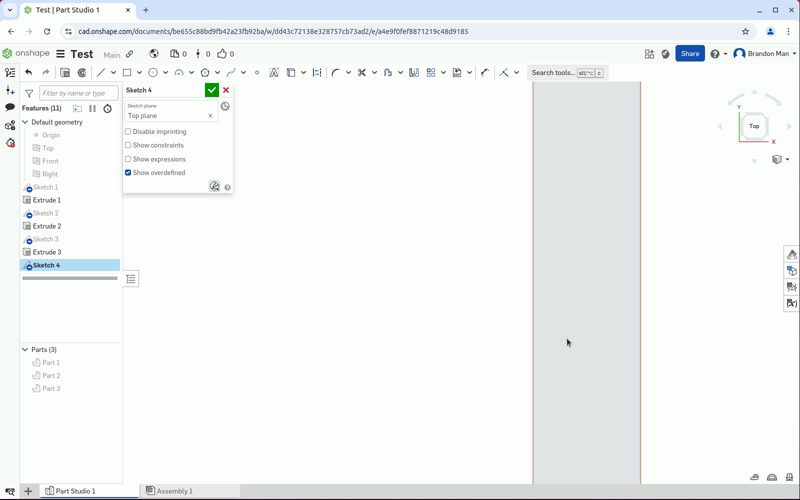
click(567, 338)
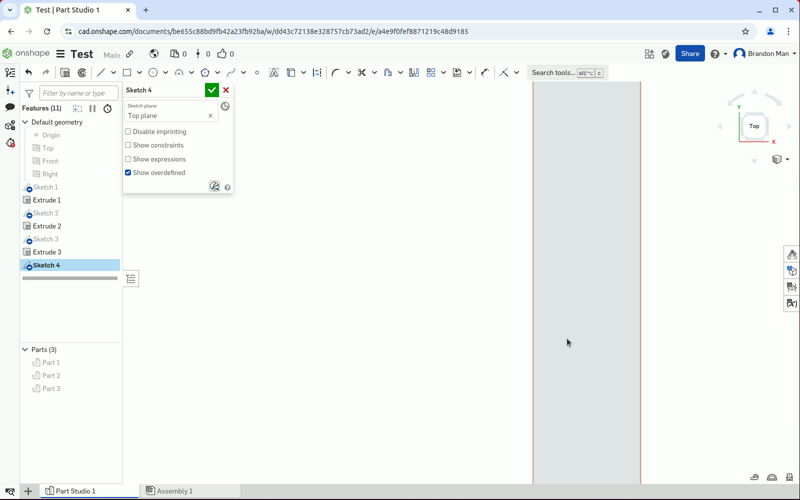
scroll(-6)
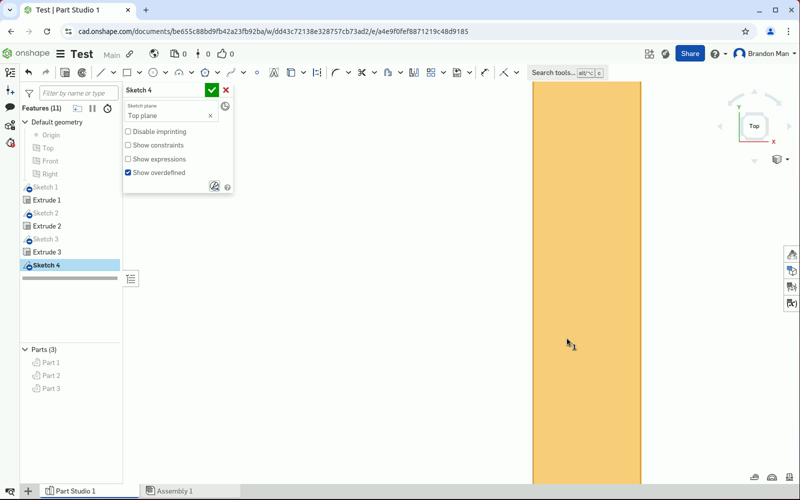
scroll(-6)
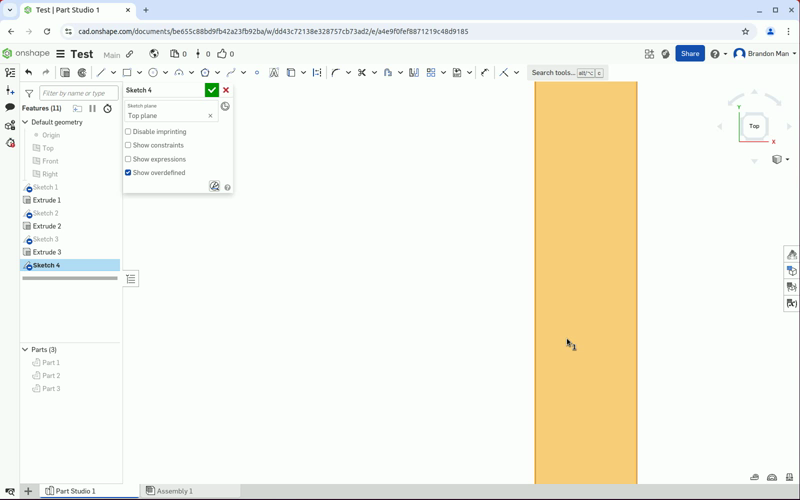
scroll(-6)
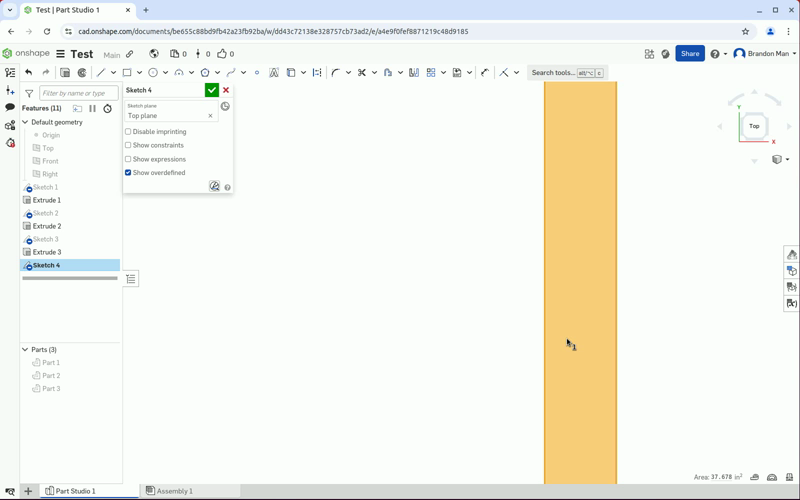
scroll(-6)
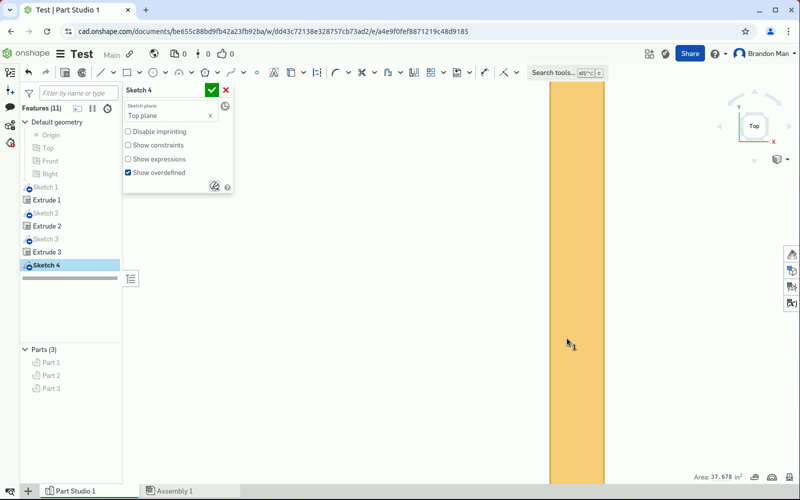
scroll(-6)
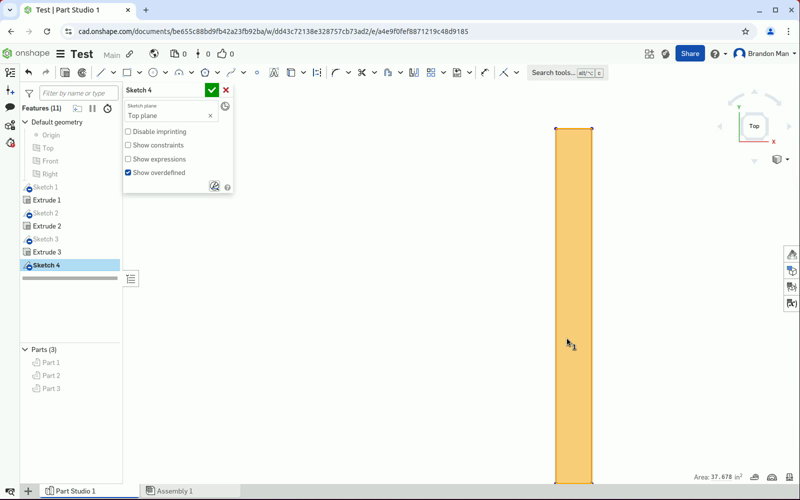
scroll(-6)
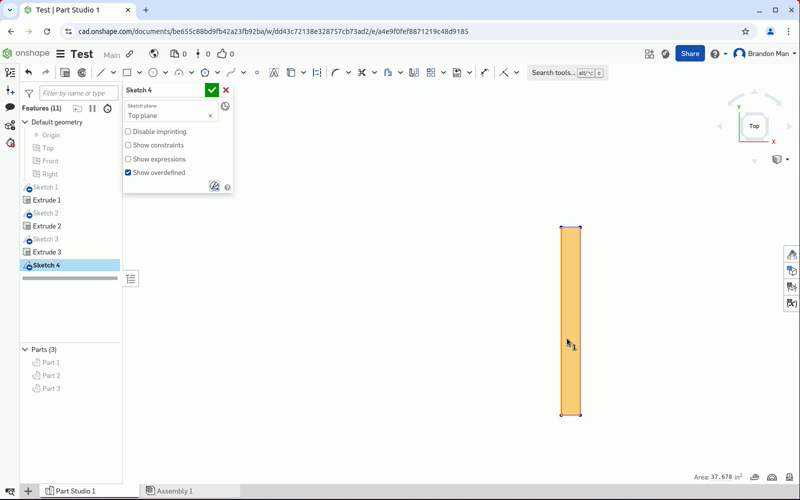
scroll(-6)
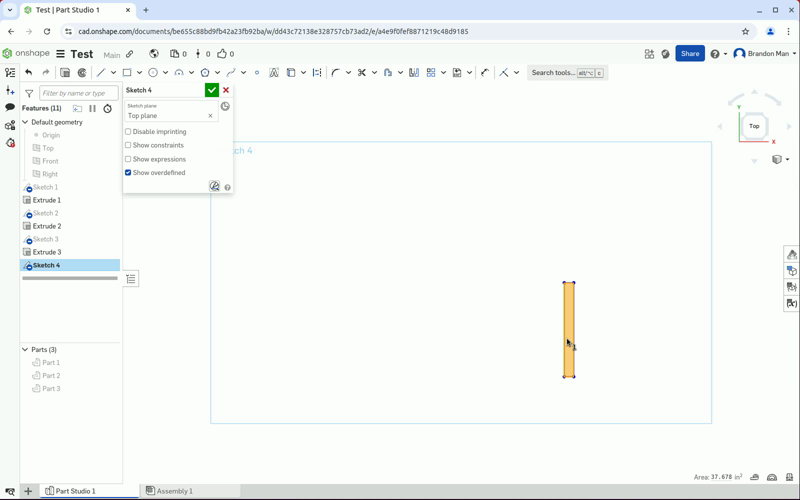
mouse_move(73, 352)
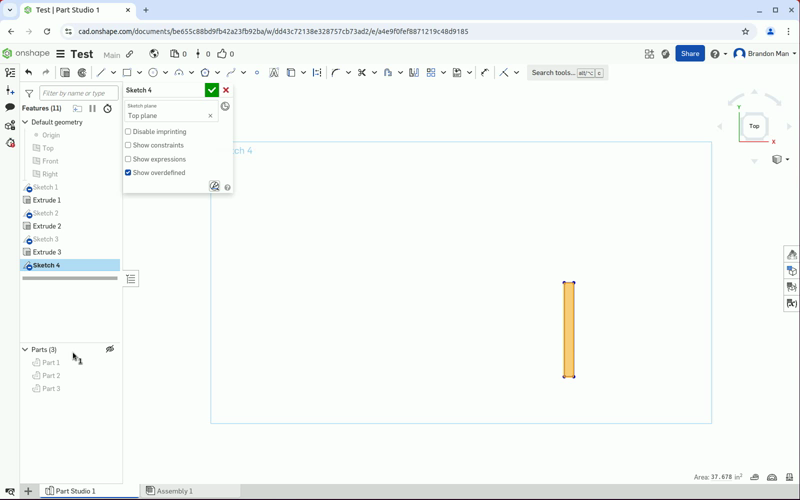
key(shift+y)
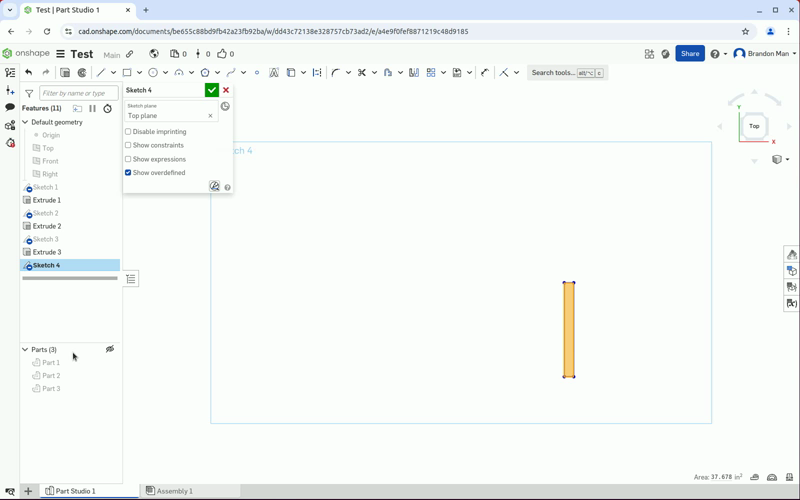
key(shift+e)
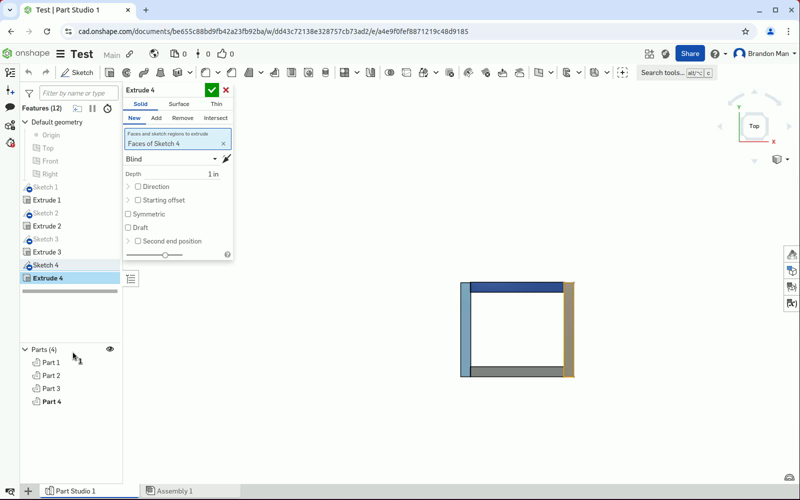
mouse_move(143, 106)
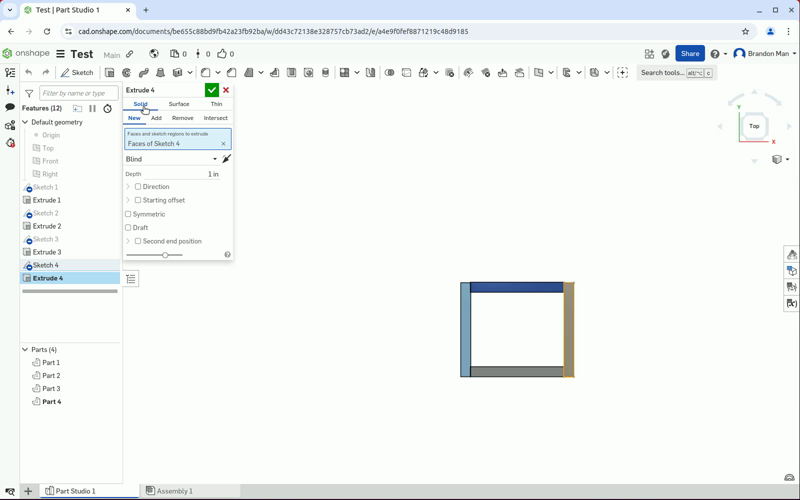
click(143, 106)
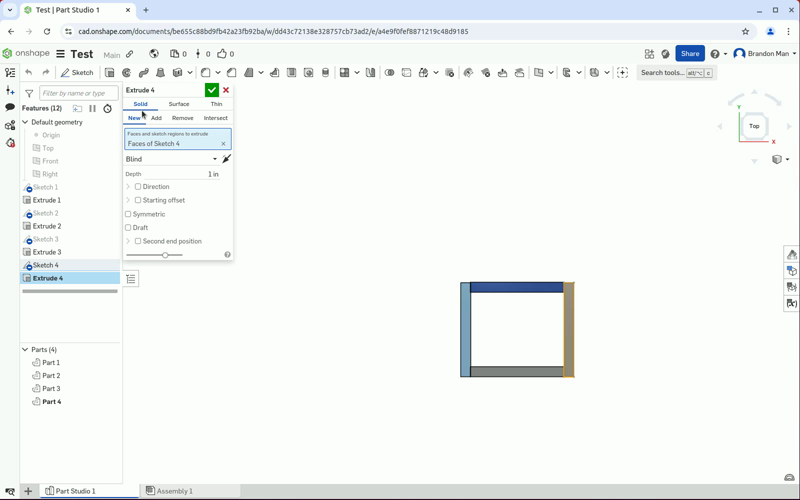
mouse_move(137, 120)
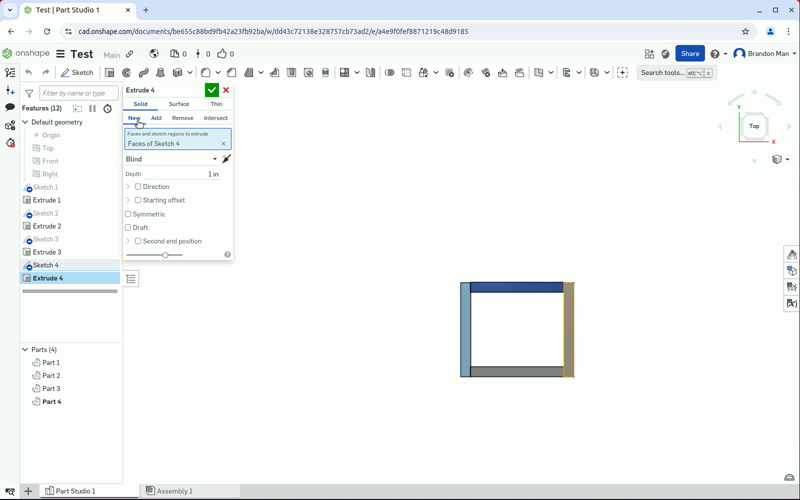
click(137, 120)
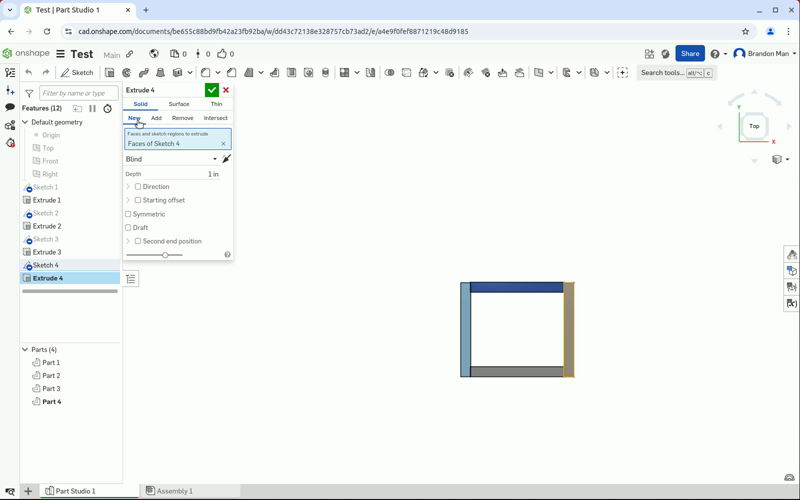
key(tab, 4)
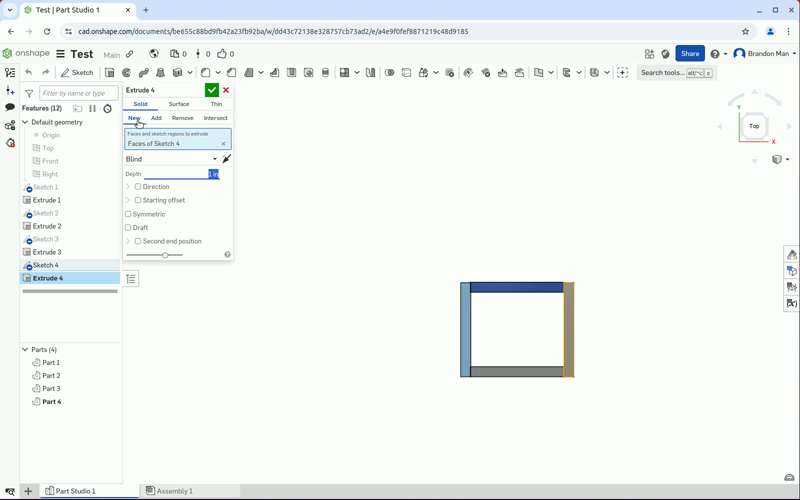
text(19.257)
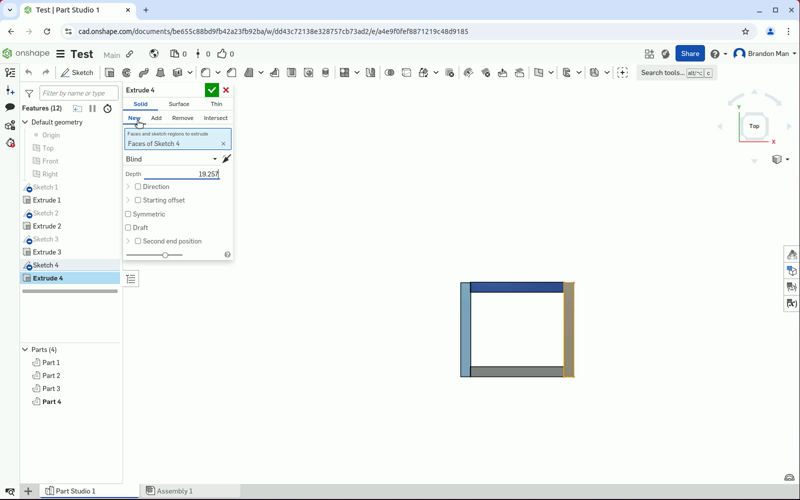
key(enter)
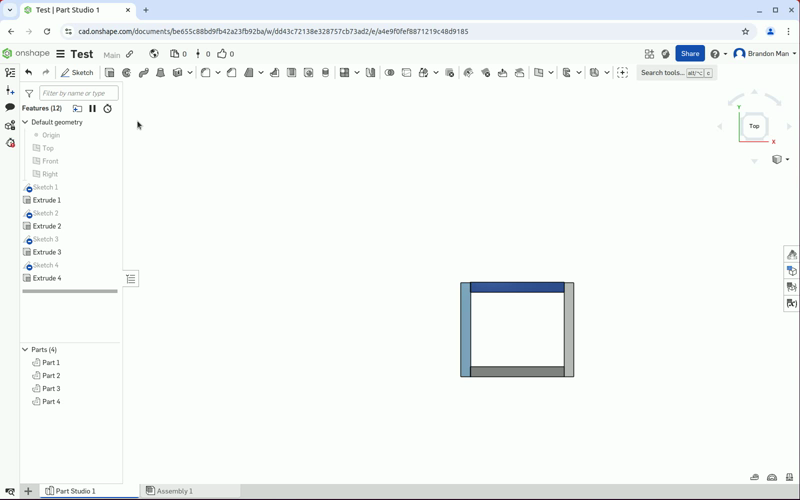
key(shift+h)
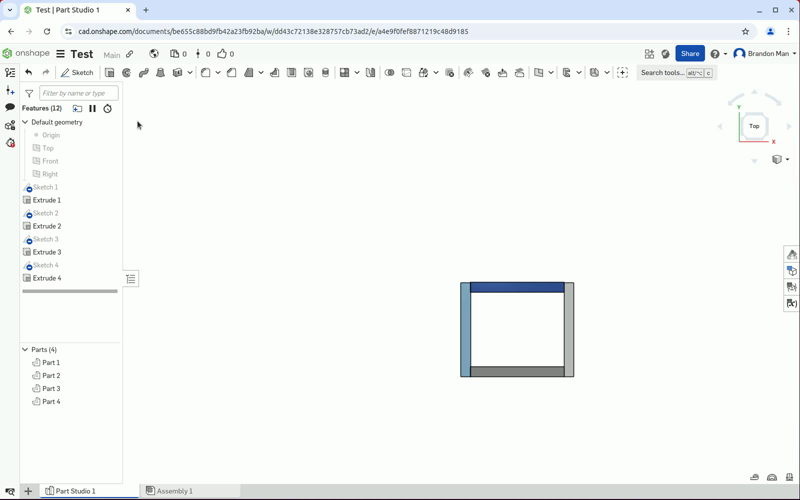
key(shift+h)
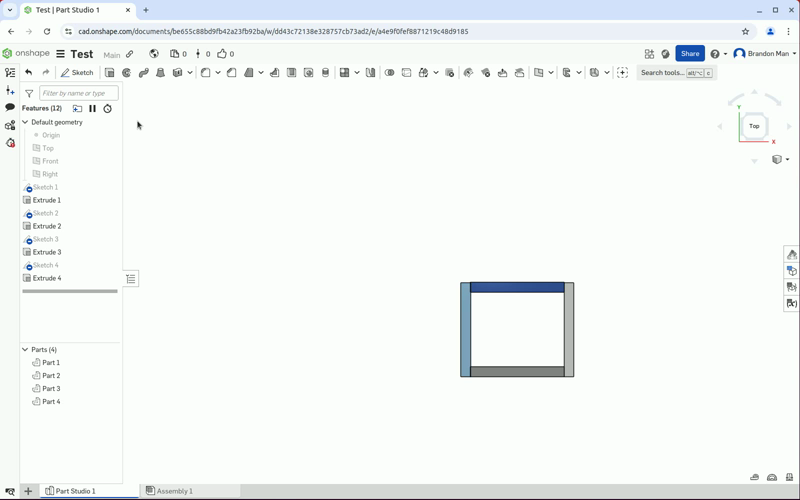
mouse_move(73, 189)
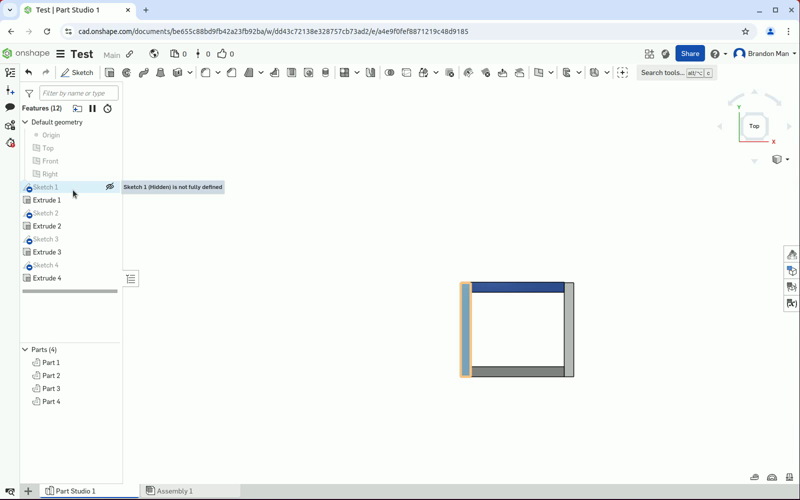
click(73, 189)
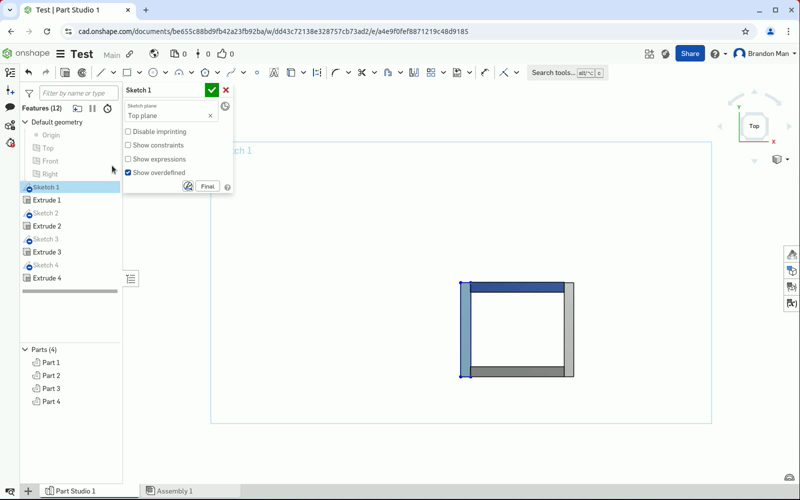
mouse_move(229, 92)
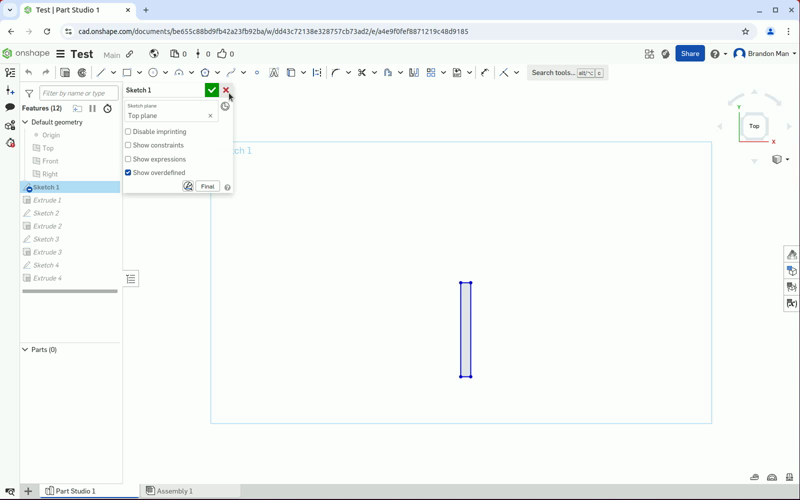
click(229, 92)
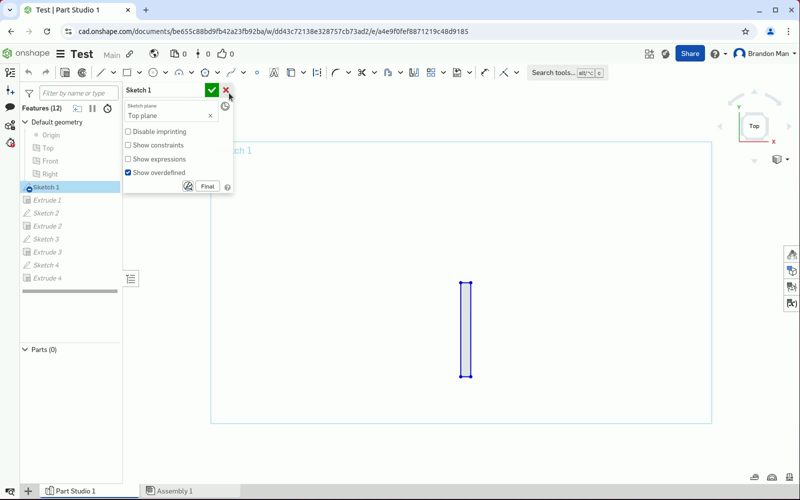
key(shift+s)
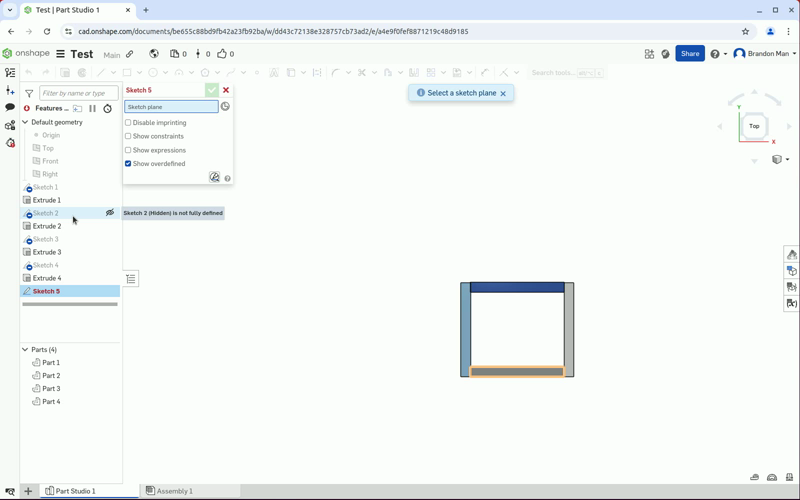
scroll(3)
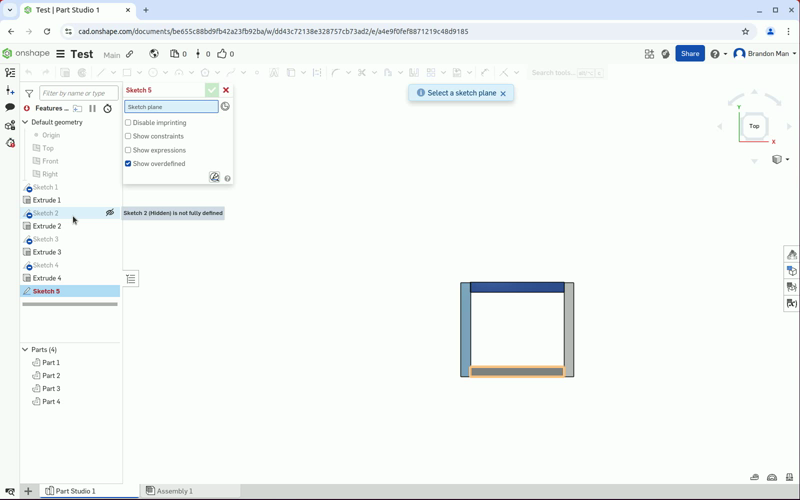
mouse_move(73, 150)
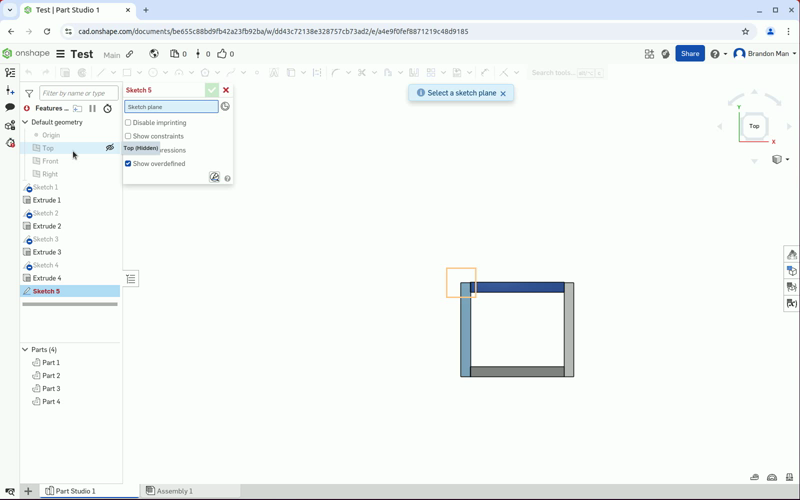
click(73, 150)
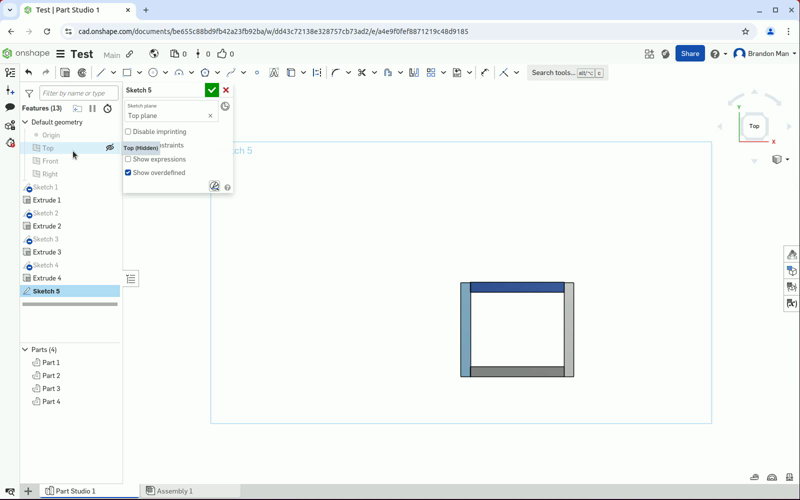
mouse_move(73, 352)
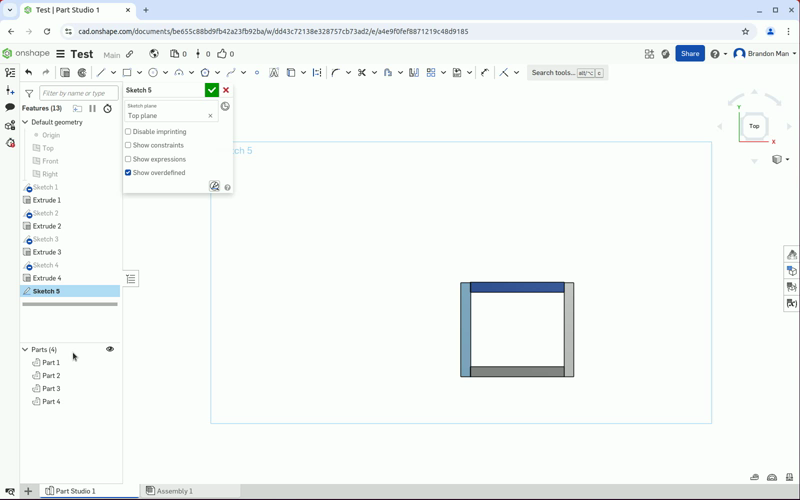
key(y)
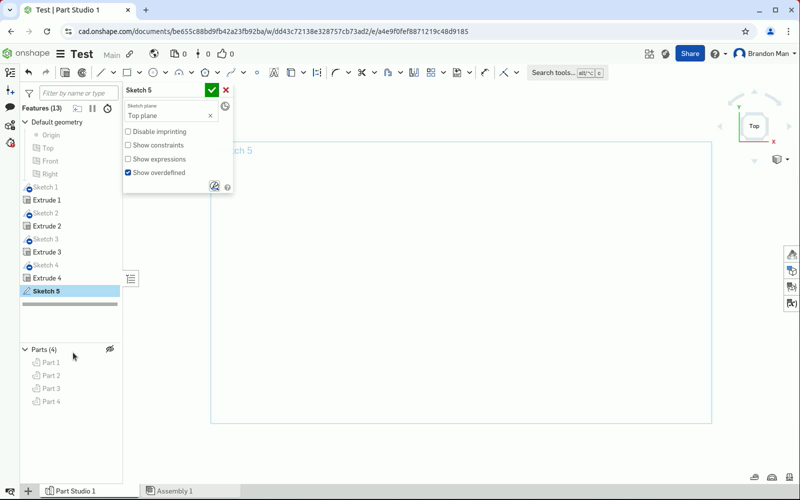
key(l)
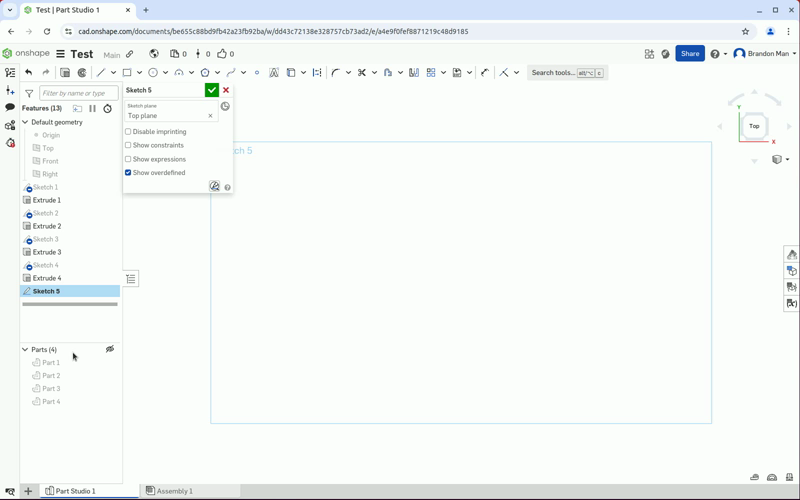
key_down(shift)
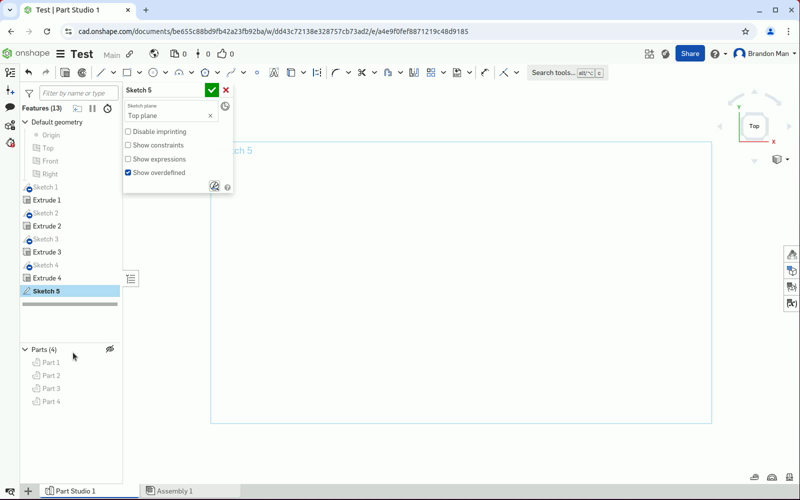
mouse_move(470, 367)
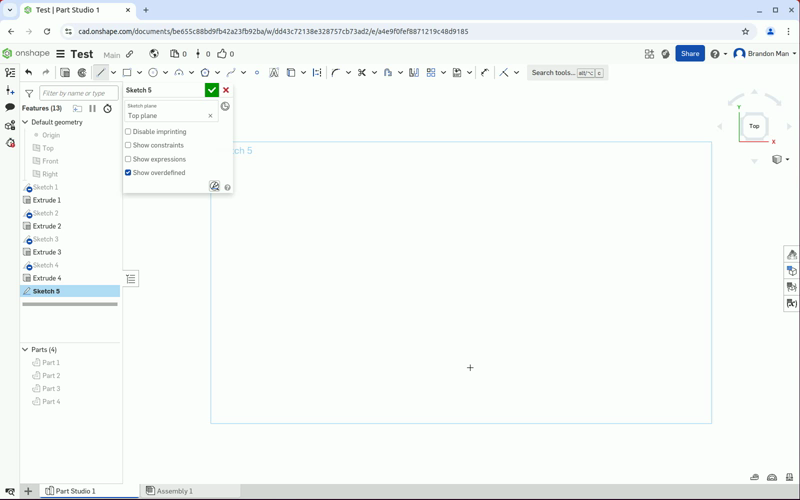
click(470, 367)
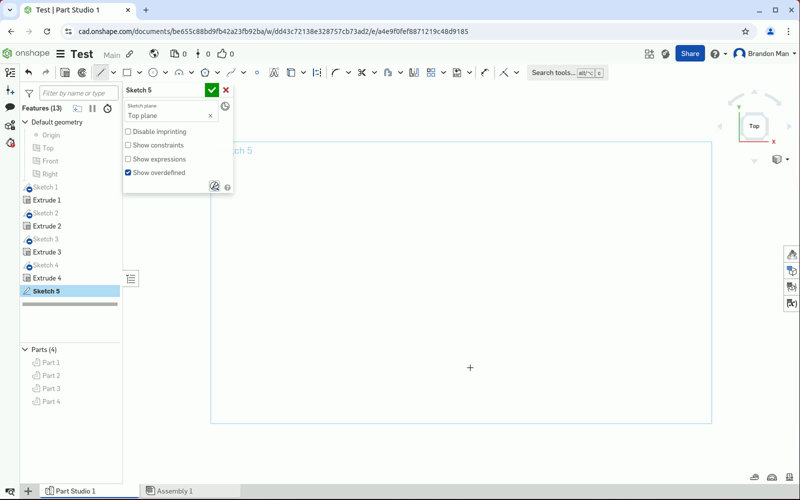
key_up(shift)
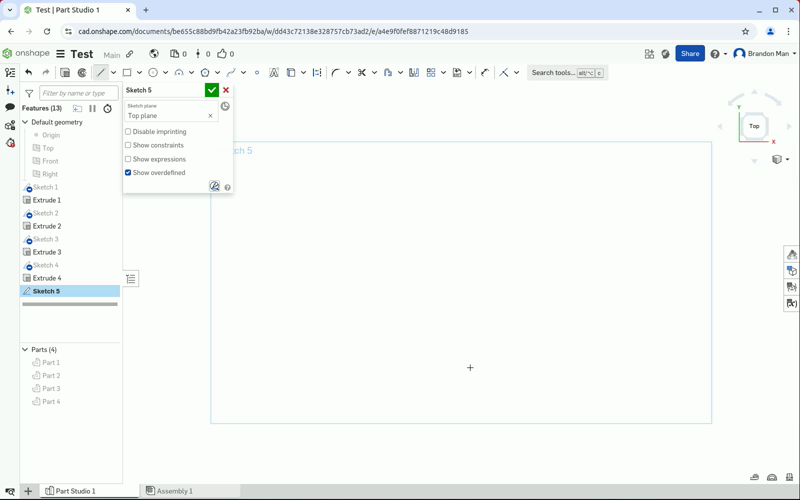
key_down(shift)
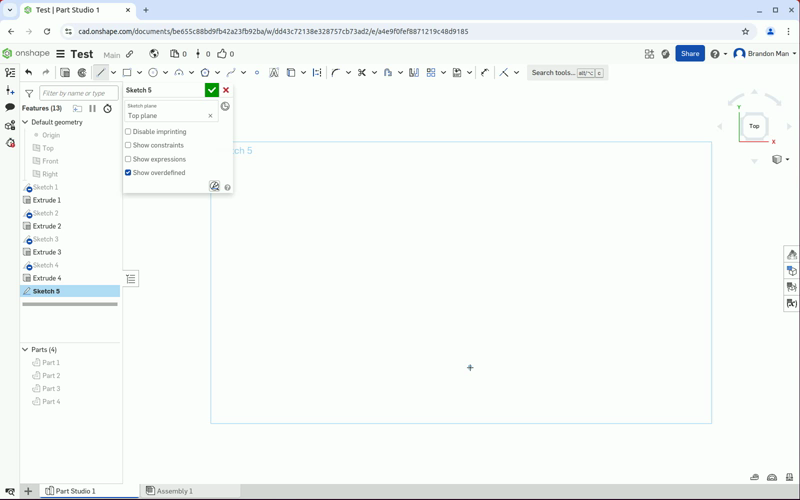
mouse_move(564, 367)
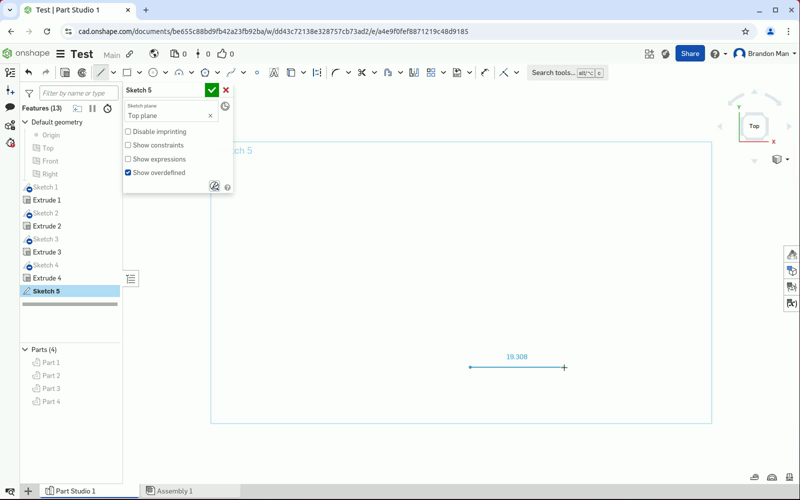
click(564, 367)
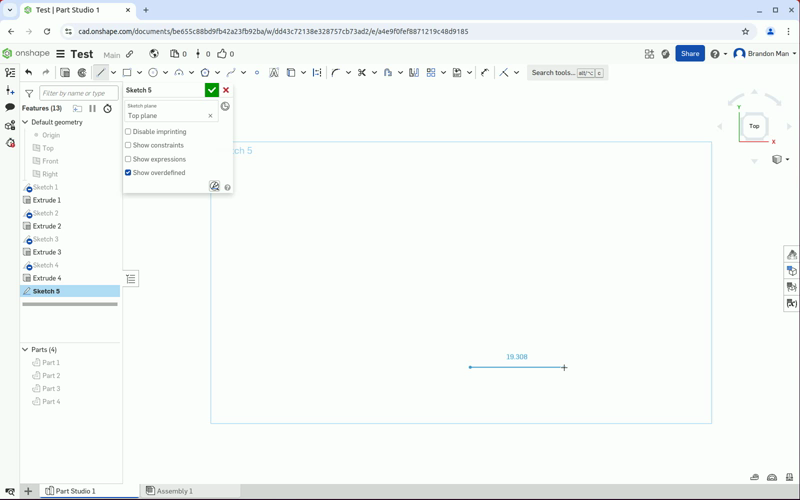
key_up(shift)
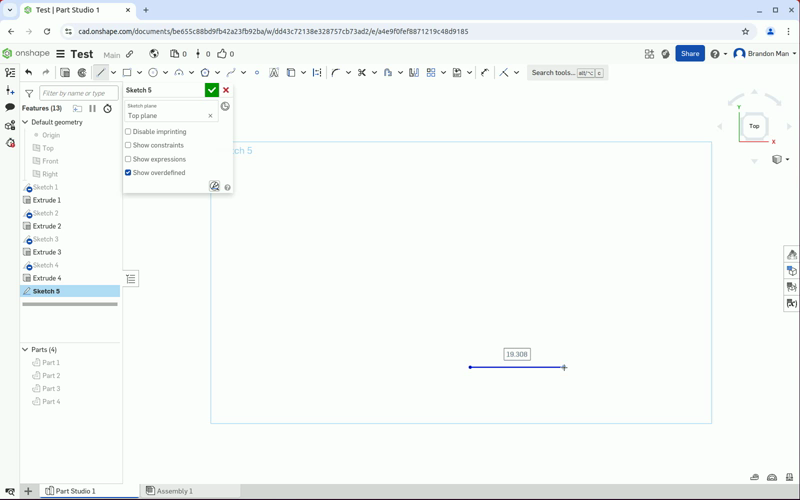
key_down(shift)
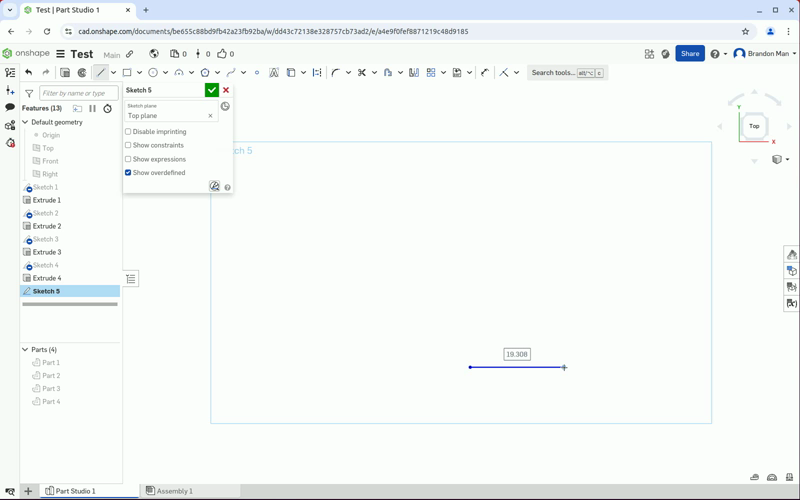
mouse_move(564, 292)
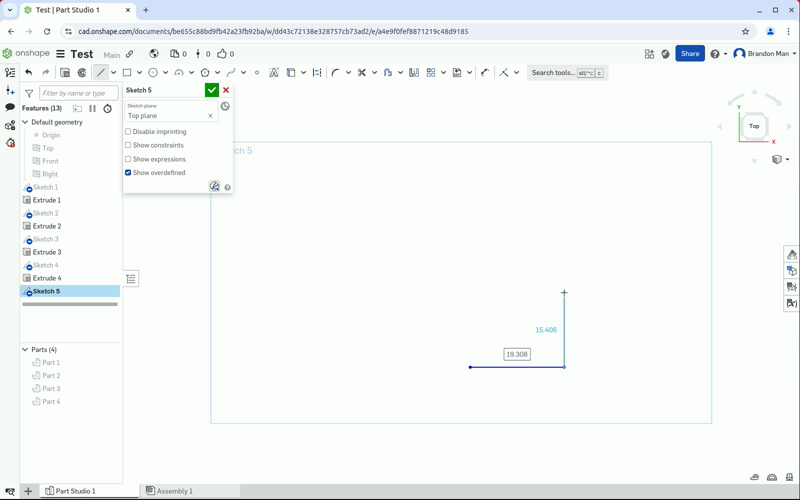
click(564, 292)
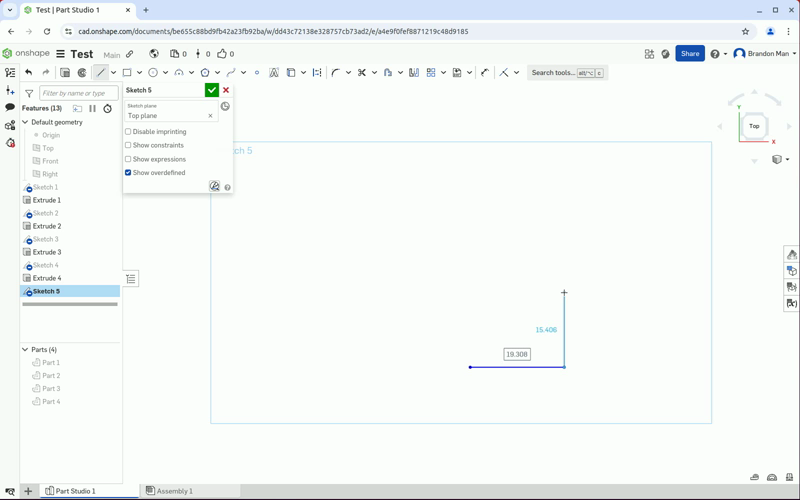
key_up(shift)
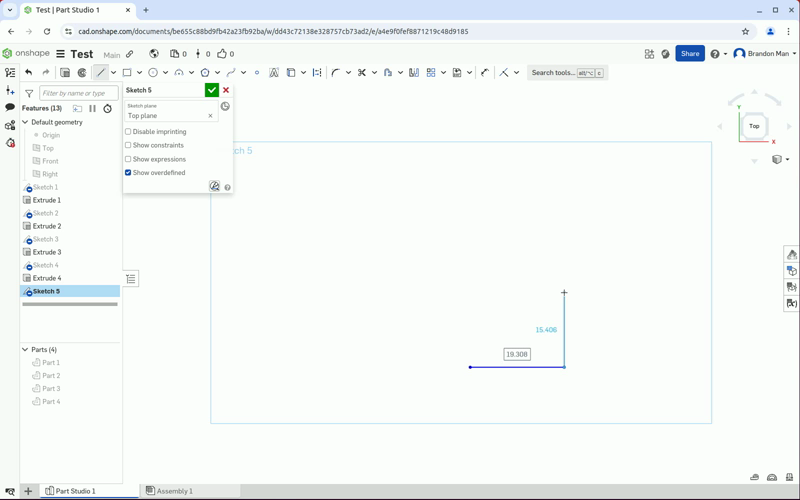
key_down(shift)
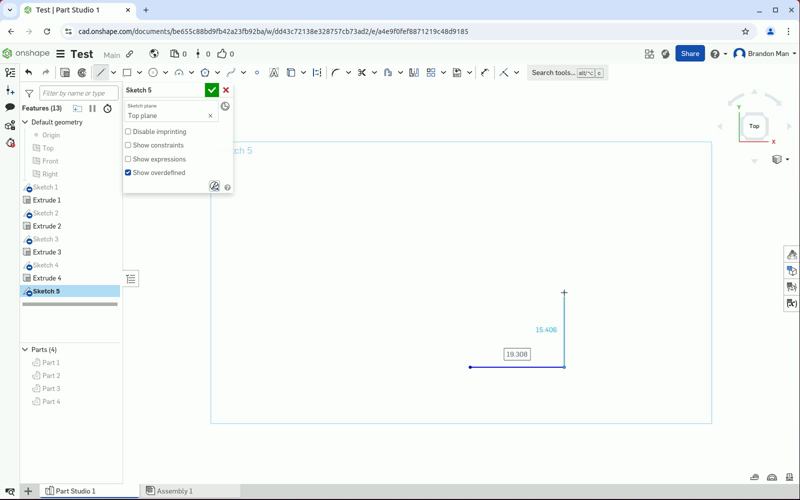
mouse_move(470, 292)
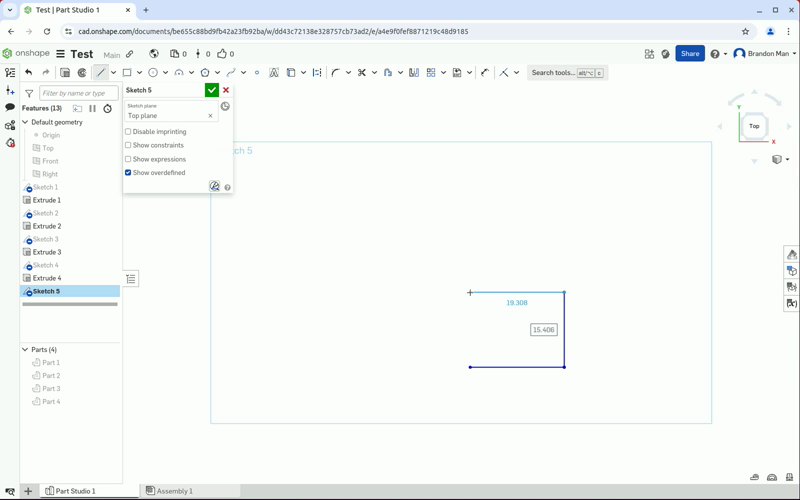
click(470, 292)
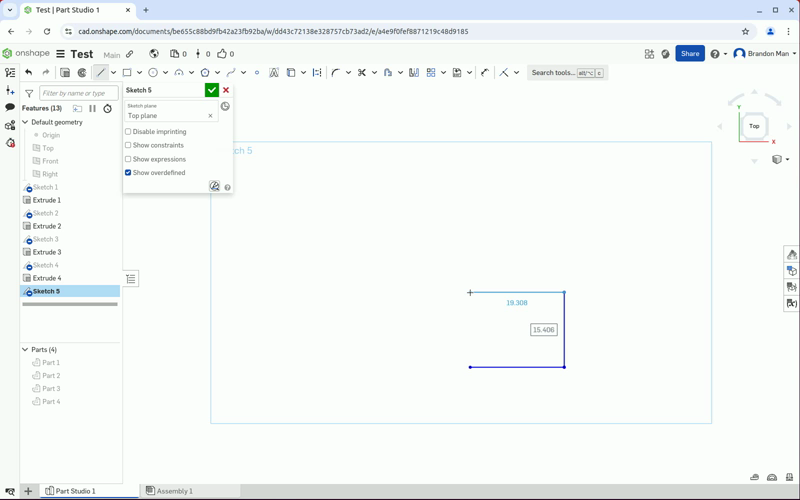
key_up(shift)
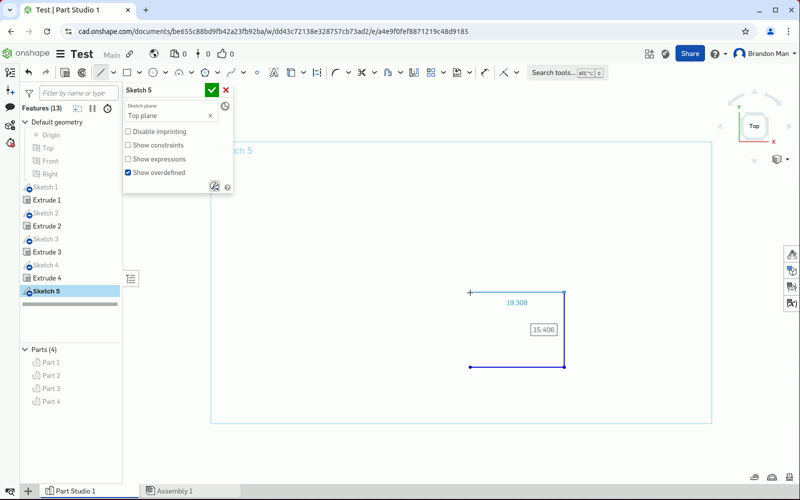
key_down(shift)
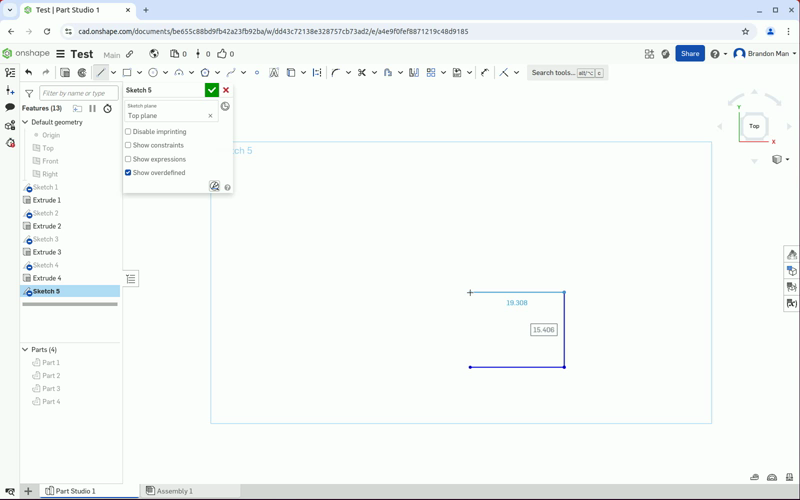
mouse_move(470, 367)
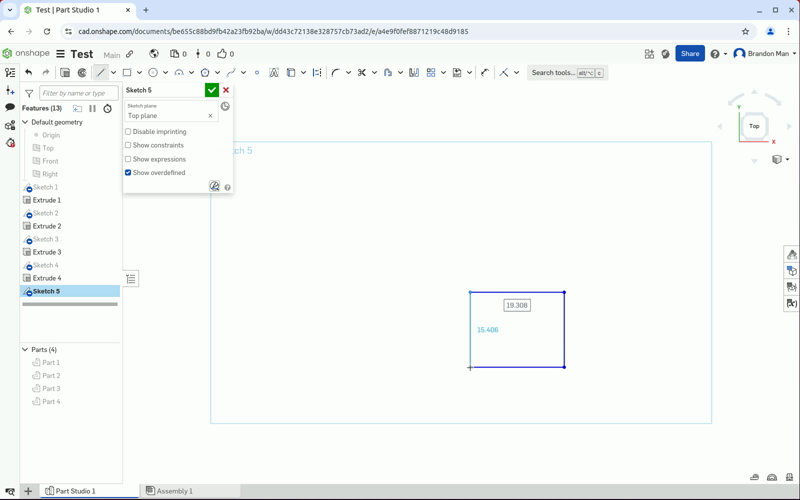
key_up(shift)
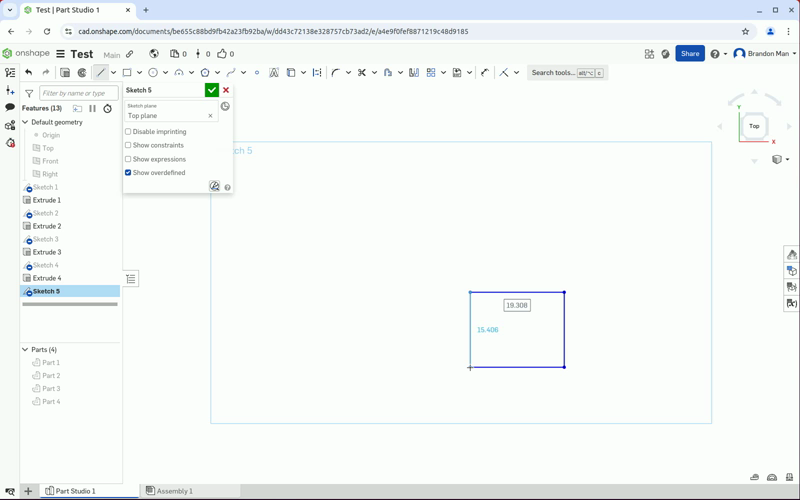
click(470, 367)
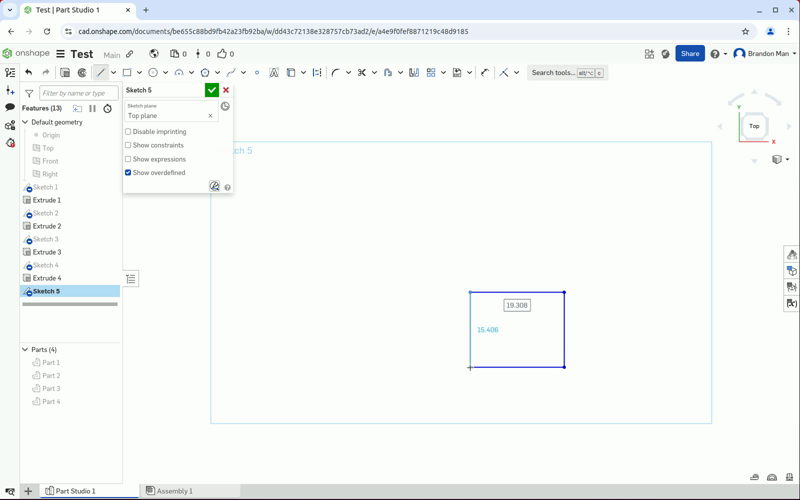
key(esc)
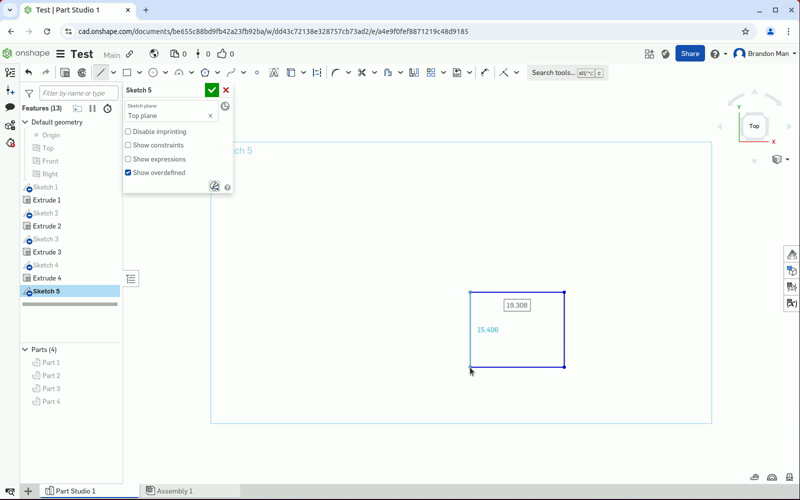
mouse_move(479, 332)
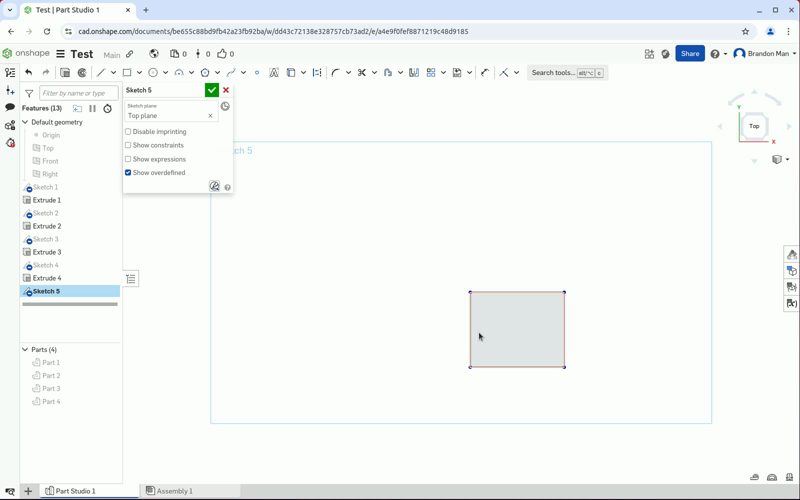
click(479, 332)
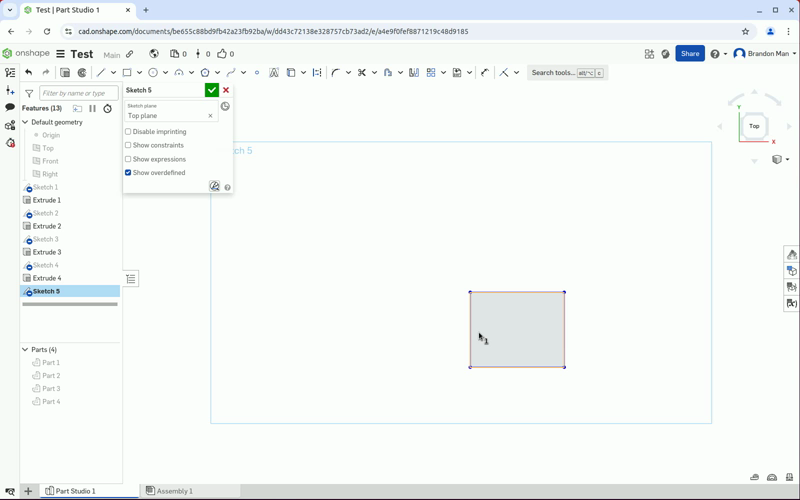
mouse_move(73, 352)
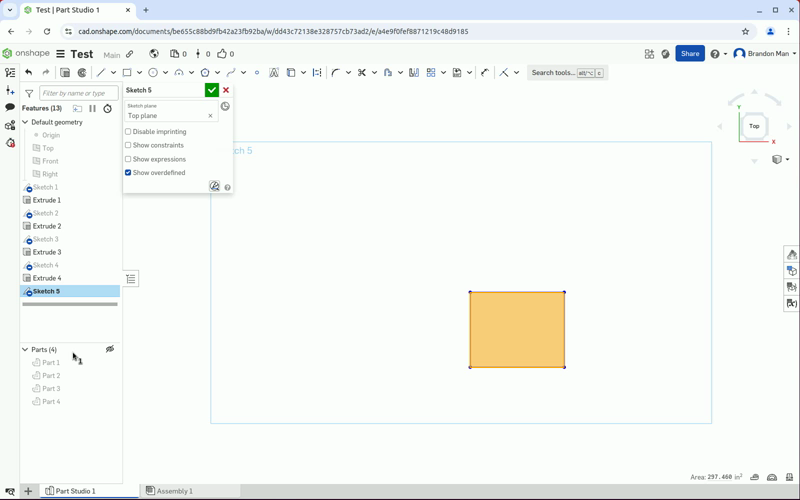
key(shift+y)
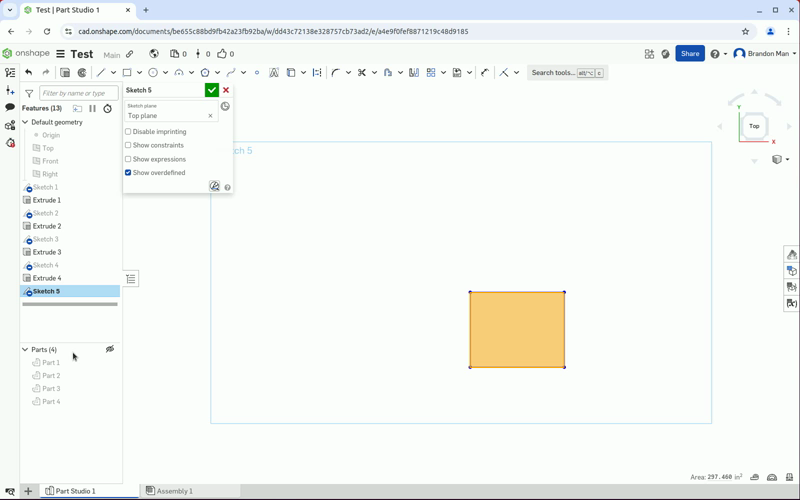
key(shift+e)
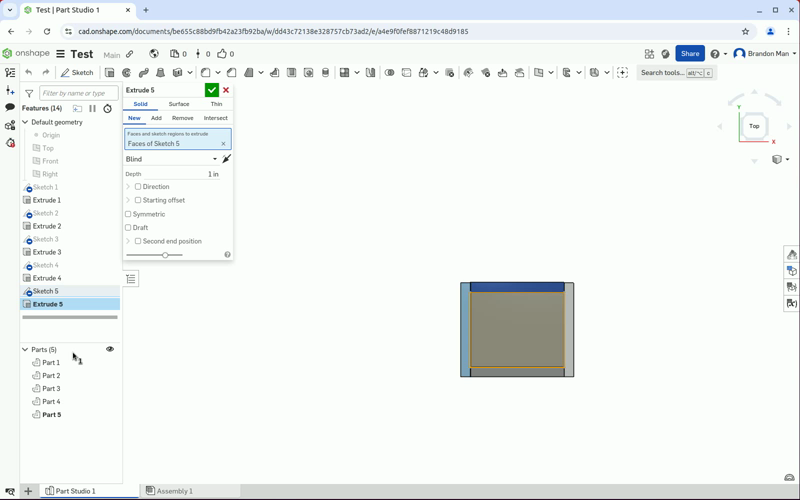
mouse_move(143, 106)
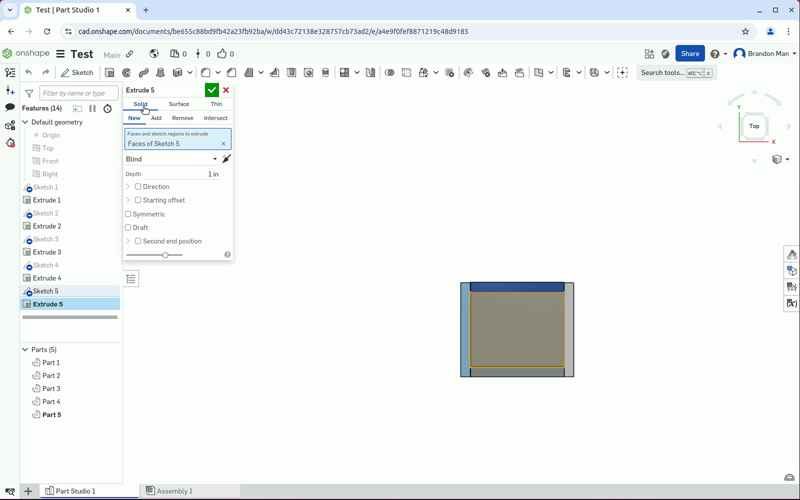
click(143, 106)
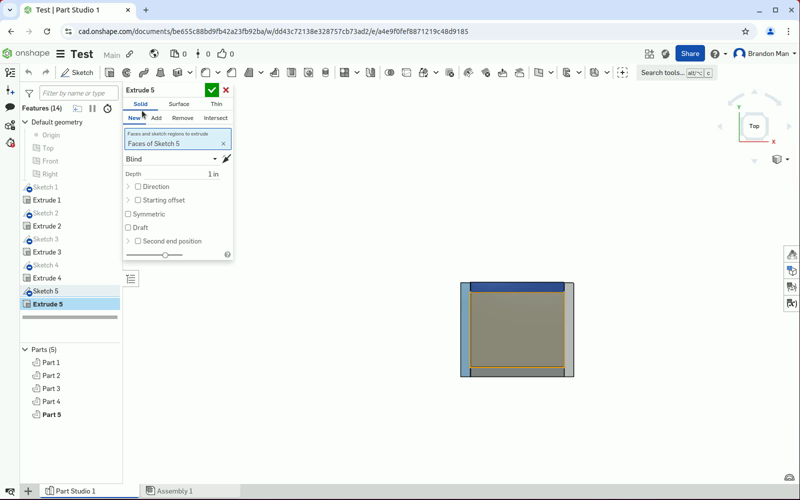
mouse_move(137, 120)
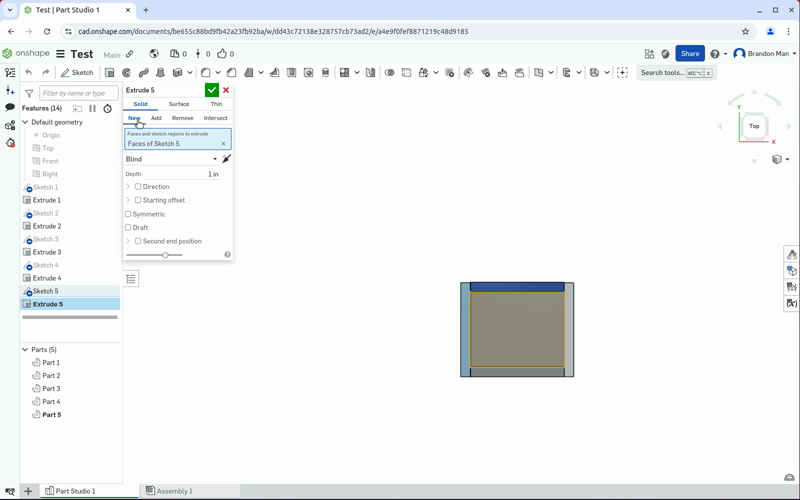
click(137, 120)
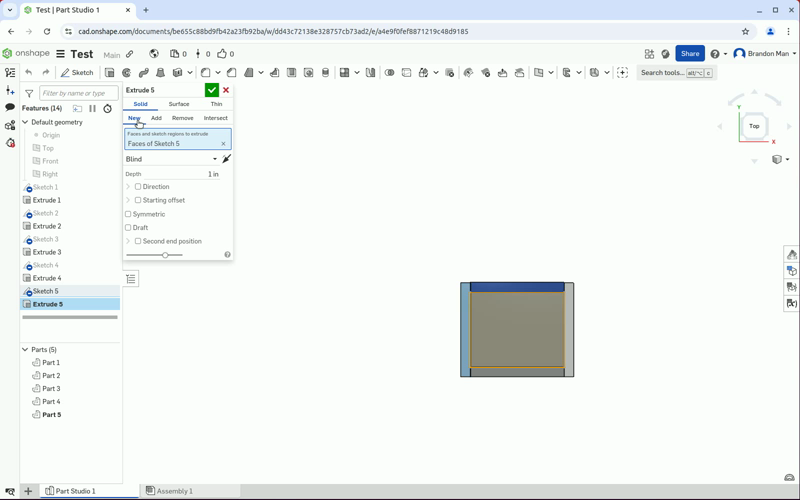
key(tab, 4)
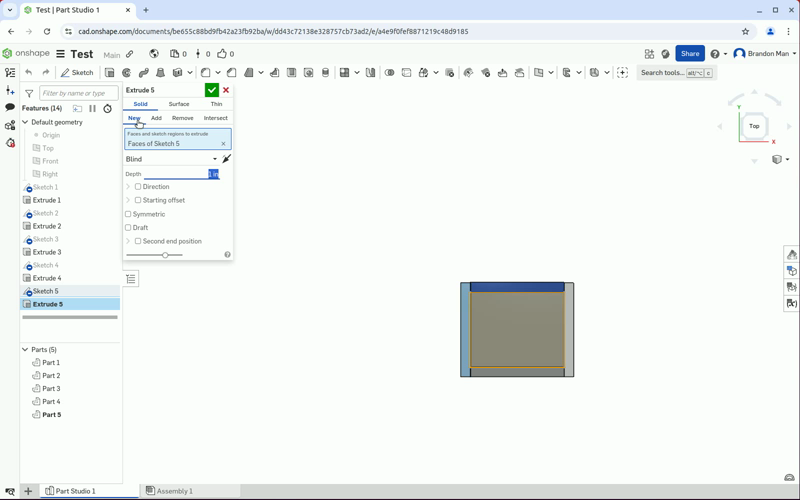
text(1.926)
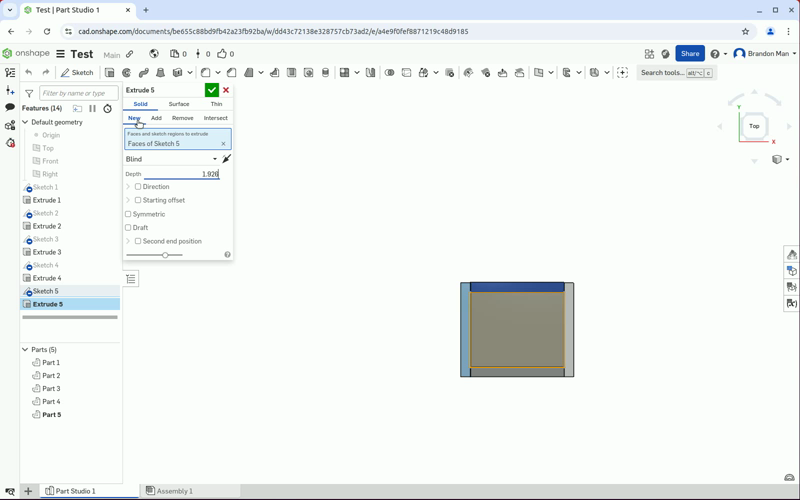
key(enter)
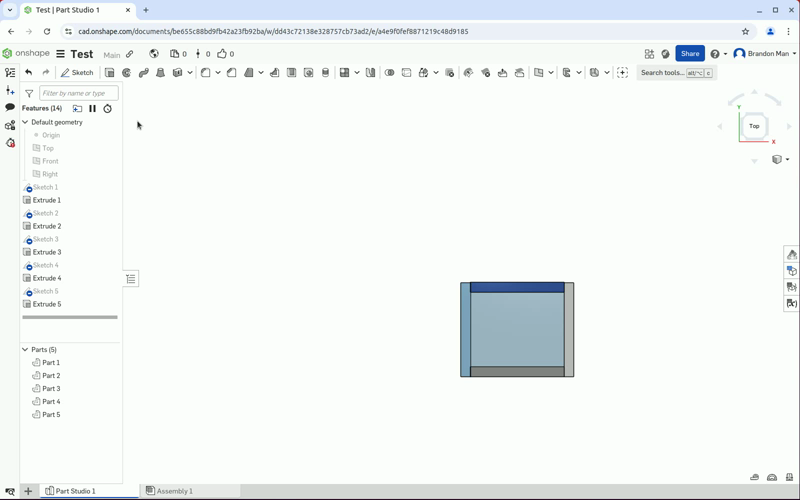
key(shift+h)
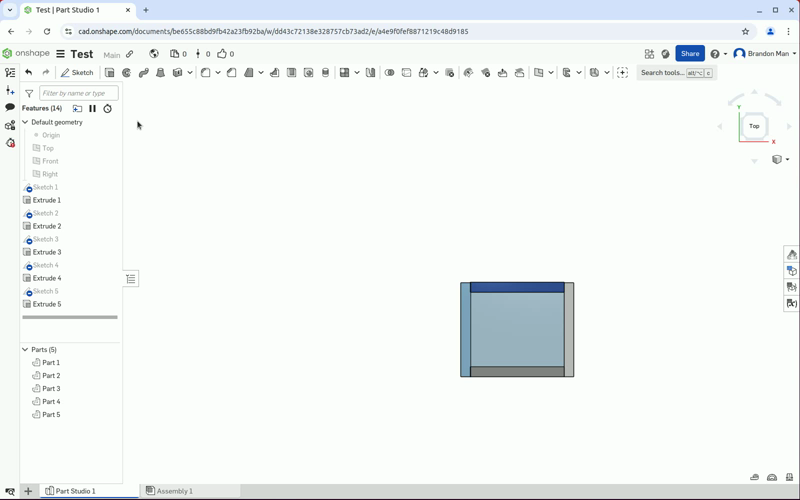
key(shift+h)
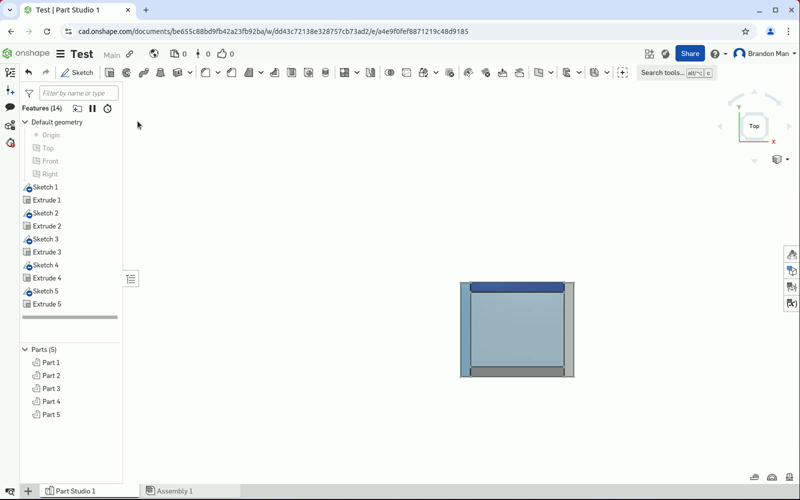
key(shift+7)
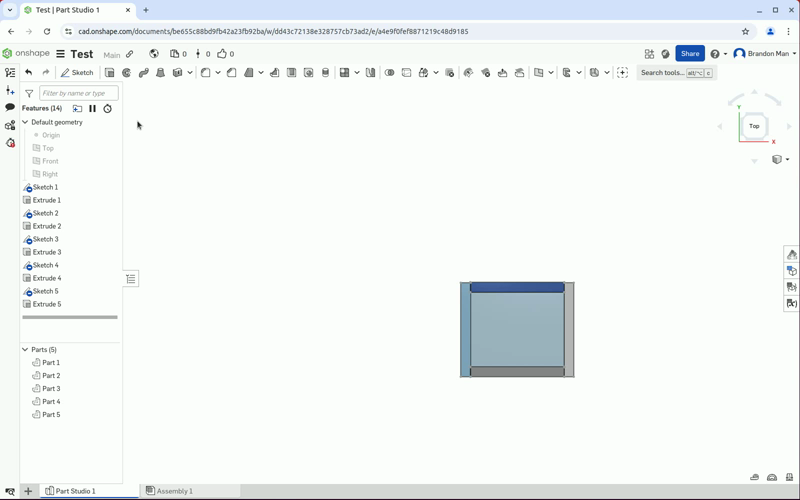
key(up, 3)
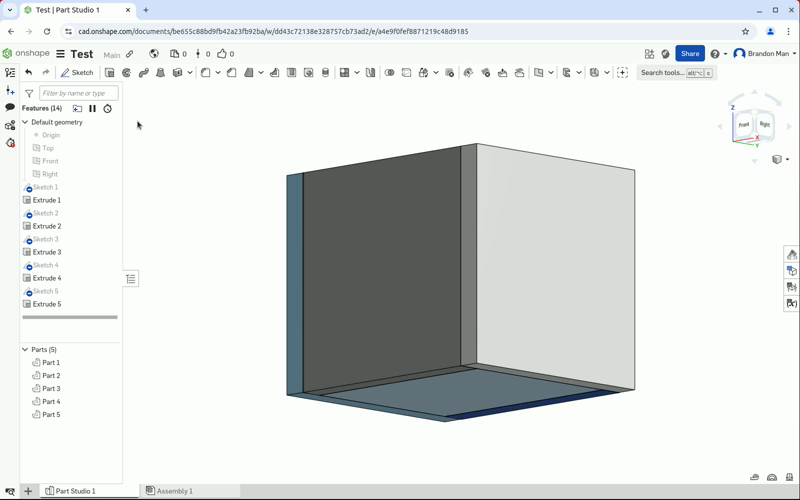
key(left, 3)
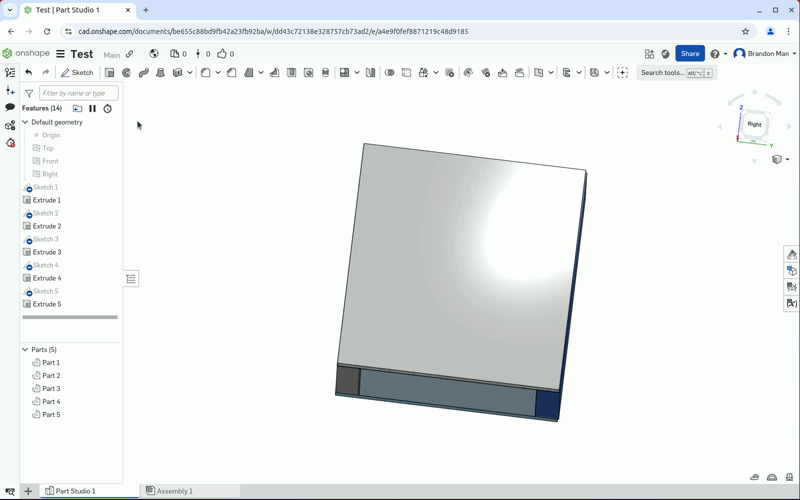
key(right, 3)
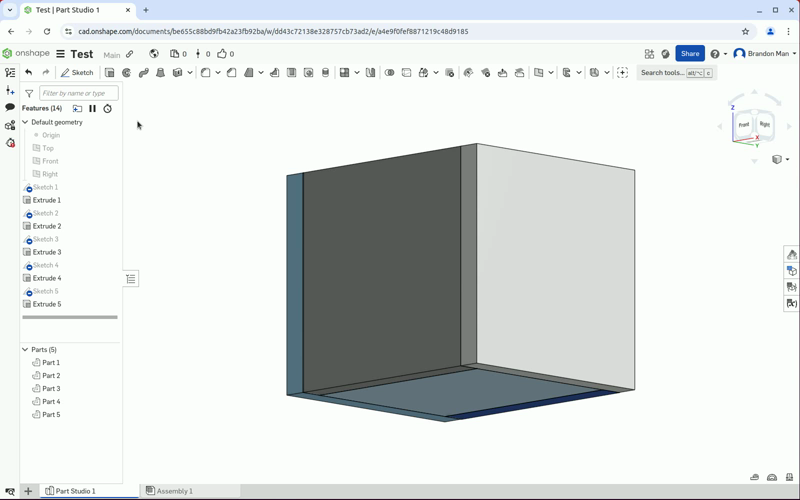
key(down, 3)
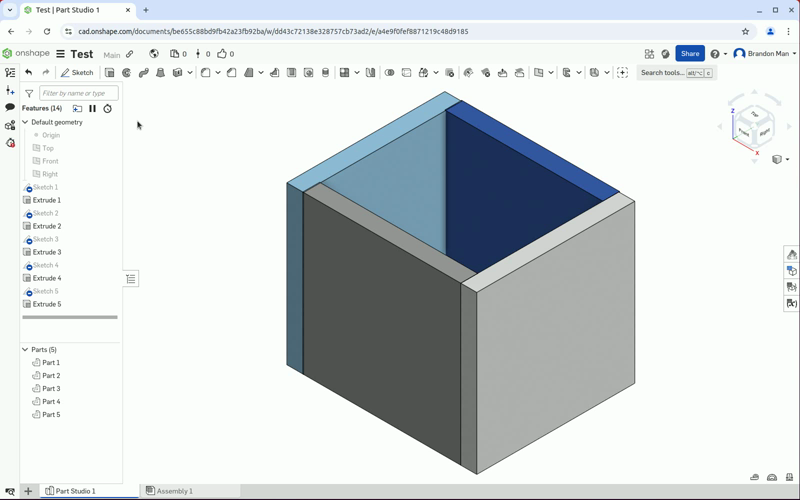
mouse_move(73, 189)
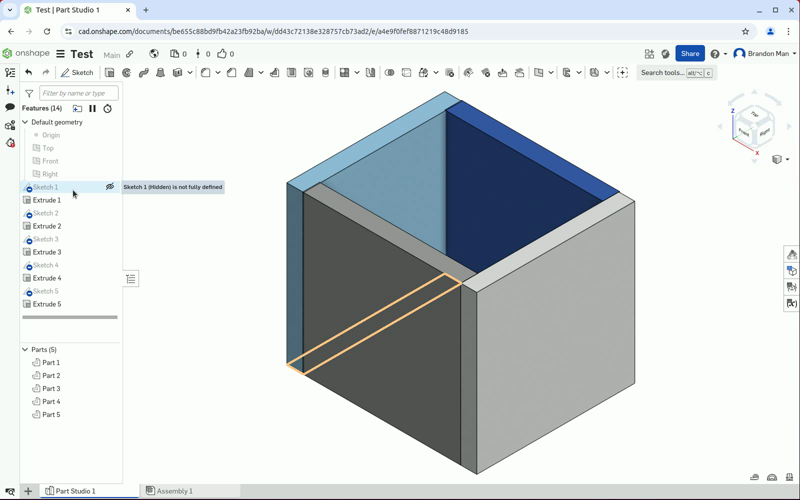
click(73, 189)